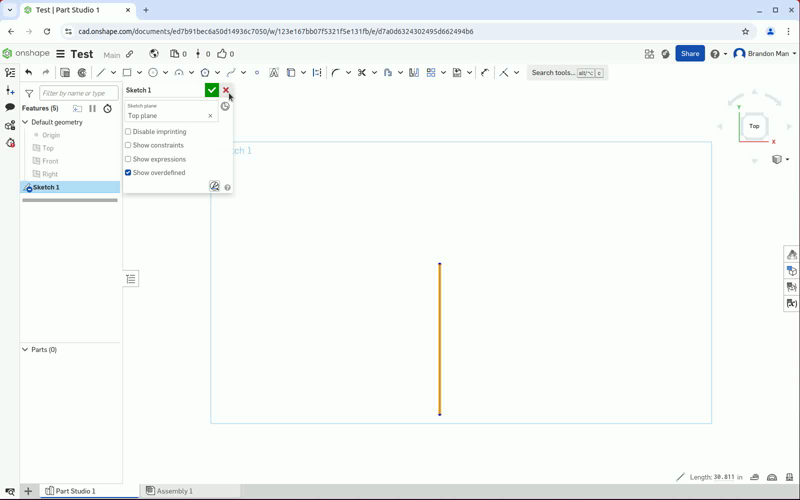
key(shift+h)
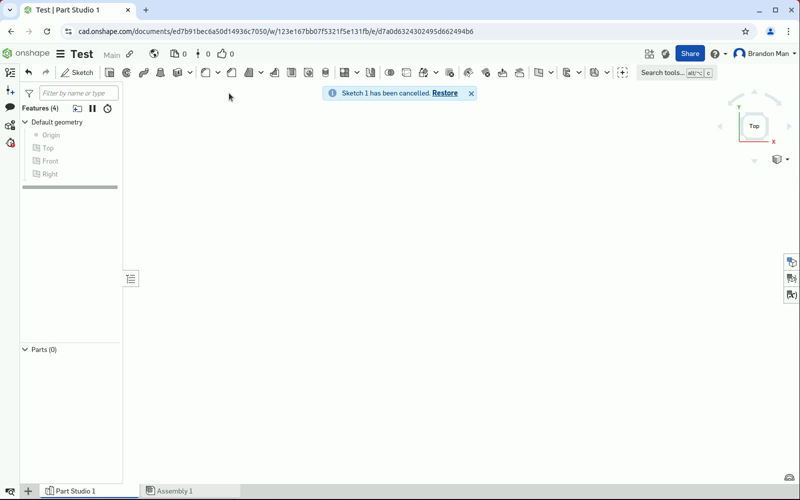
mouse_move(73, 352)
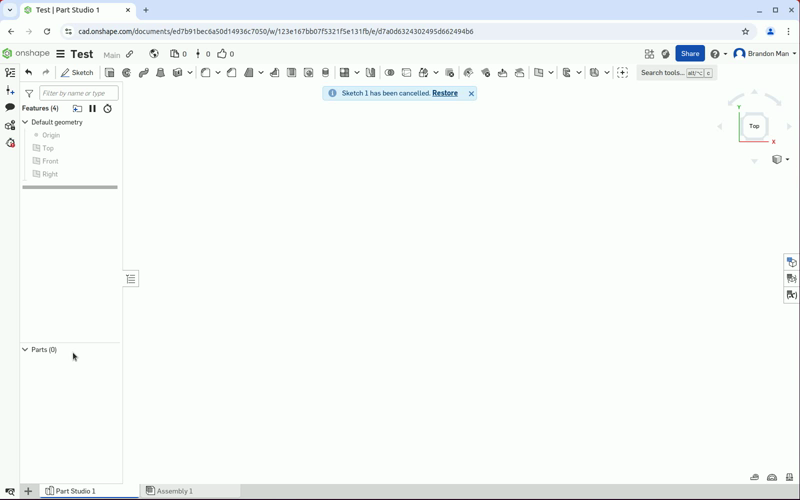
key(y)
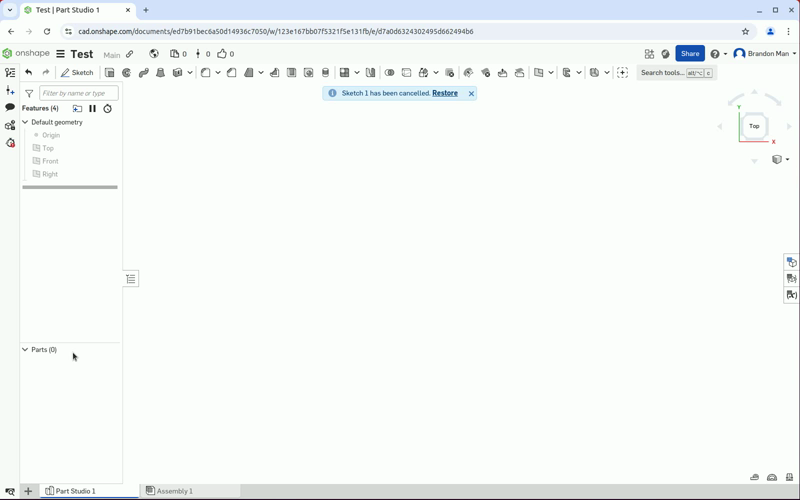
key(shift+p)
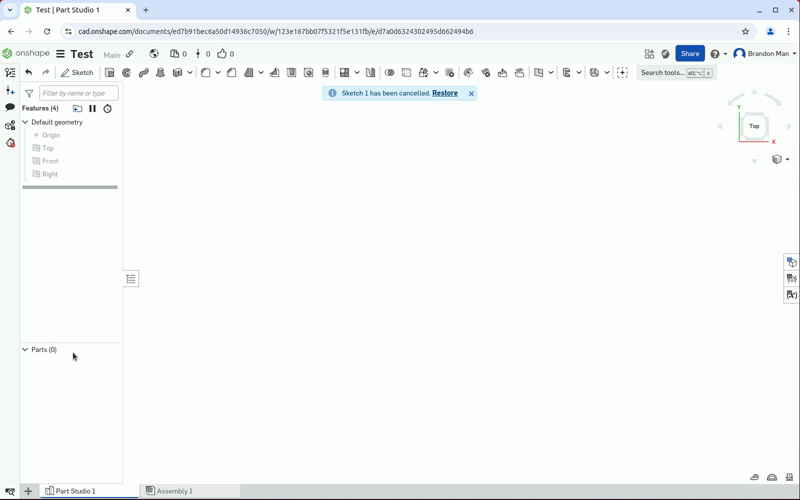
key(space)
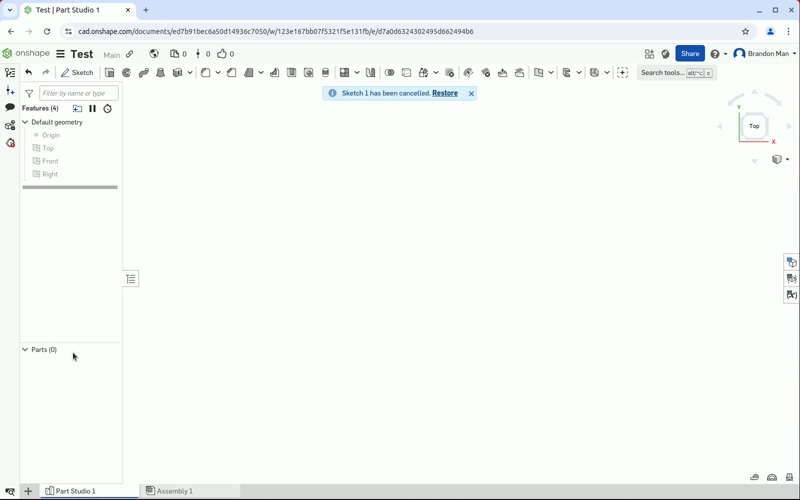
key_down(shift)
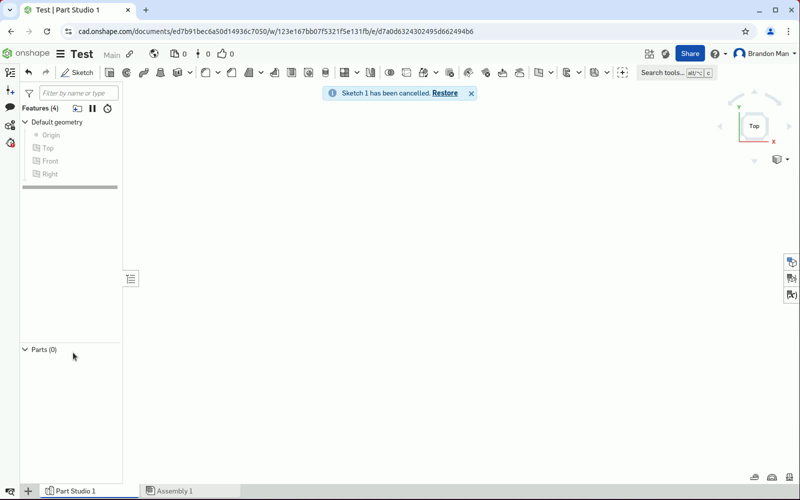
key(up)
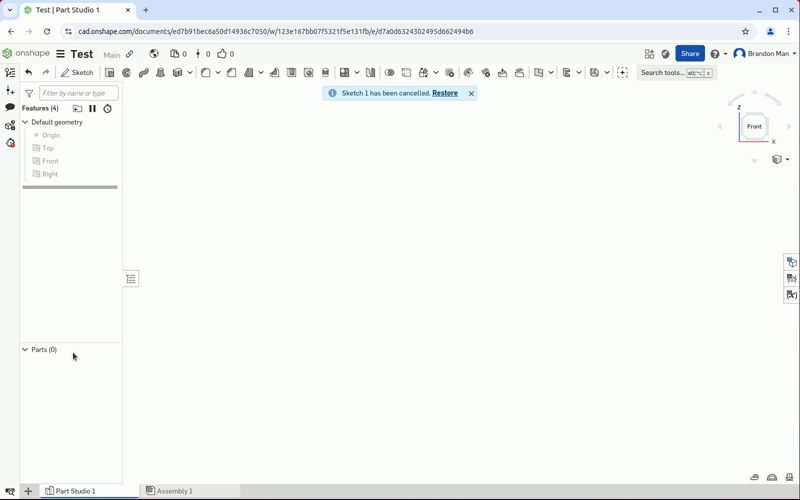
key_up(shift)
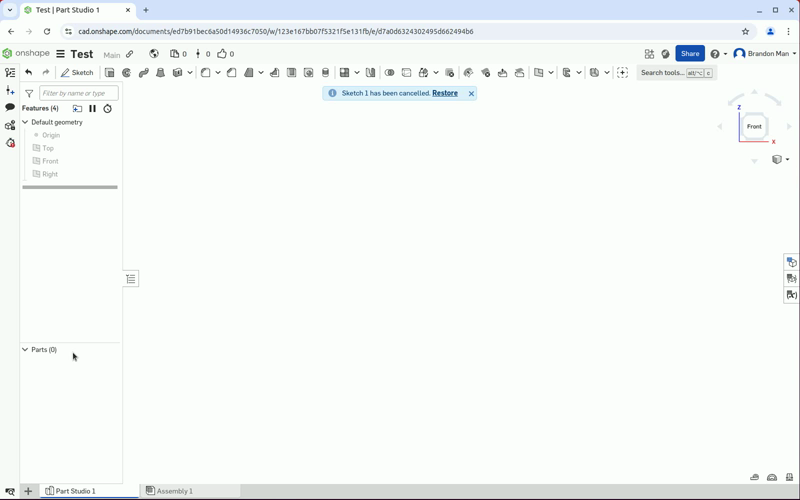
mouse_move(73, 352)
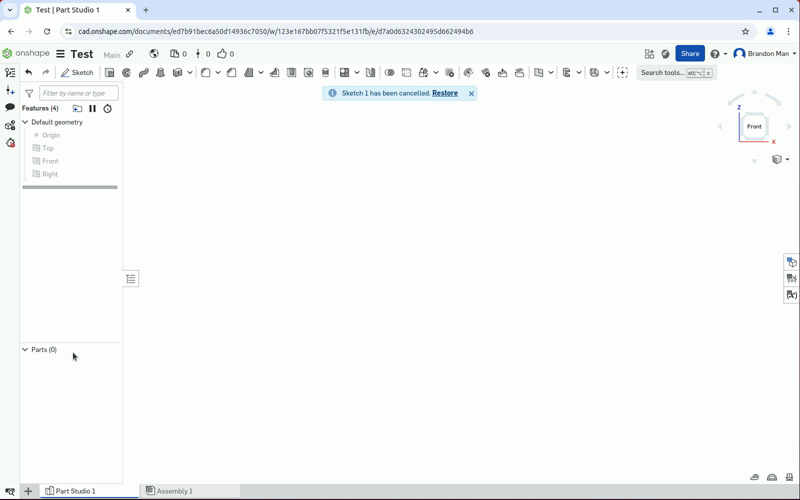
key(shift+y)
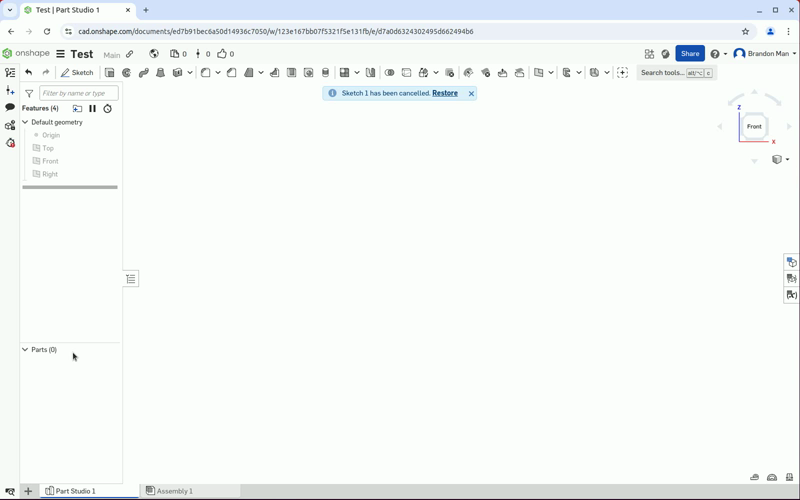
key(shift+s)
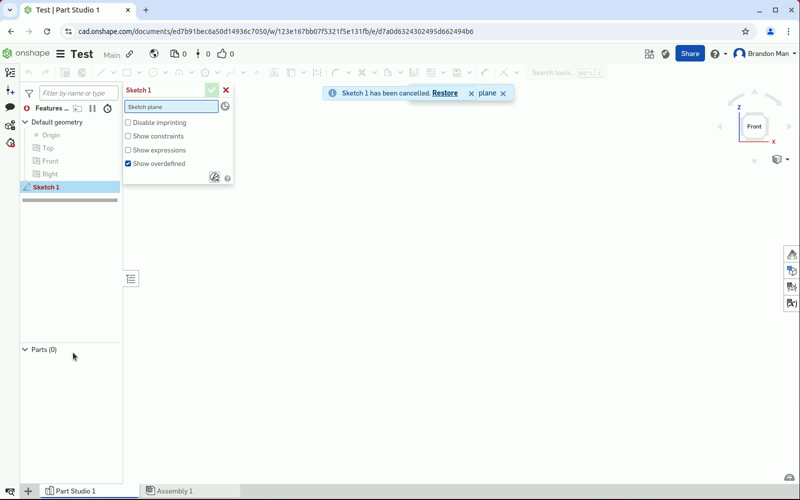
mouse_move(73, 163)
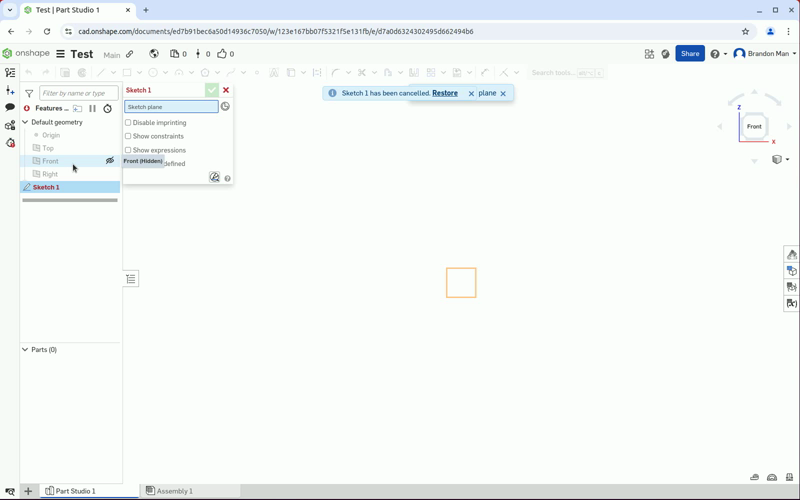
click(73, 163)
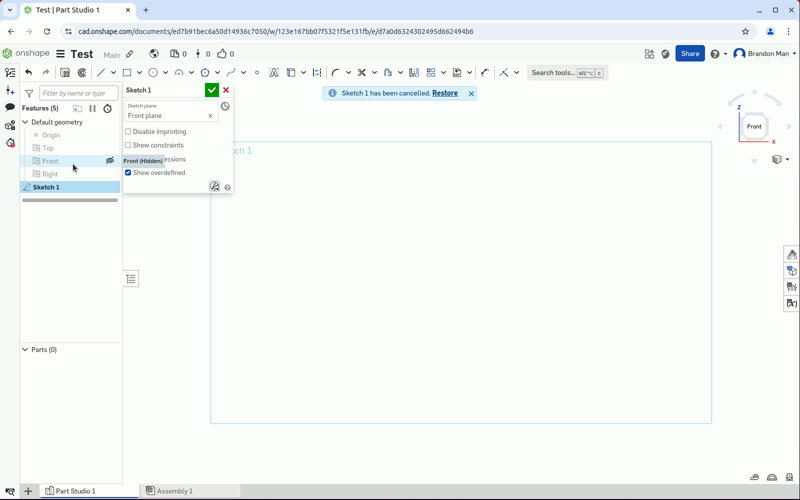
mouse_move(73, 352)
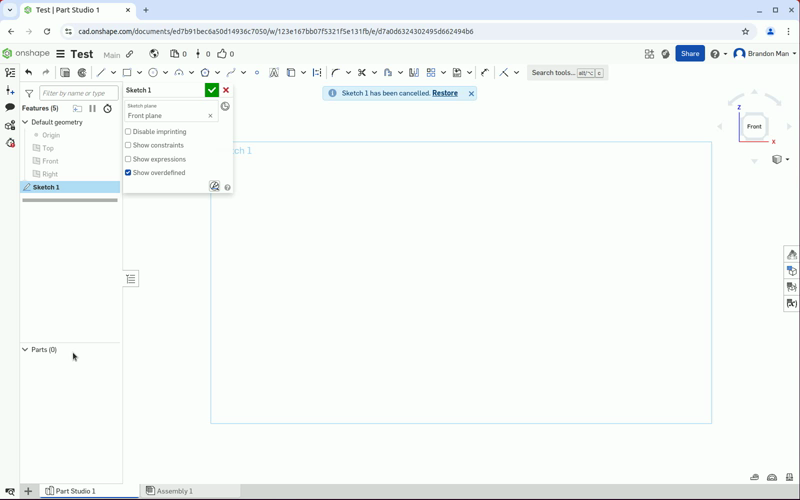
key(y)
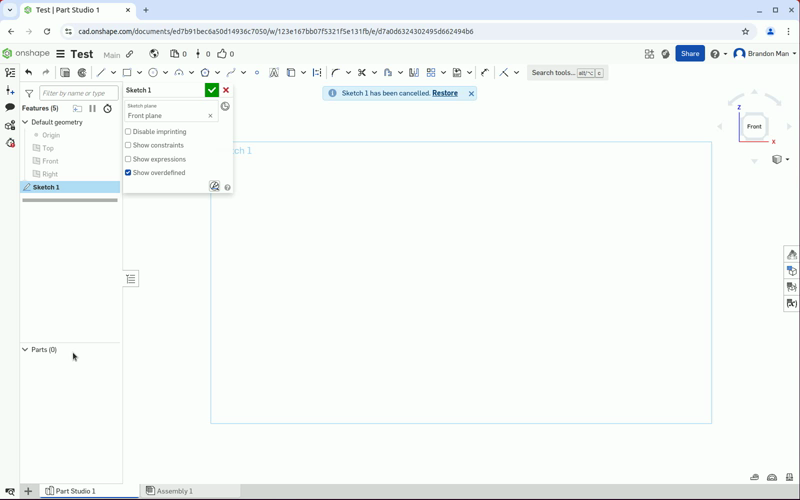
key(l)
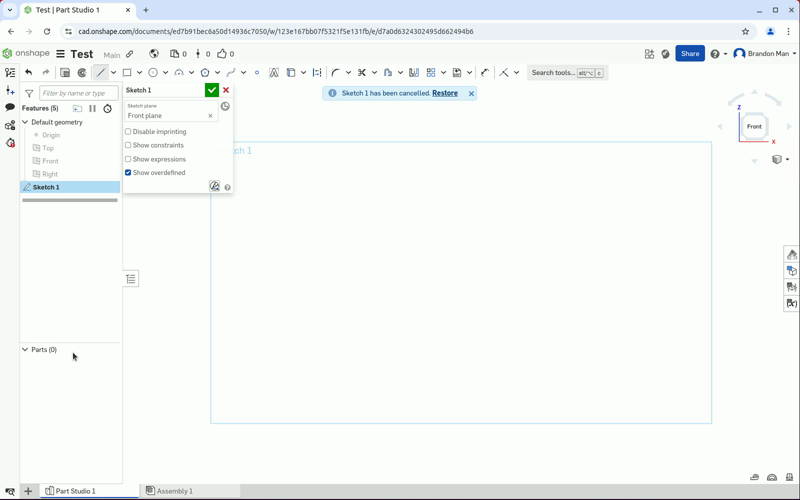
key_down(shift)
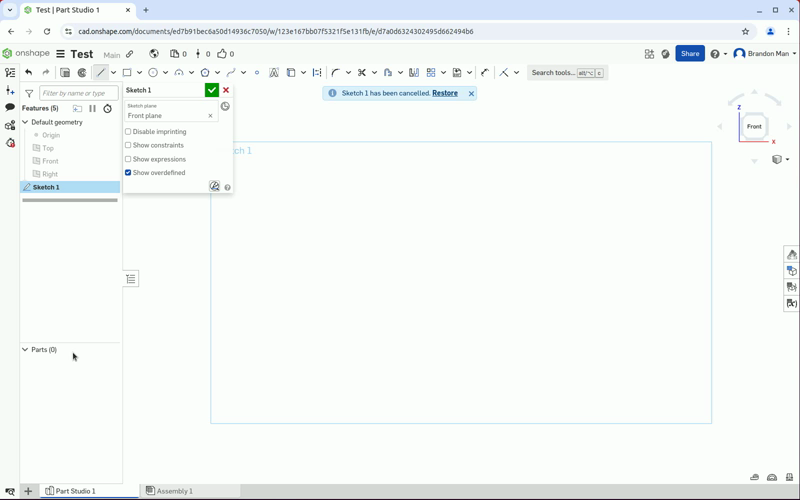
mouse_move(405, 225)
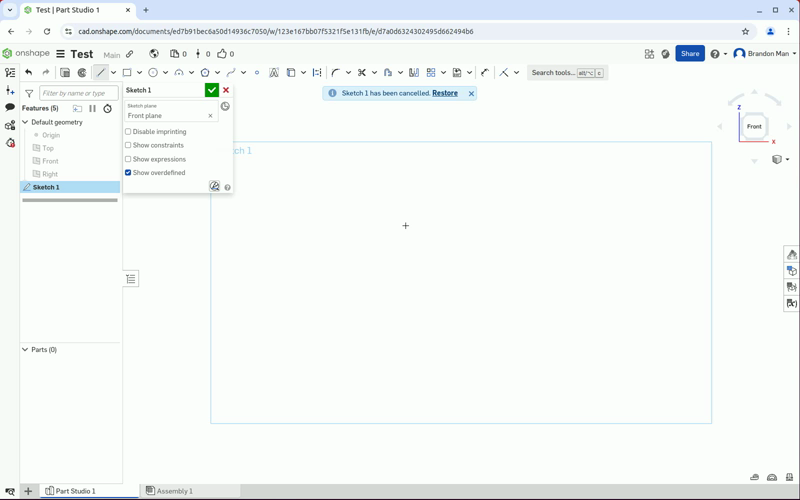
click(405, 225)
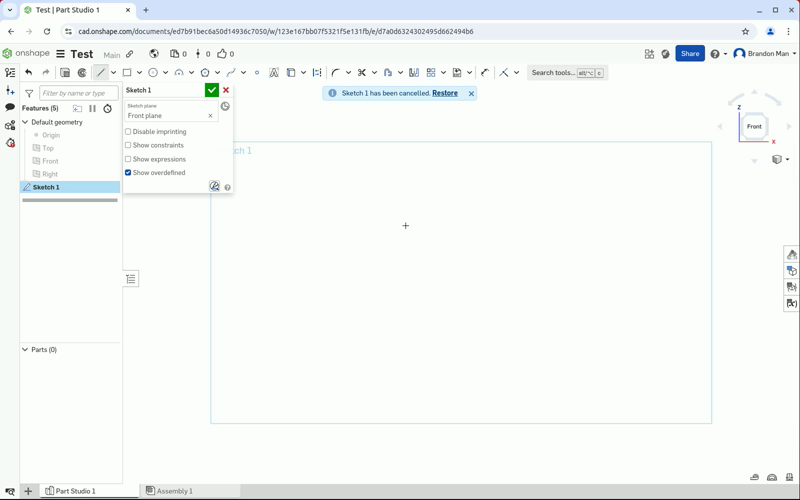
key_up(shift)
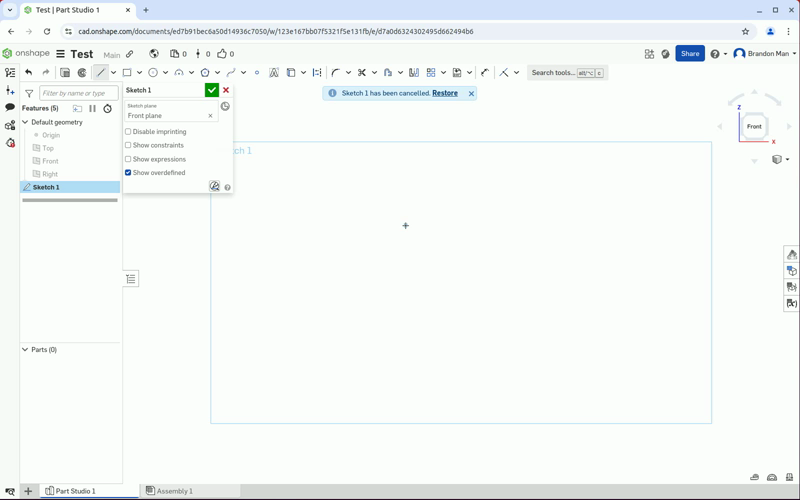
key_down(shift)
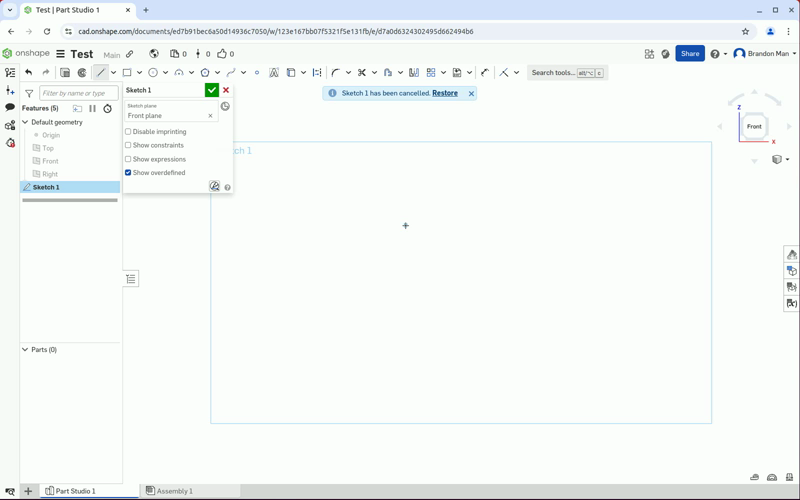
mouse_move(435, 225)
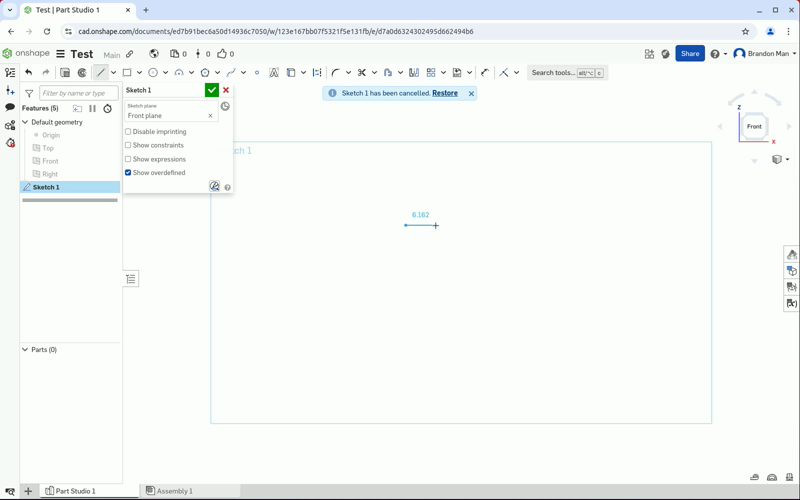
mouse_move(461, 225)
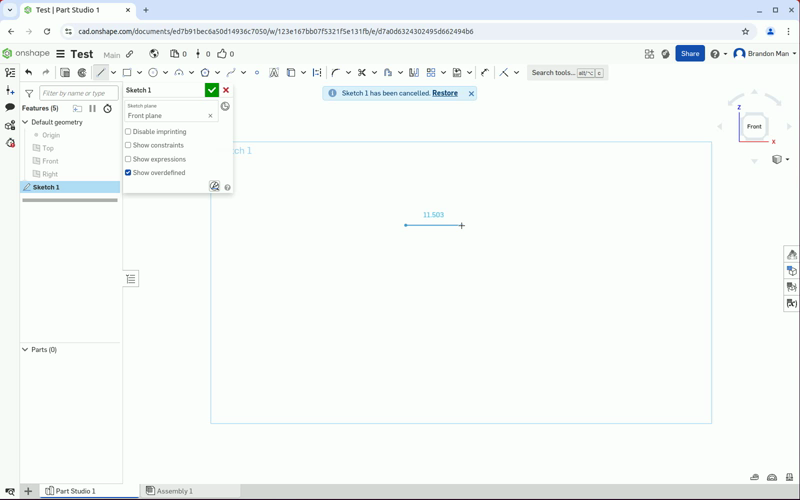
click(461, 225)
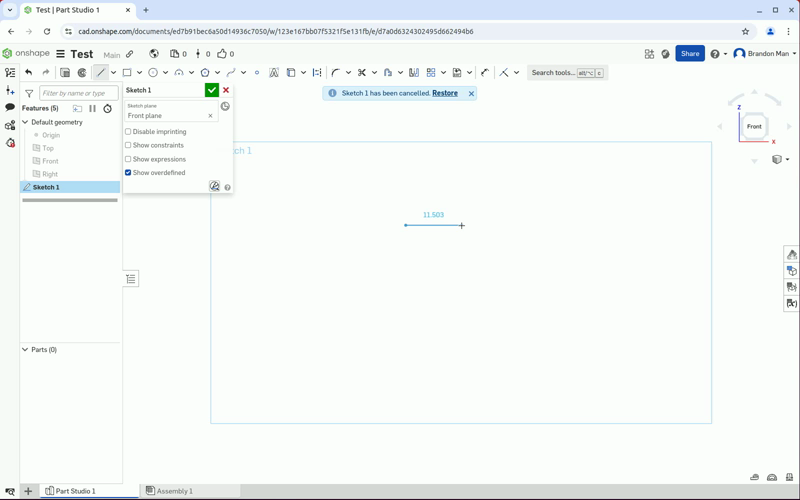
key_up(shift)
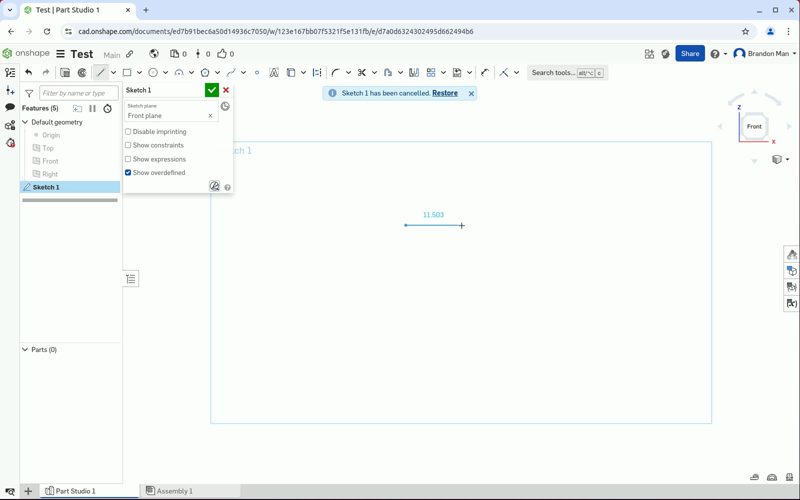
key_down(shift)
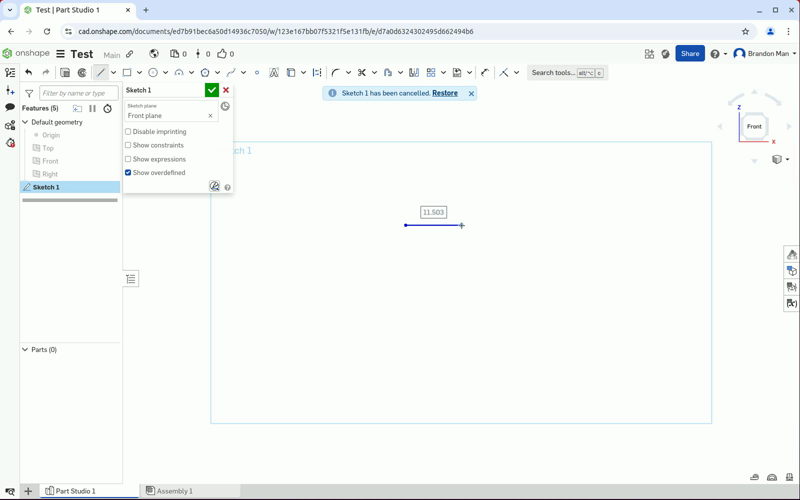
mouse_move(492, 225)
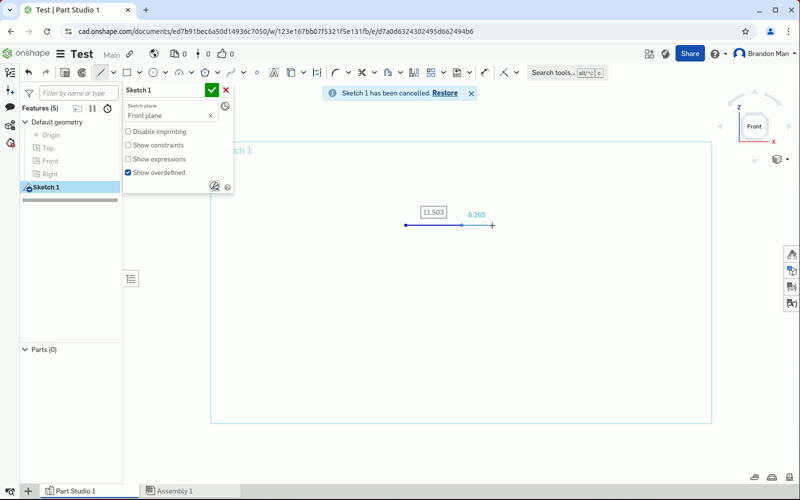
mouse_move(517, 225)
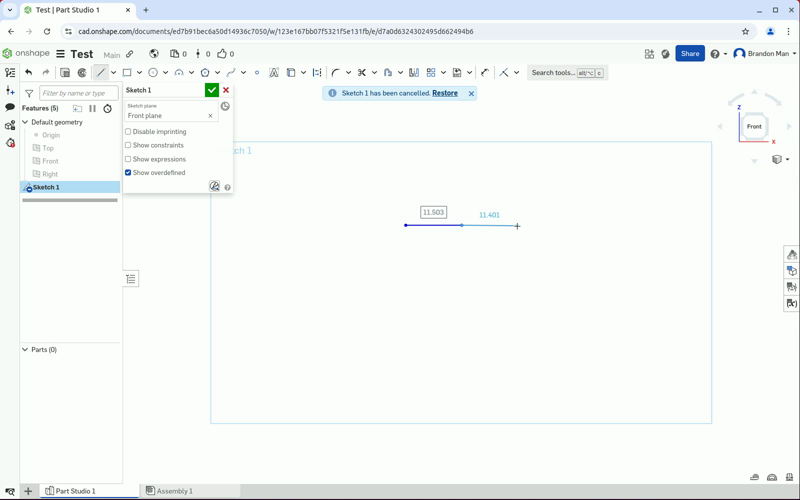
click(517, 225)
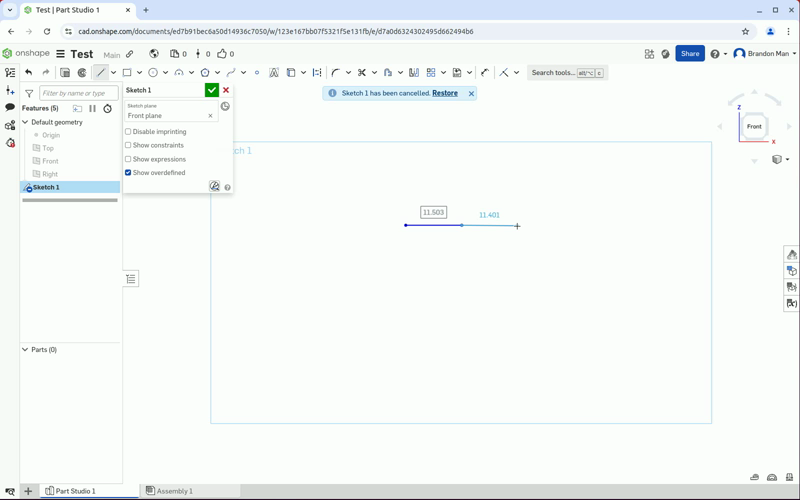
key_up(shift)
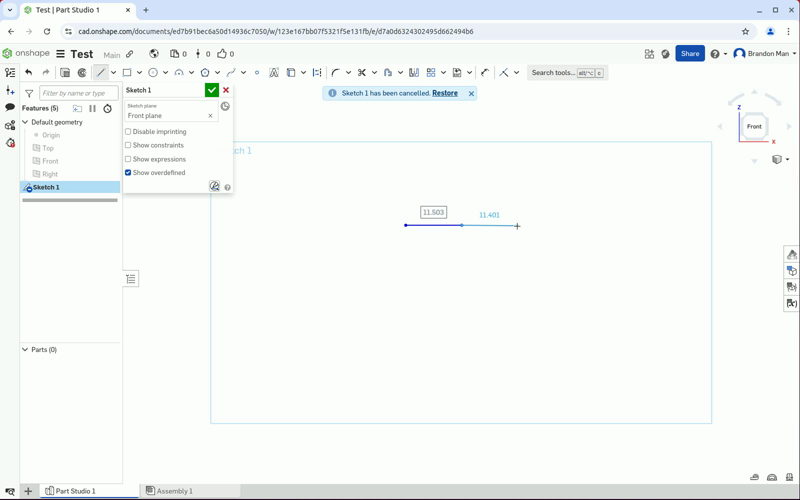
key(esc)
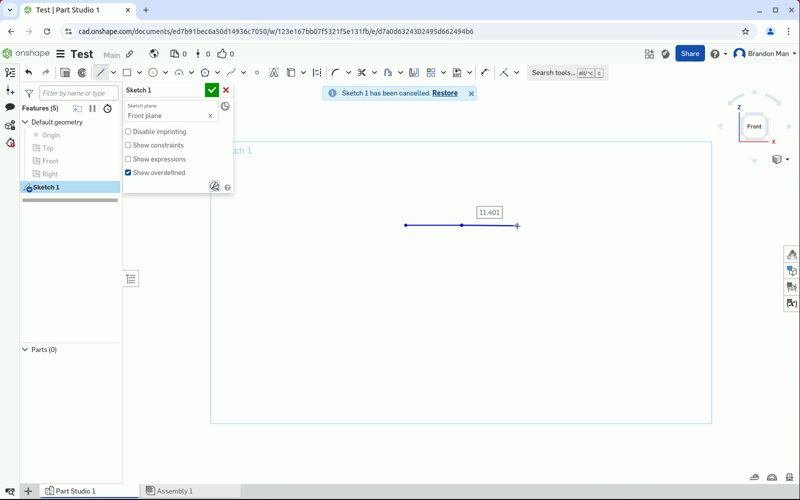
key(a)
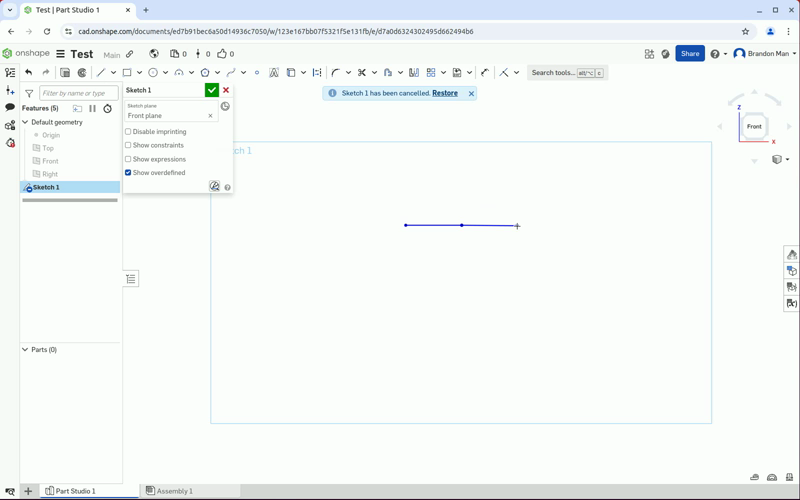
mouse_move(517, 225)
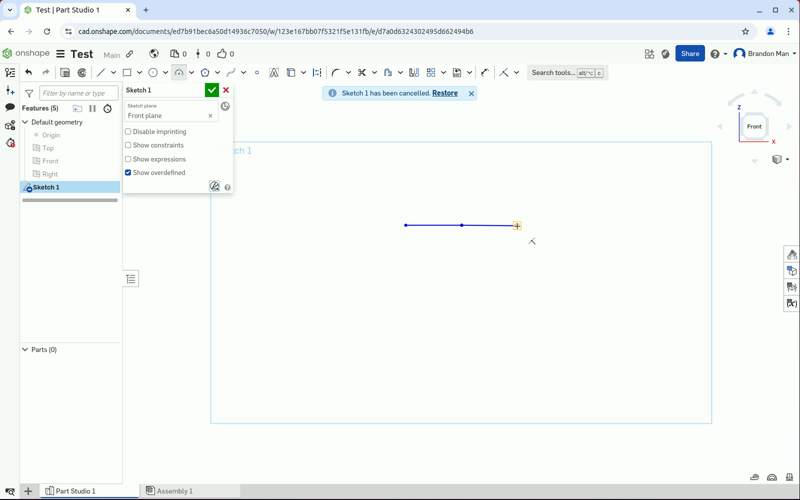
click(517, 225)
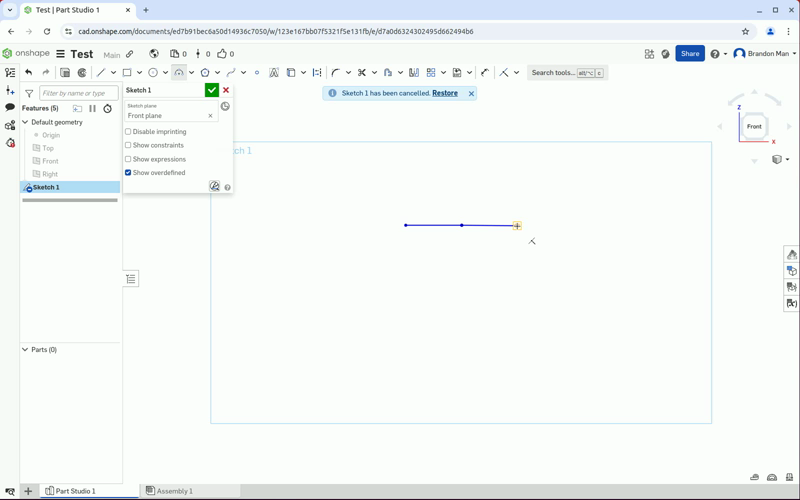
mouse_move(405, 225)
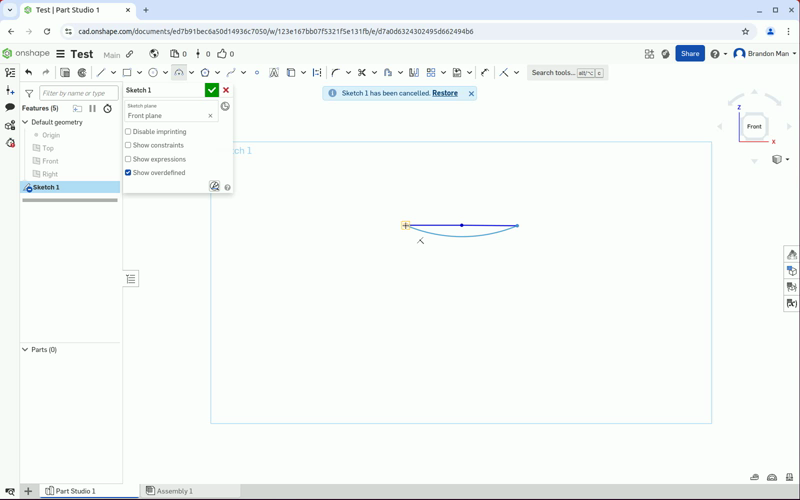
click(405, 225)
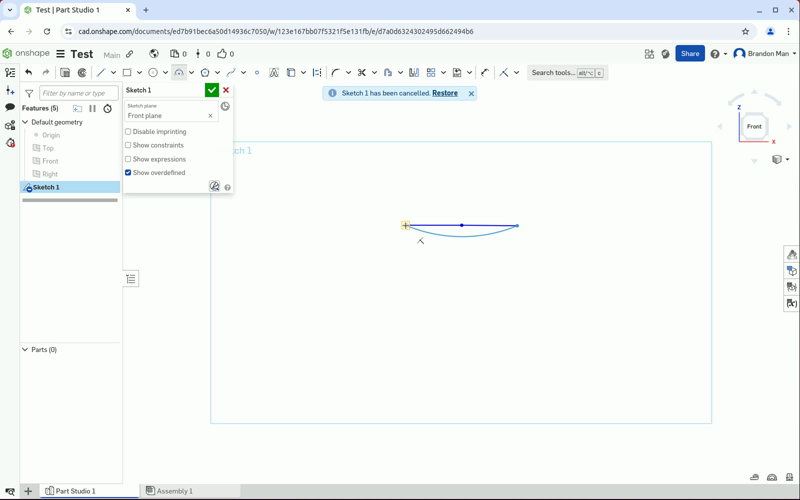
key_down(shift)
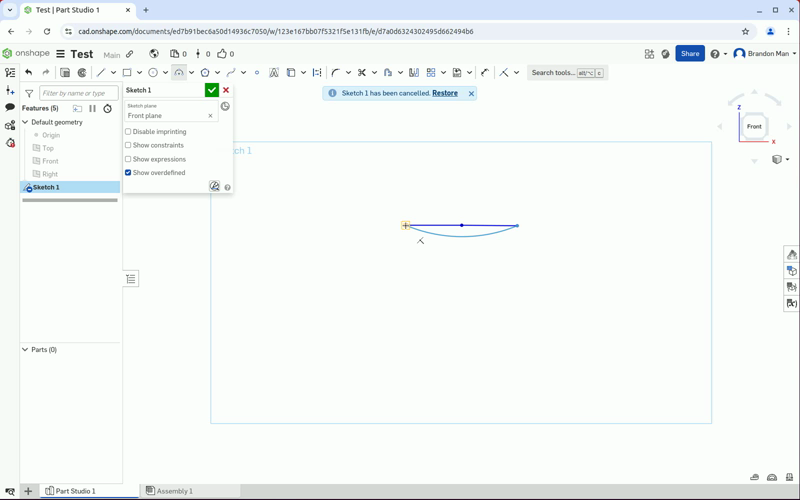
mouse_move(461, 169)
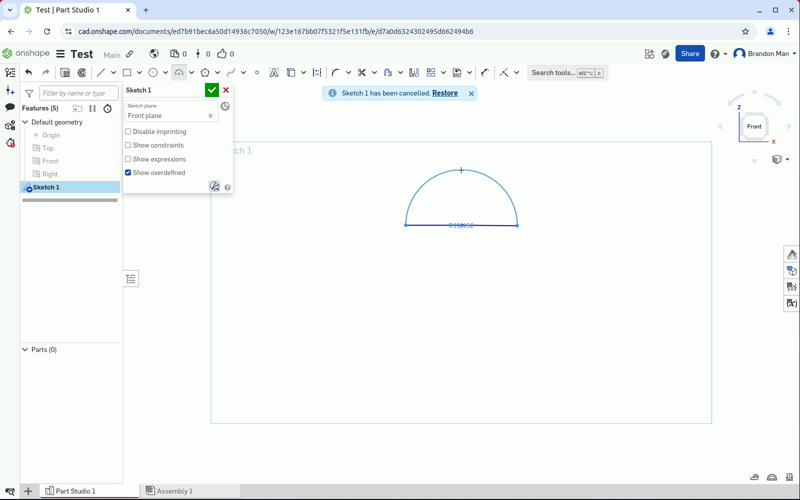
click(461, 169)
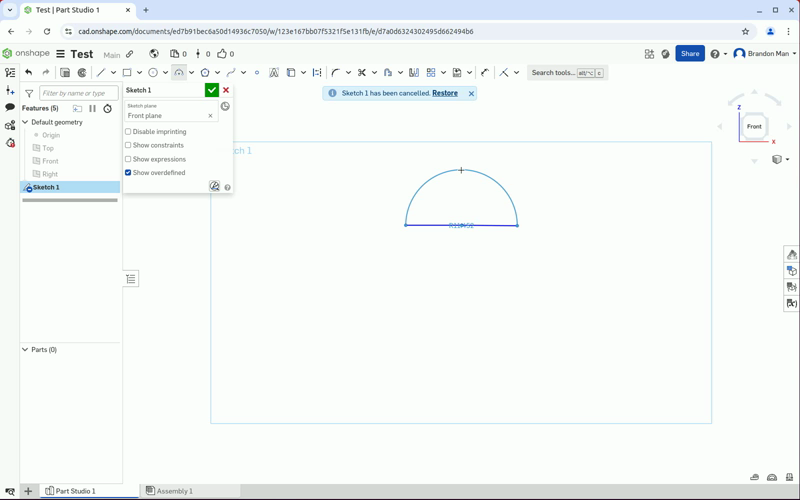
key_up(shift)
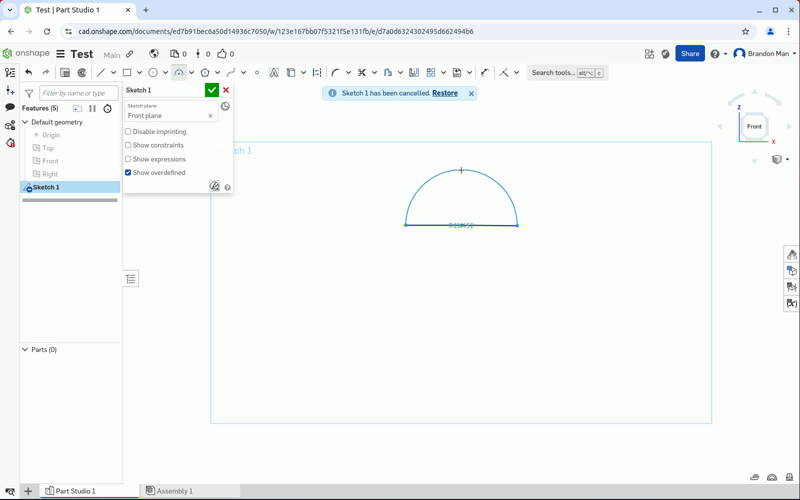
key(esc)
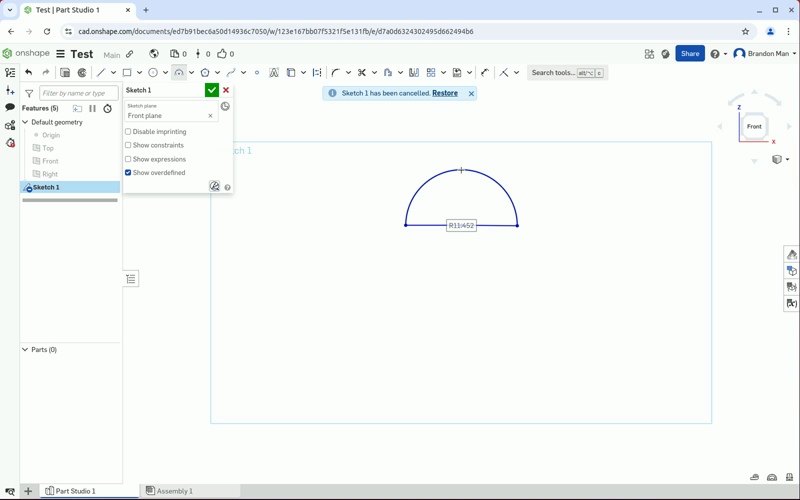
mouse_move(512, 216)
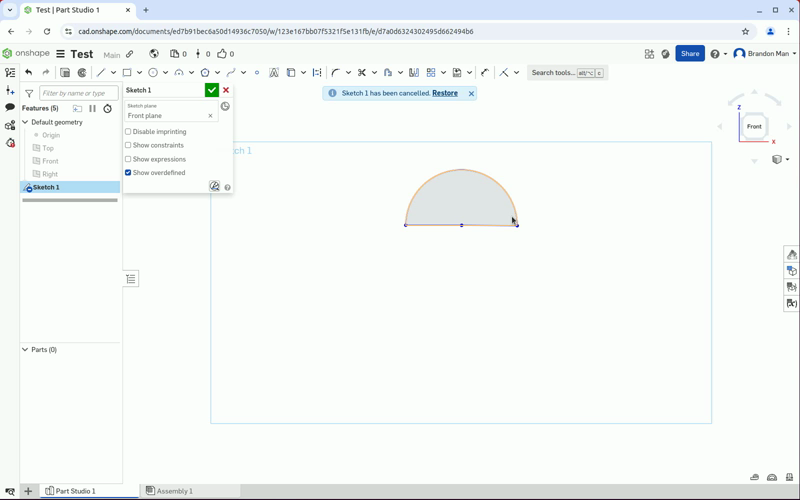
scroll(6)
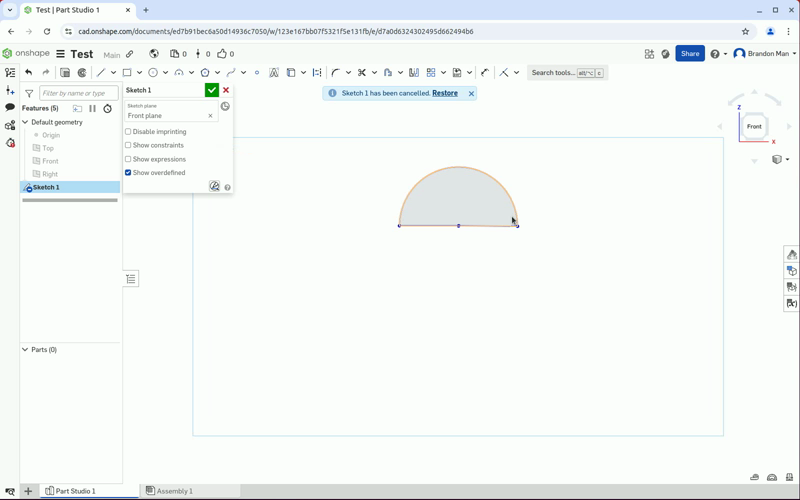
scroll(6)
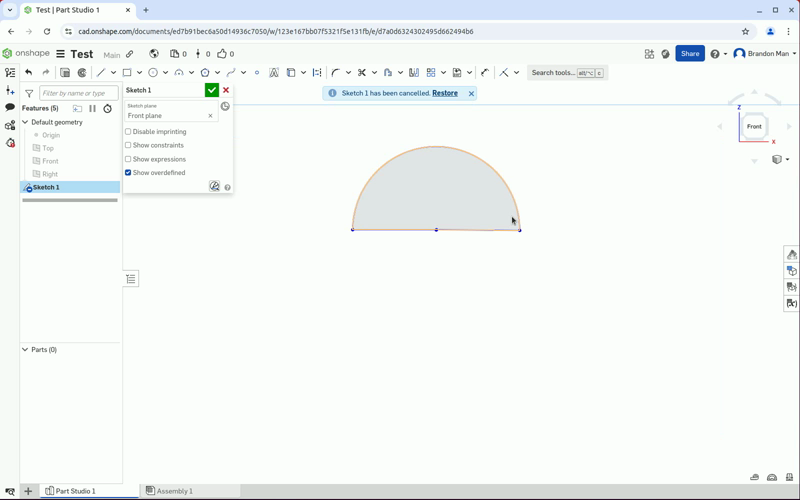
scroll(6)
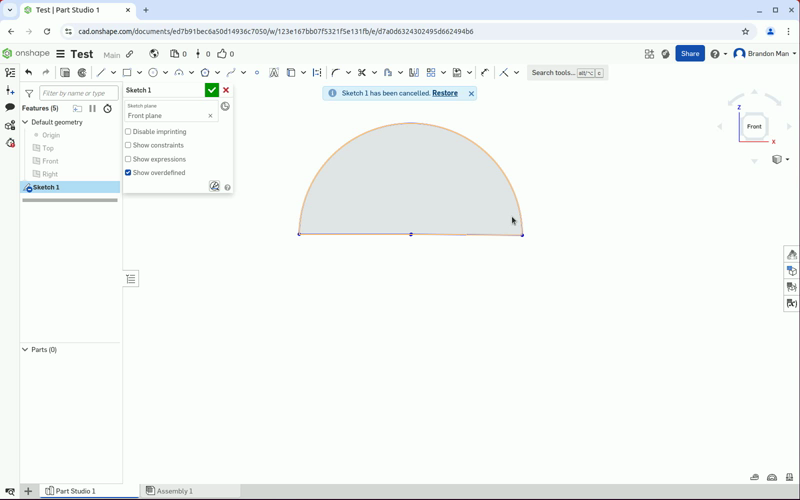
scroll(6)
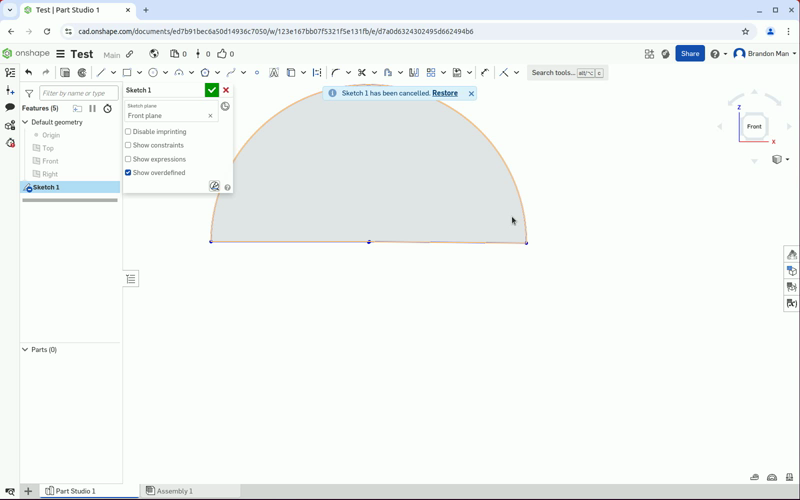
scroll(6)
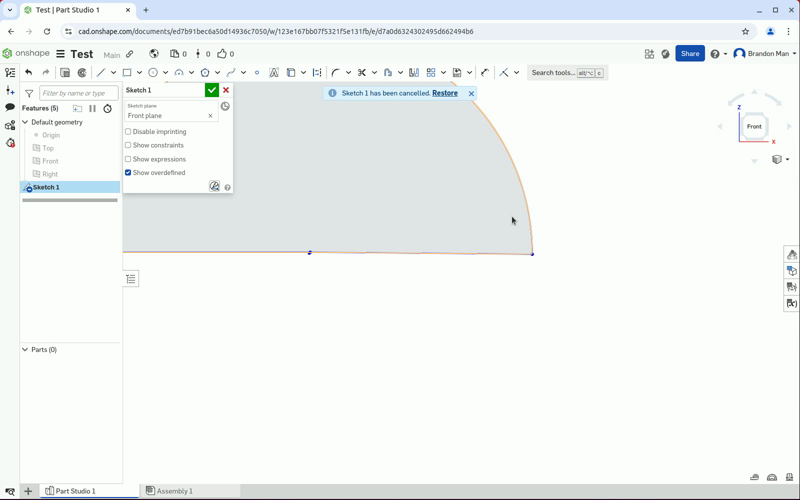
scroll(6)
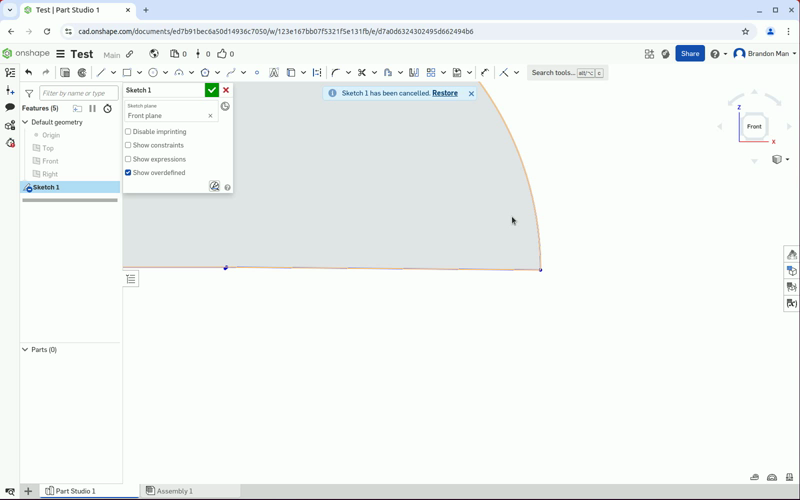
scroll(6)
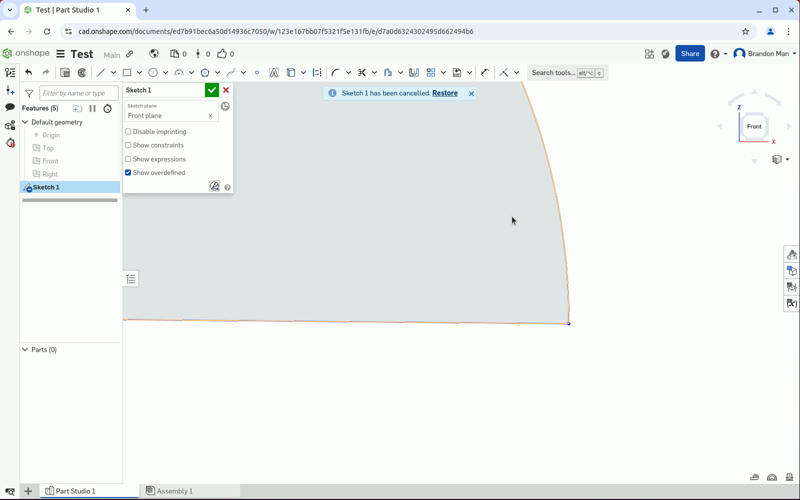
click(512, 216)
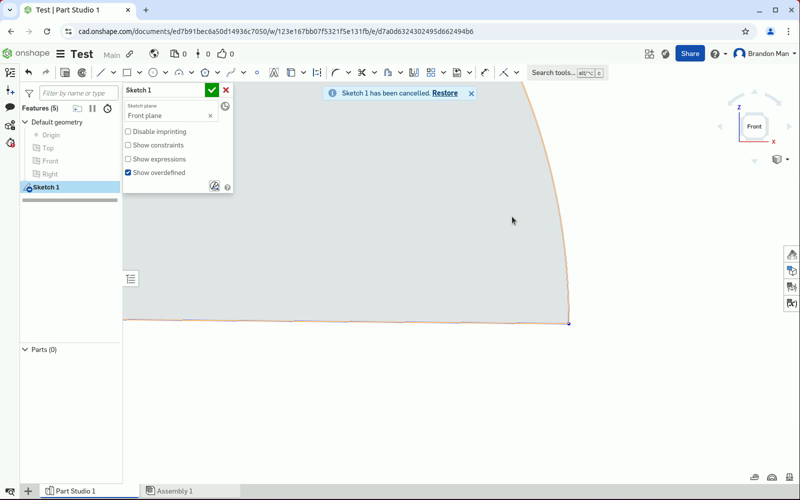
scroll(-6)
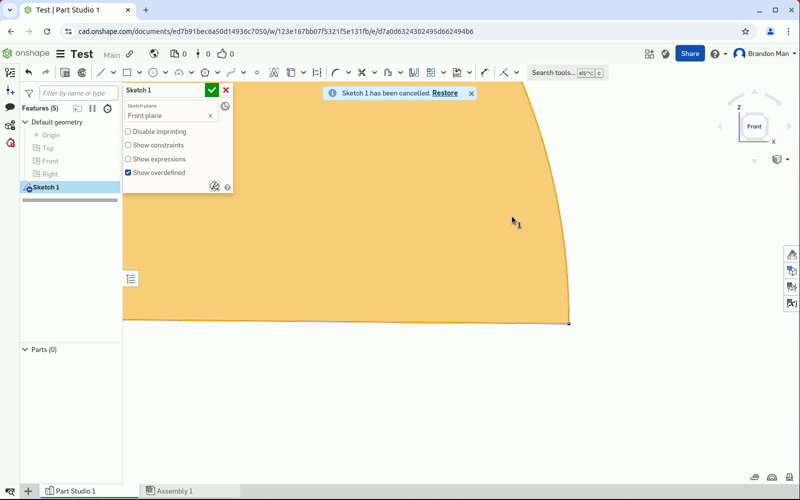
scroll(-6)
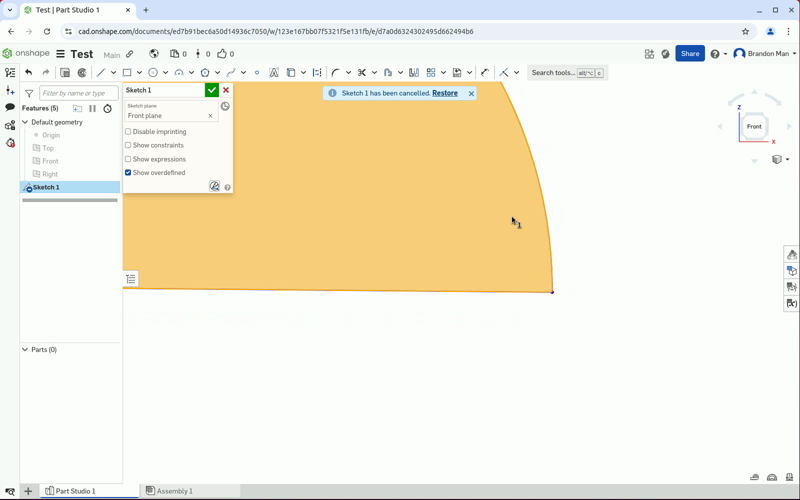
scroll(-6)
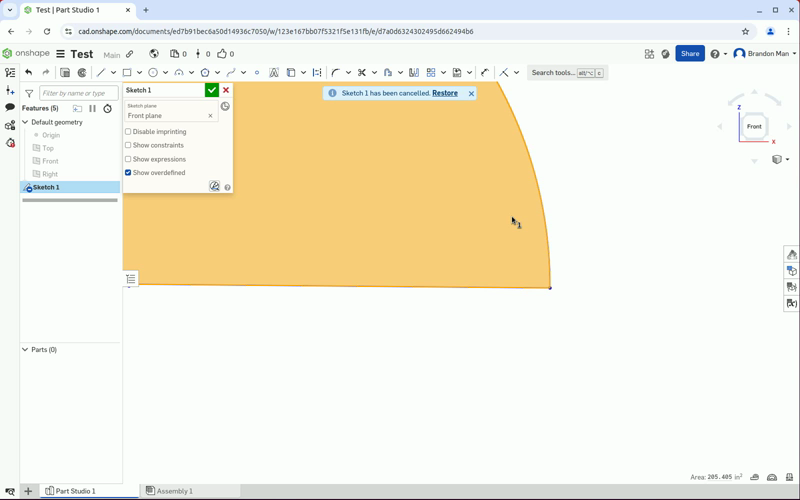
scroll(-6)
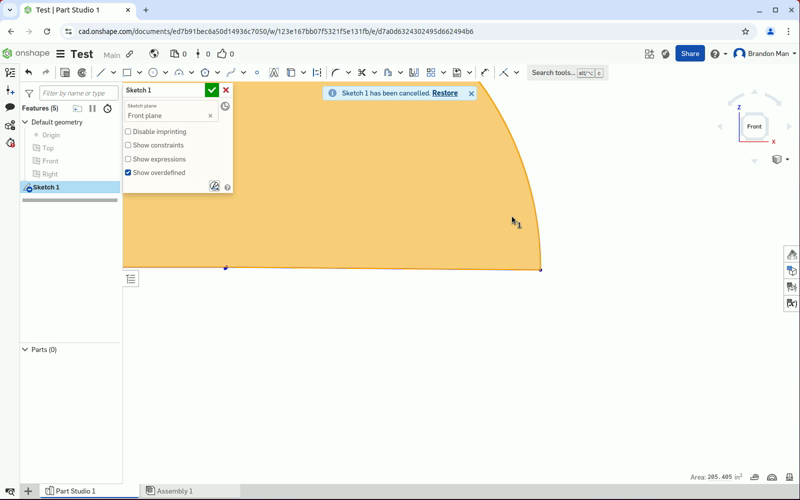
scroll(-6)
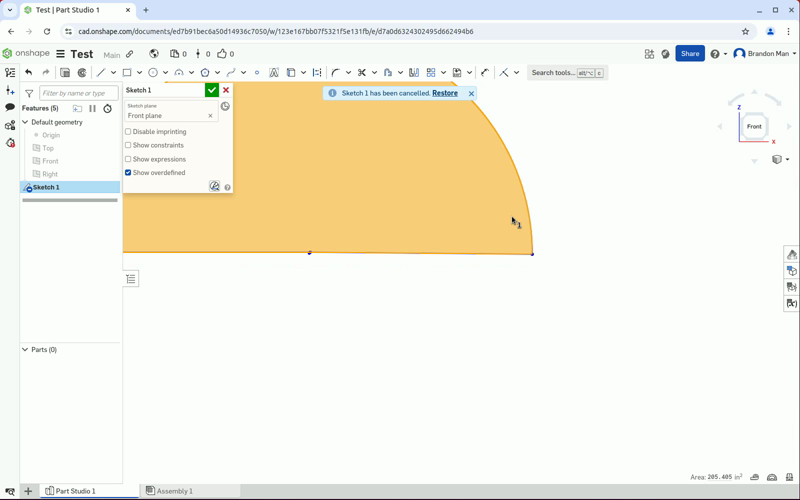
scroll(-6)
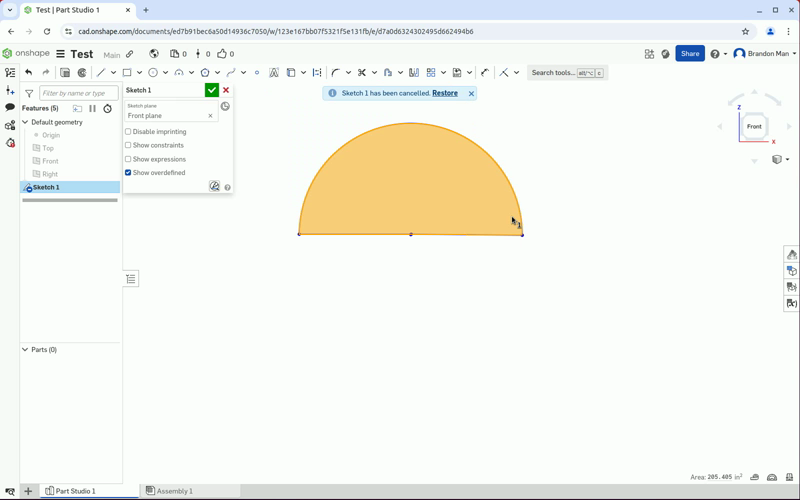
scroll(-6)
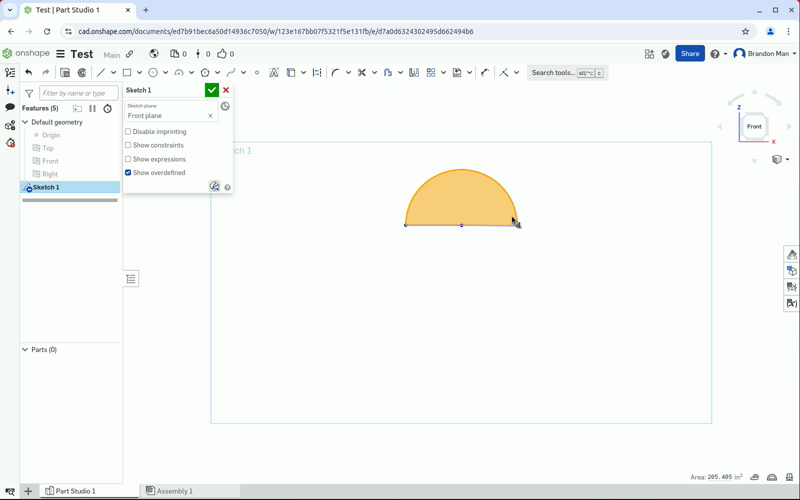
mouse_move(73, 352)
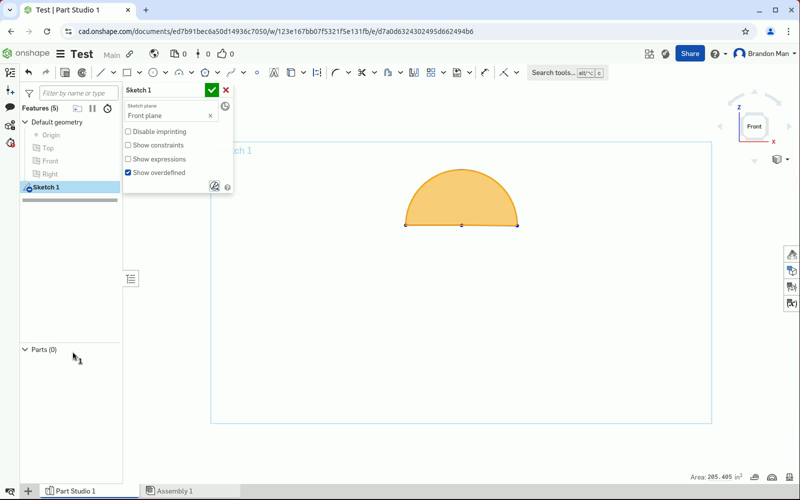
key(shift+y)
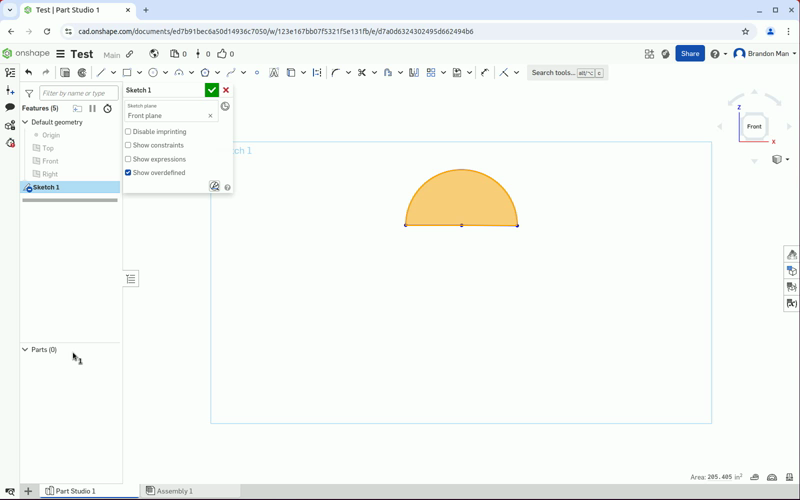
key(shift+e)
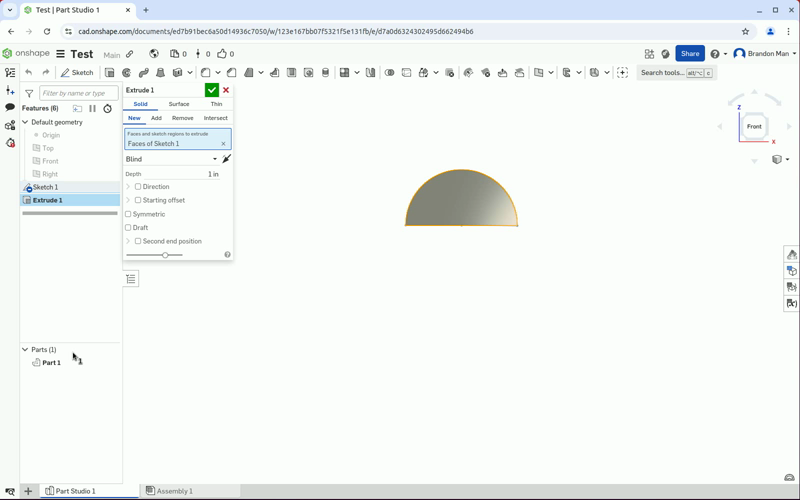
mouse_move(143, 106)
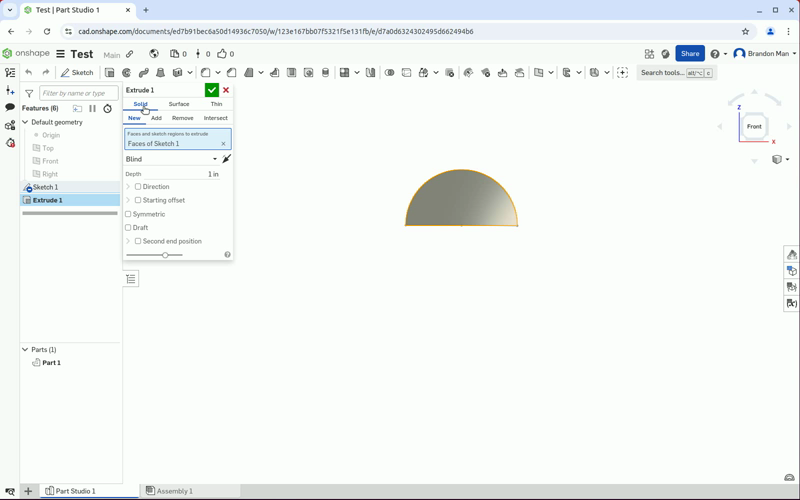
click(143, 106)
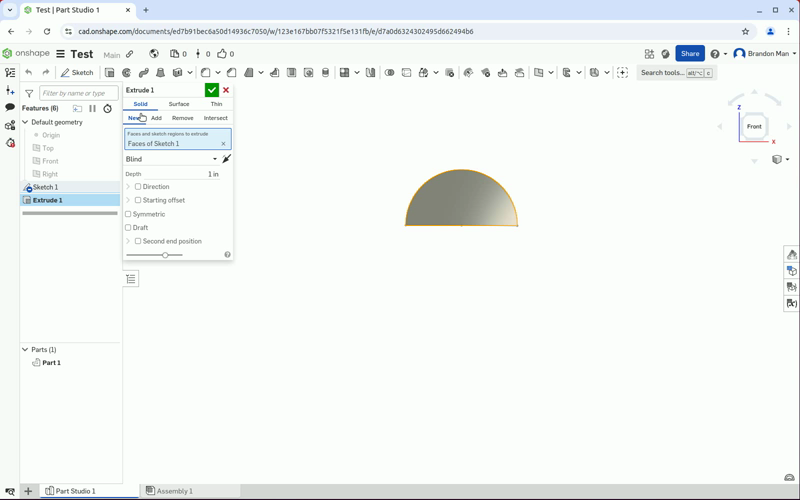
mouse_move(137, 120)
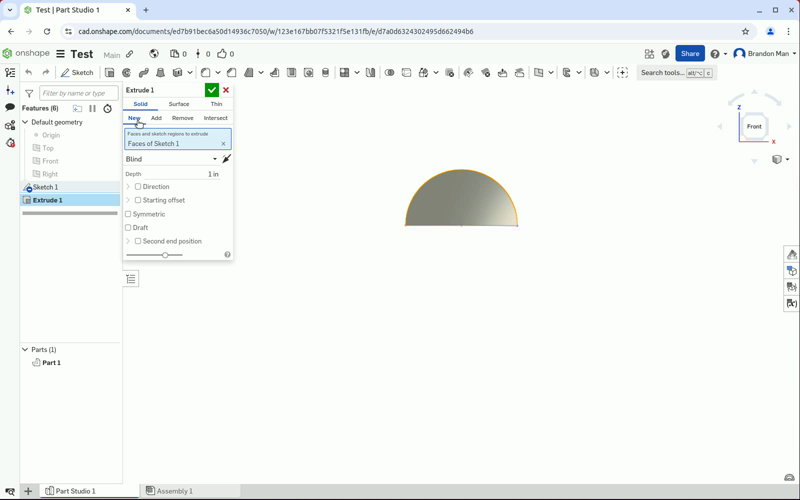
click(137, 120)
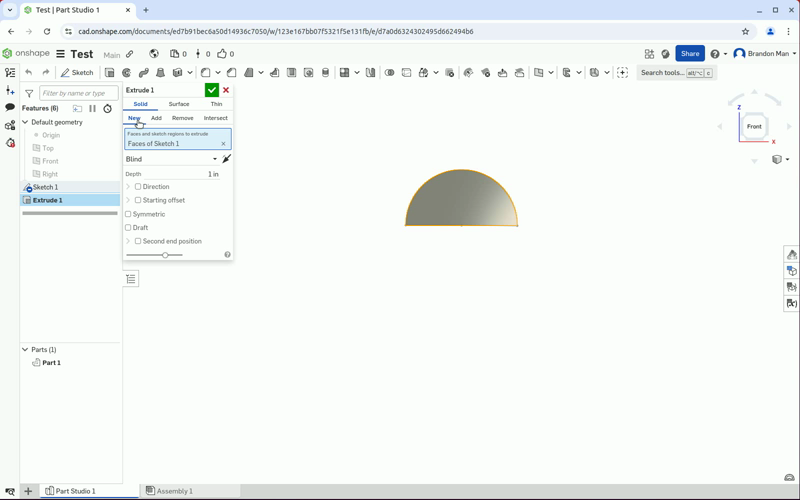
key(tab, 4)
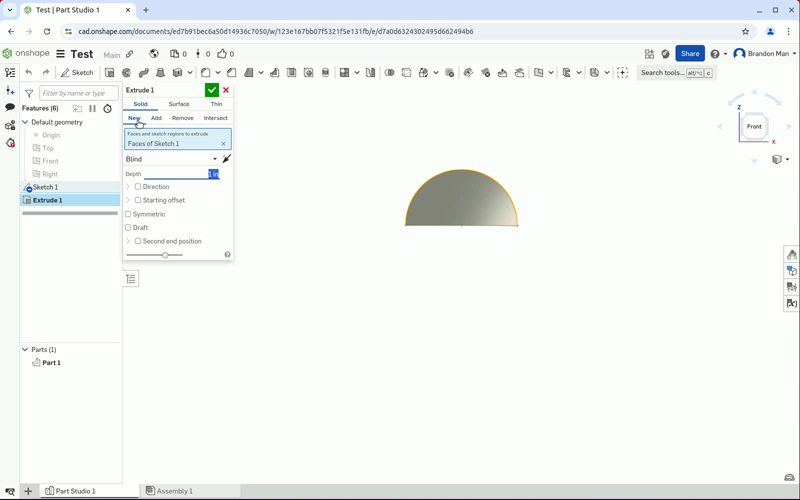
text(7.221)
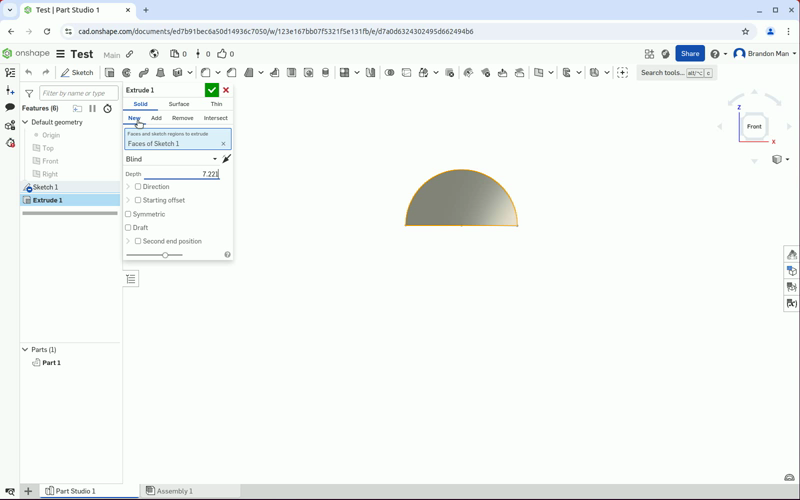
key(enter)
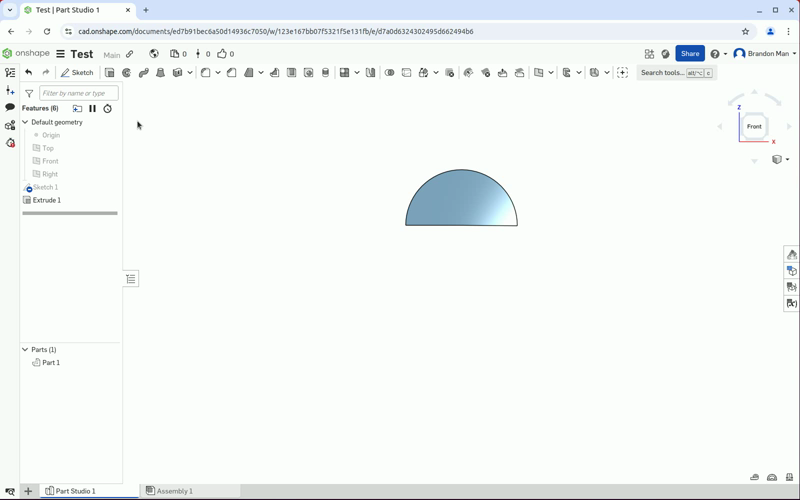
key(shift+h)
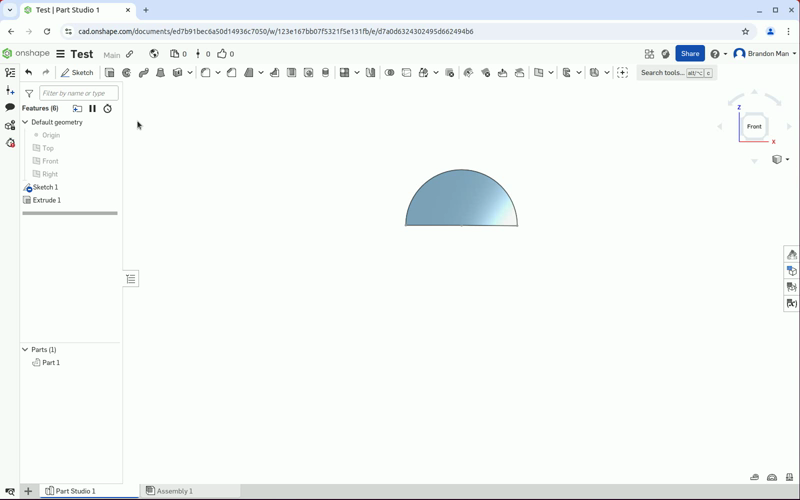
key(shift+h)
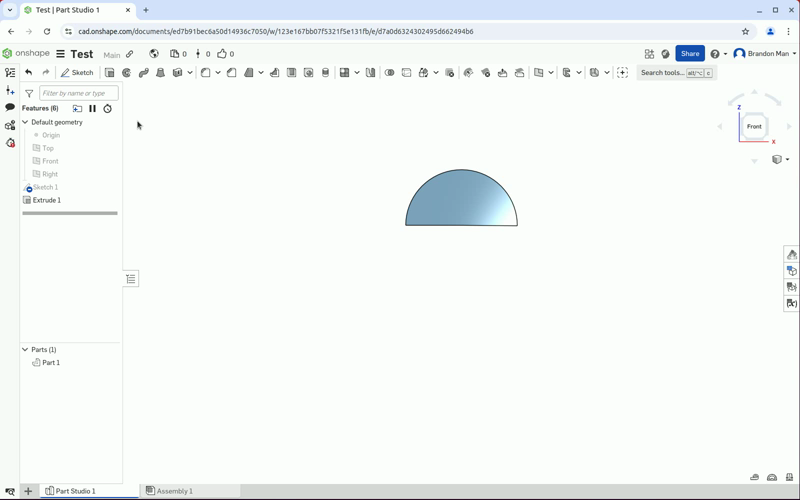
mouse_move(73, 189)
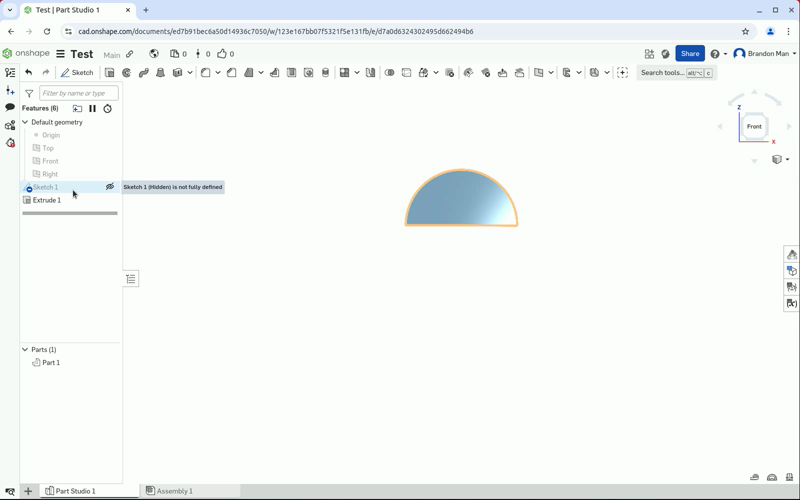
click(73, 189)
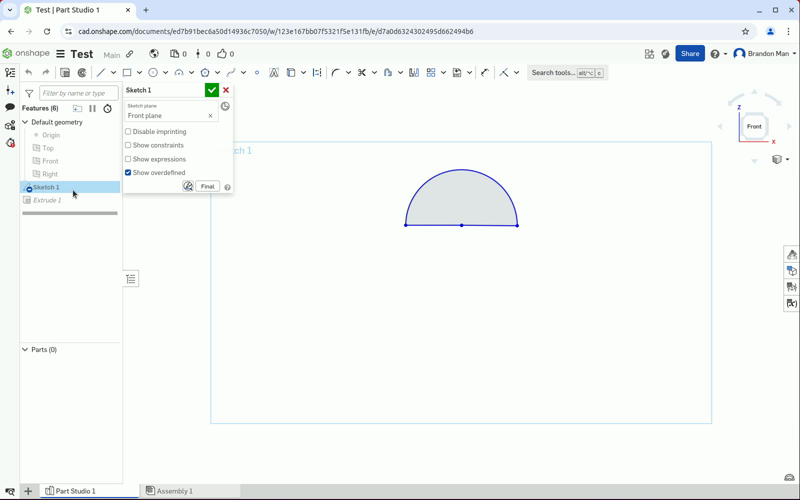
mouse_move(229, 92)
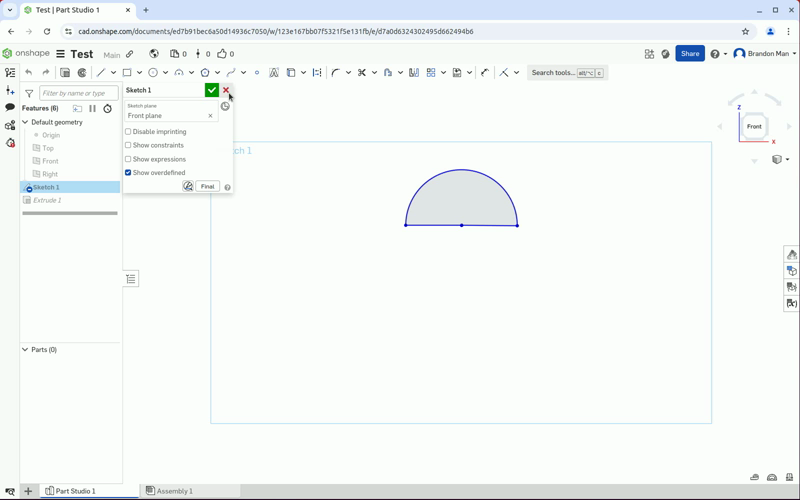
click(229, 92)
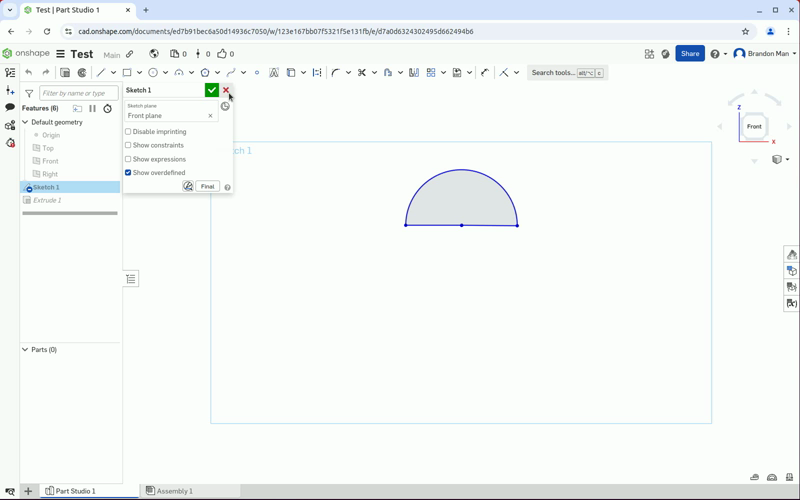
key(shift+s)
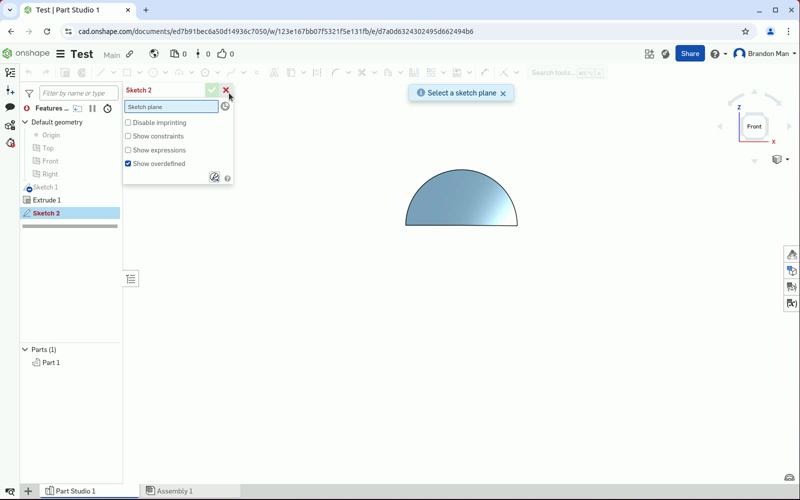
mouse_move(73, 163)
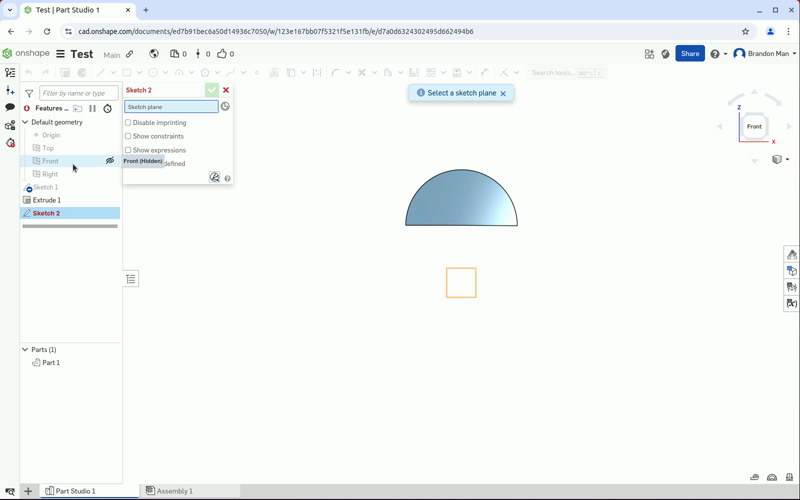
click(73, 163)
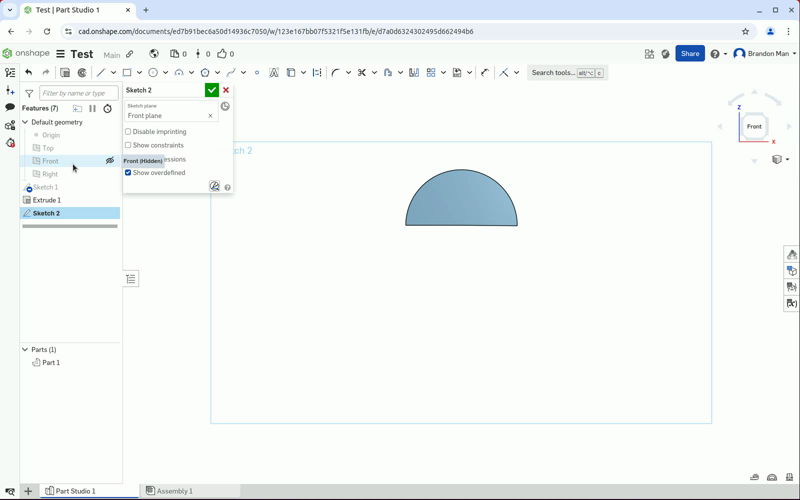
mouse_move(73, 352)
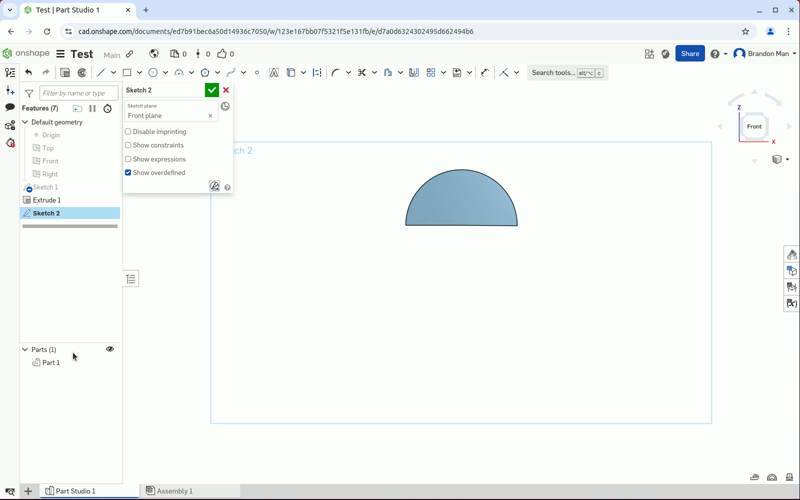
key(y)
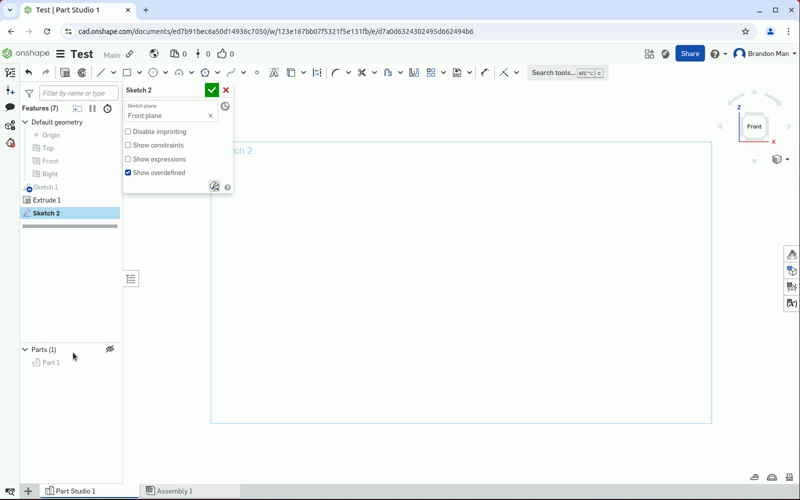
key(a)
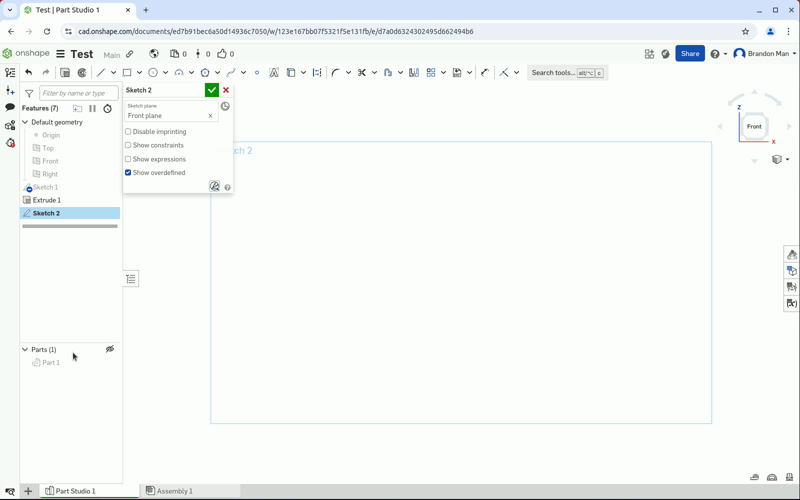
key_down(shift)
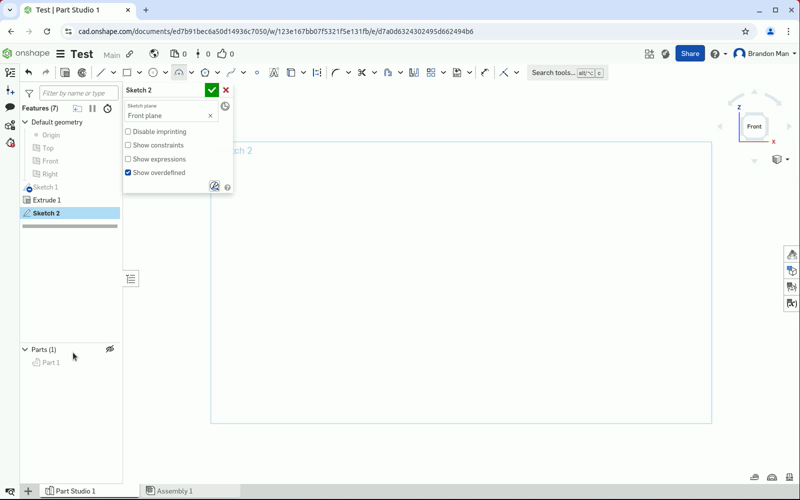
mouse_move(405, 225)
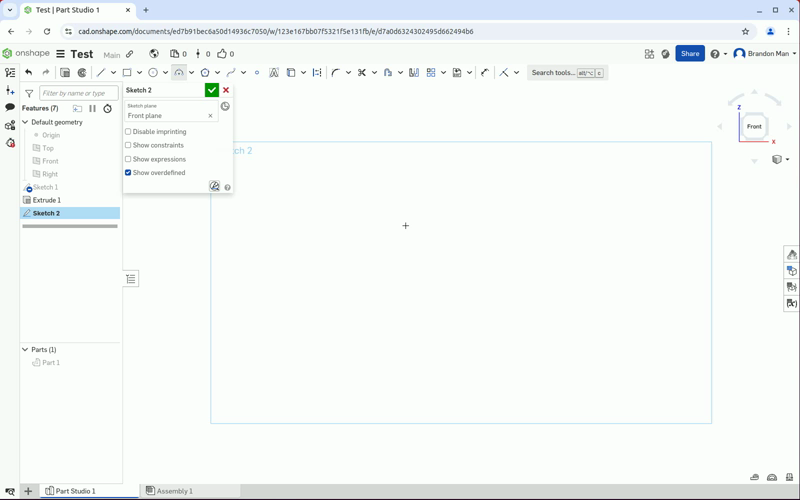
click(405, 225)
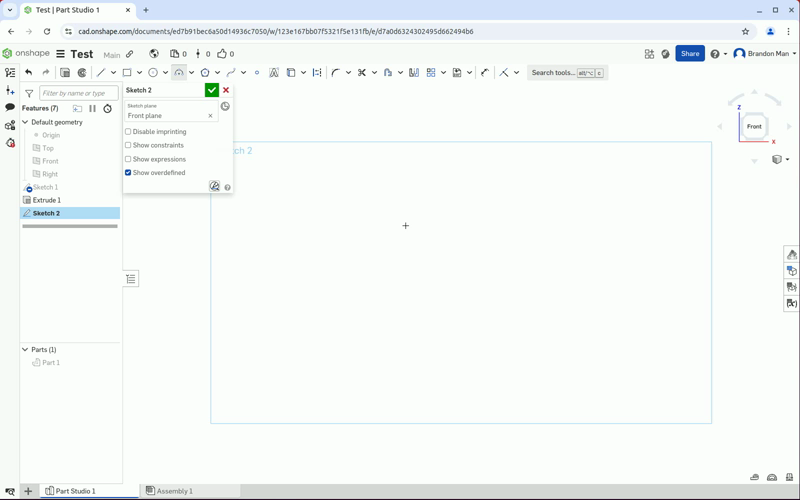
key_up(shift)
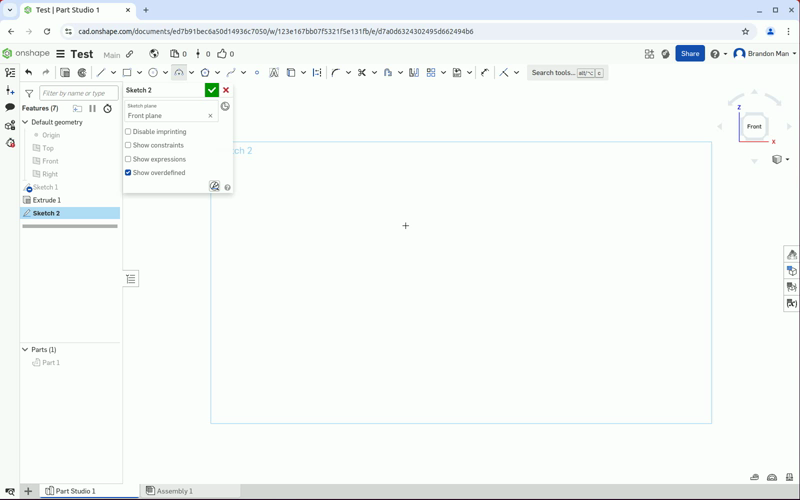
key_down(shift)
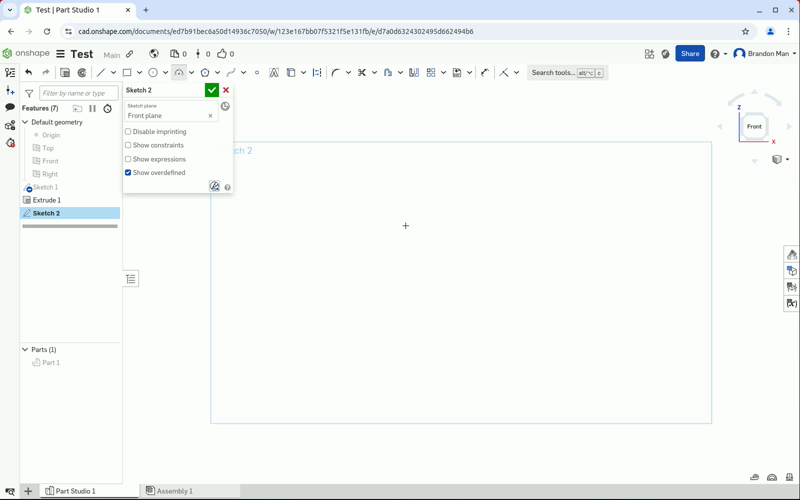
mouse_move(517, 225)
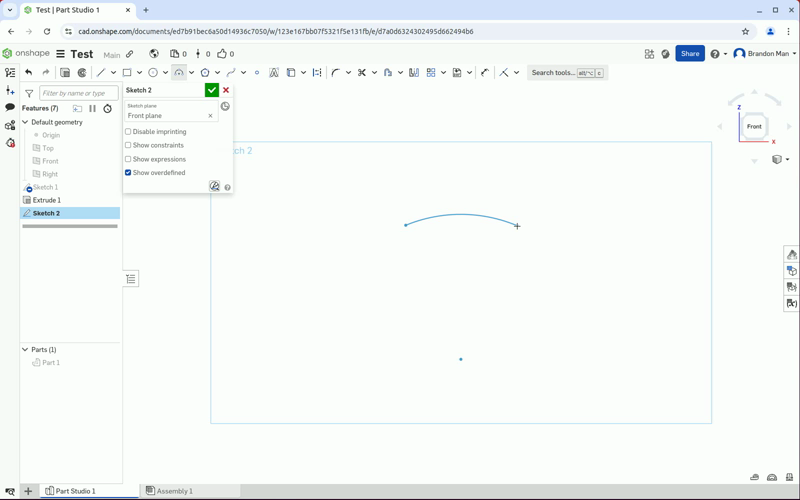
click(517, 225)
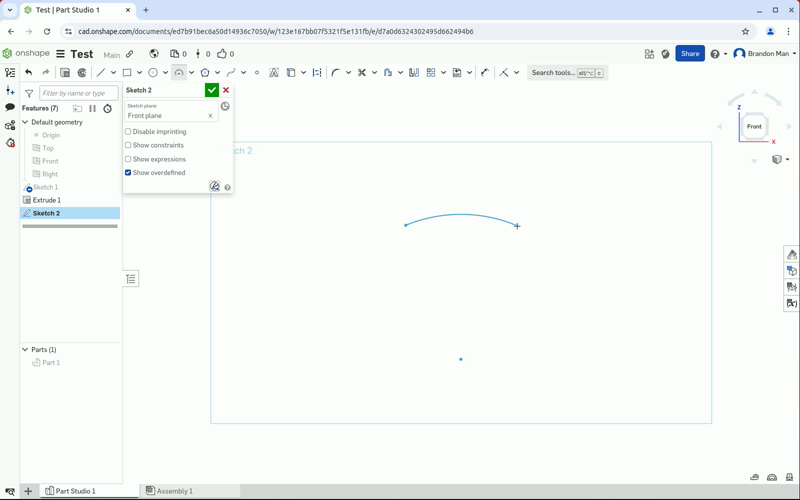
mouse_move(461, 281)
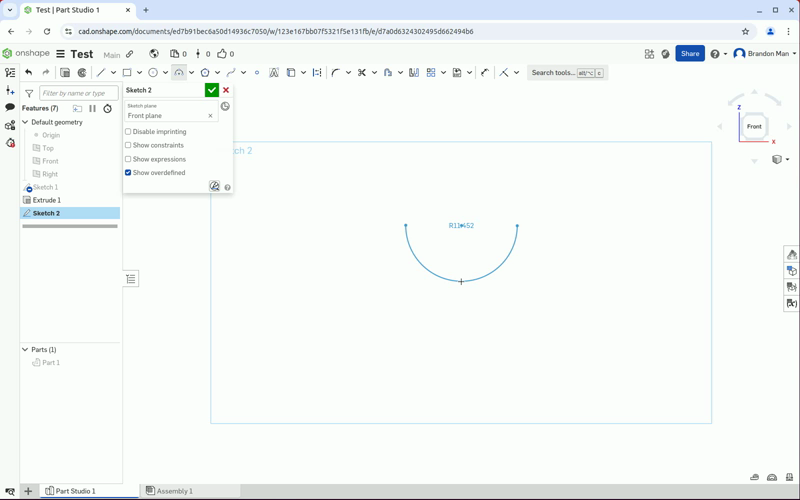
click(461, 281)
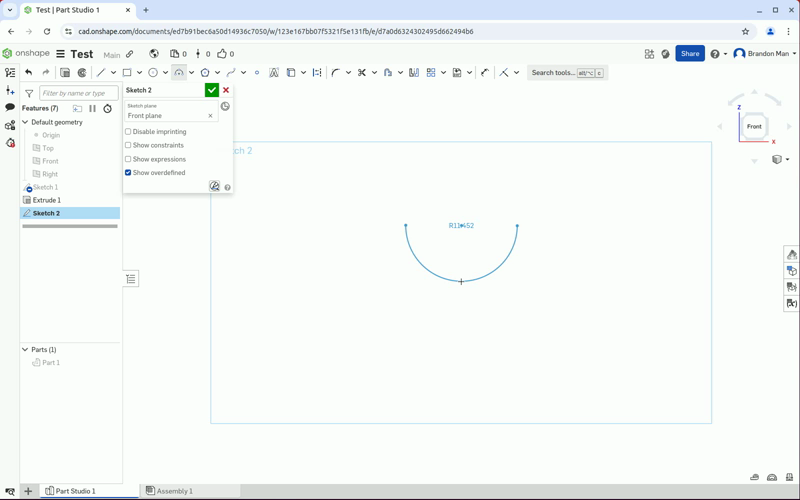
key_up(shift)
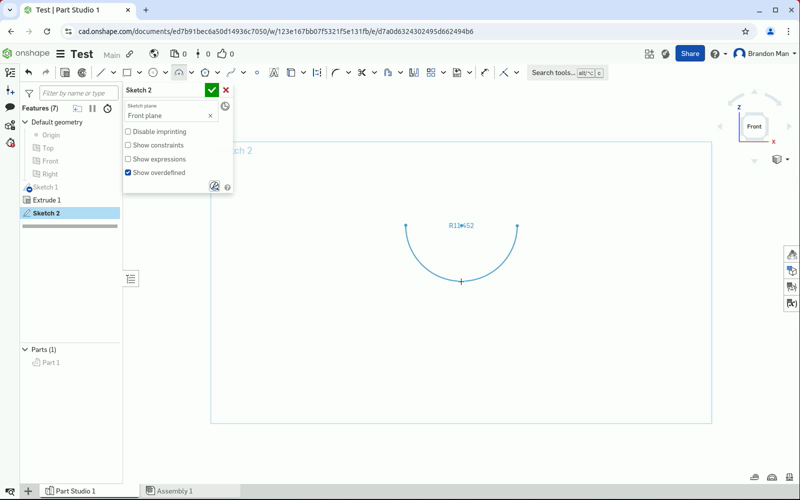
key(esc)
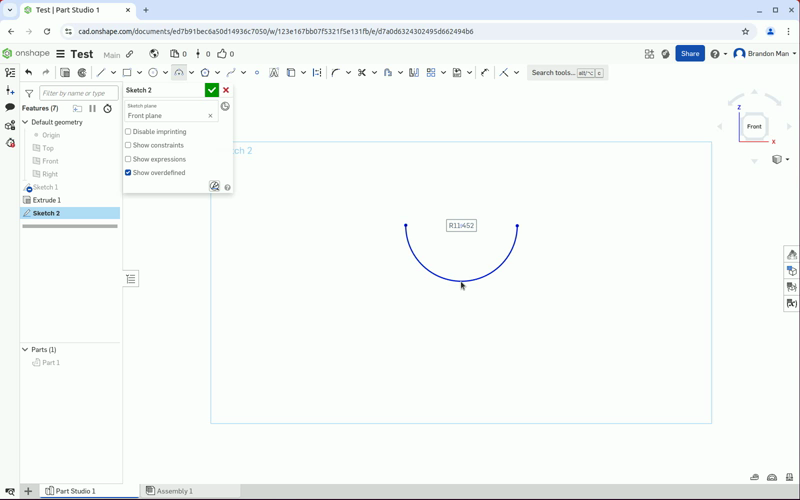
key(l)
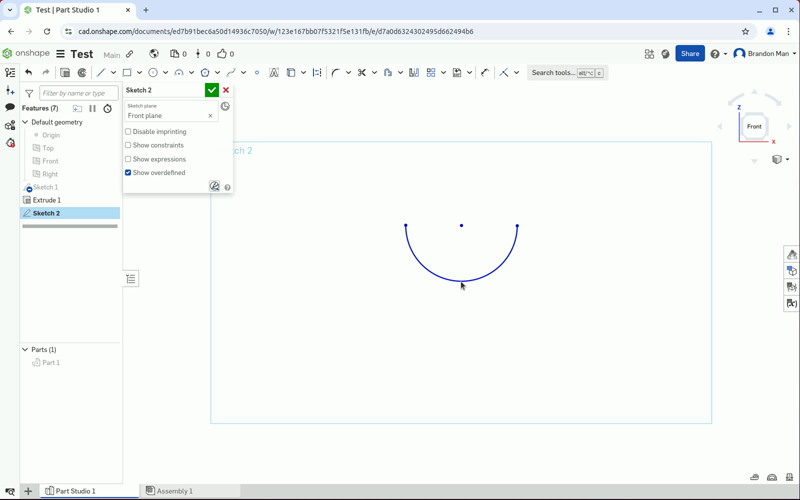
mouse_move(517, 225)
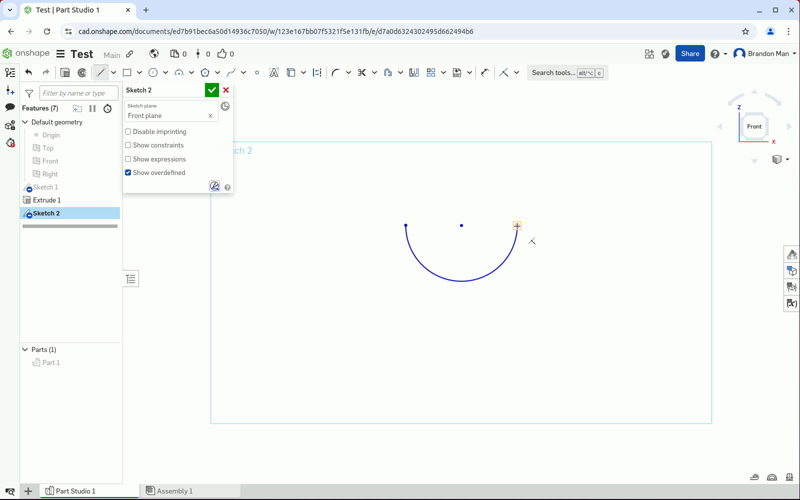
click(517, 225)
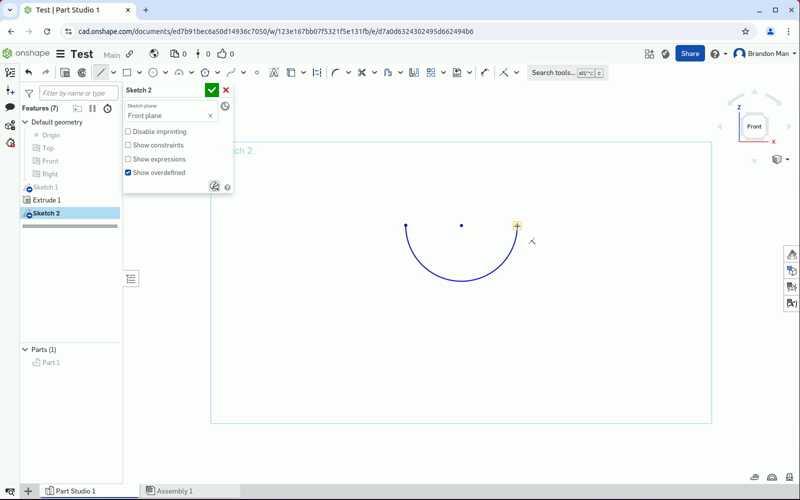
key_down(shift)
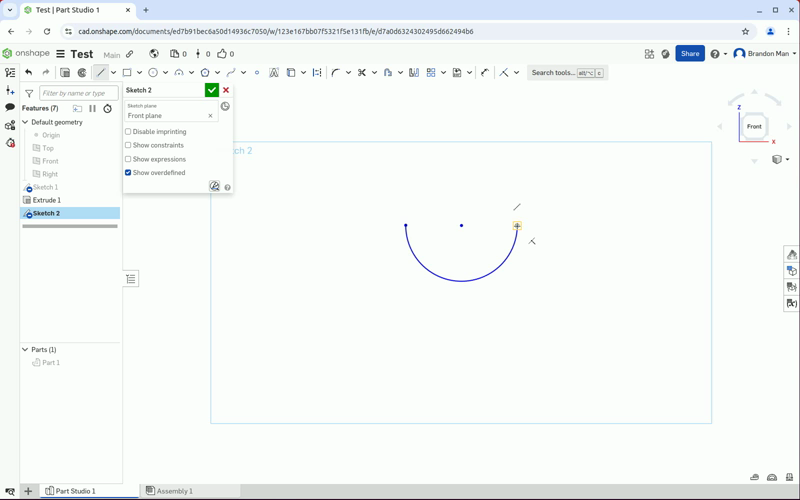
mouse_move(547, 225)
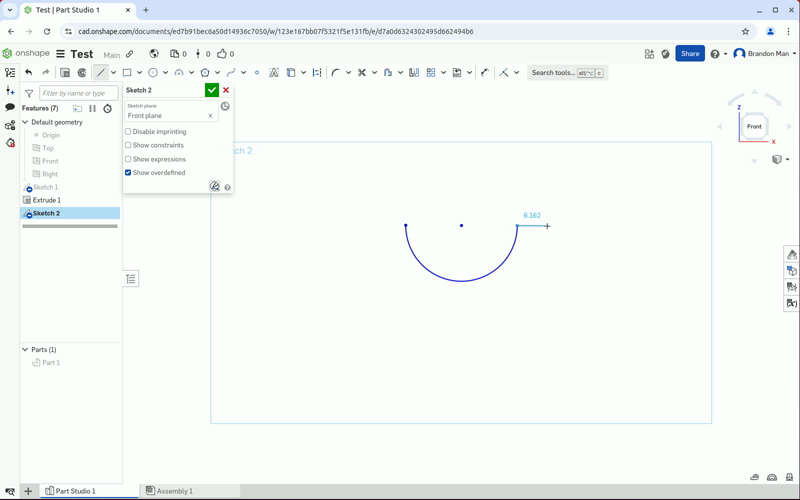
mouse_move(461, 225)
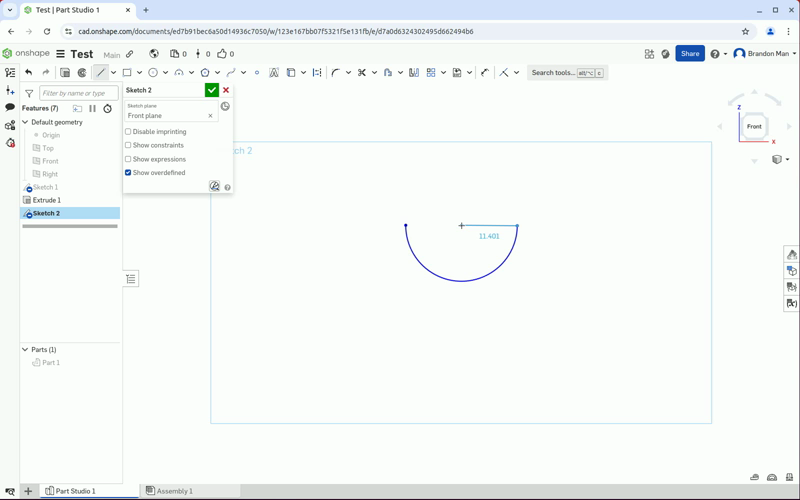
scroll(6)
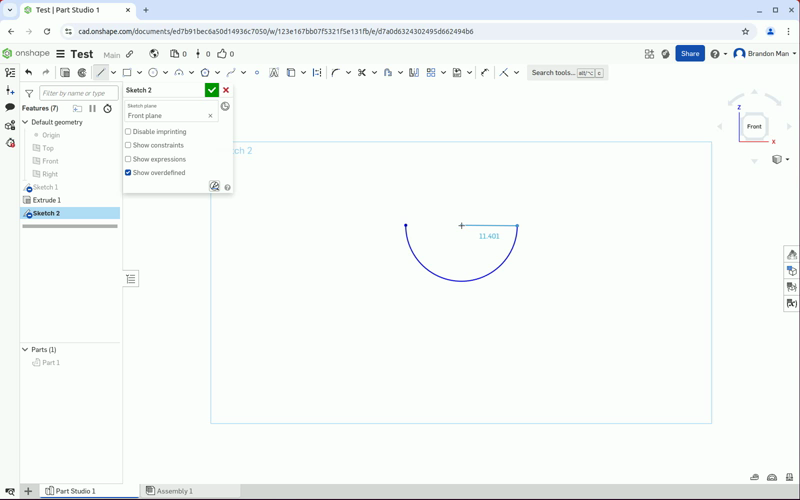
scroll(6)
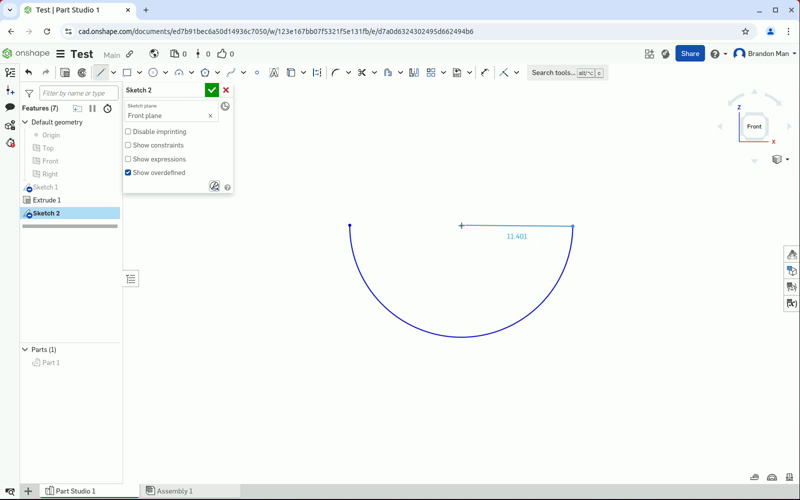
scroll(6)
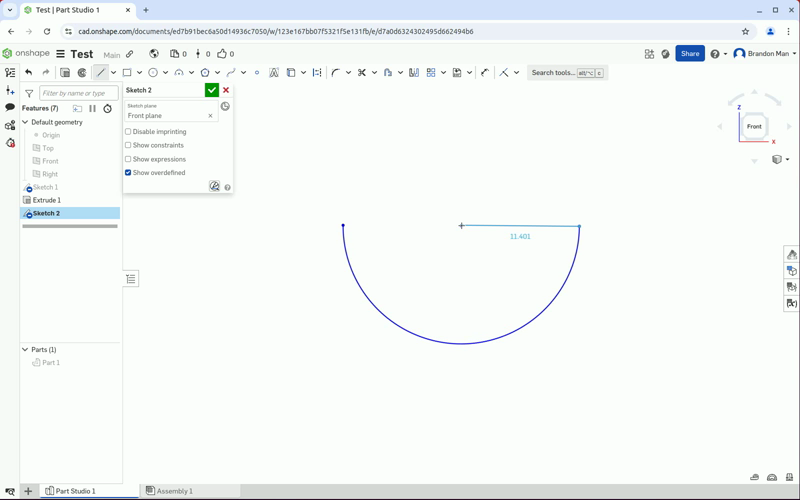
scroll(6)
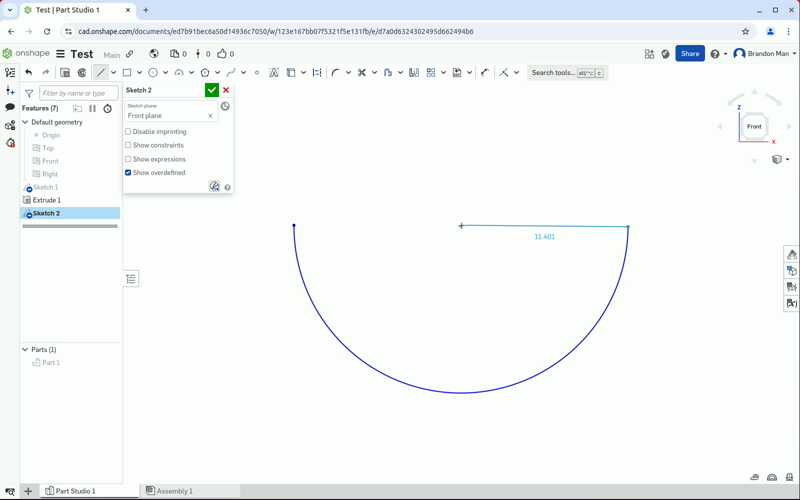
scroll(6)
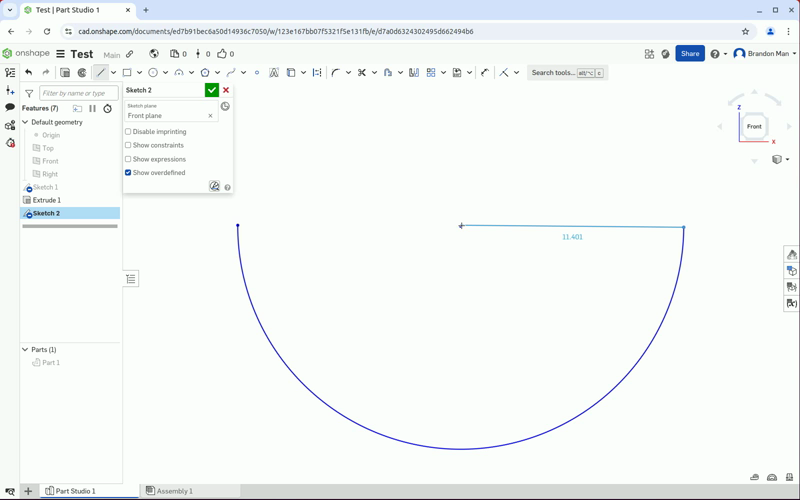
scroll(6)
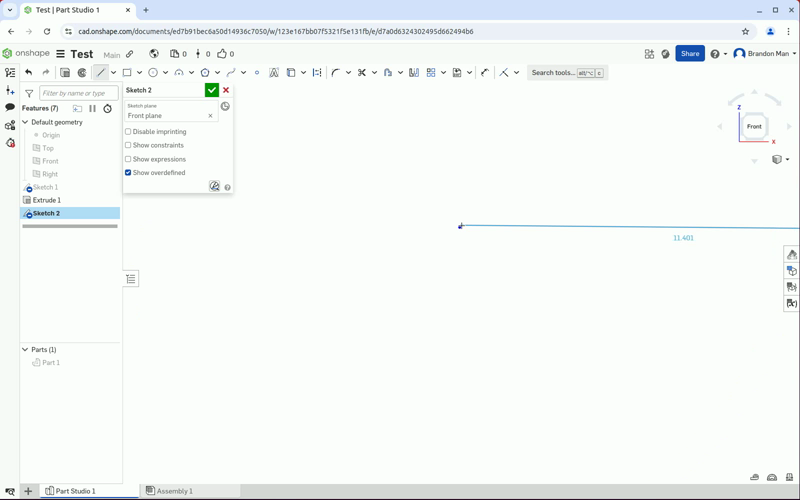
scroll(6)
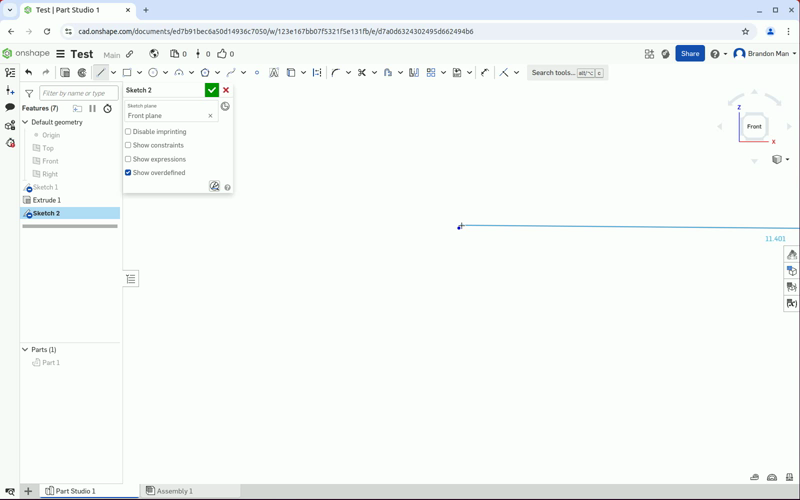
click(461, 225)
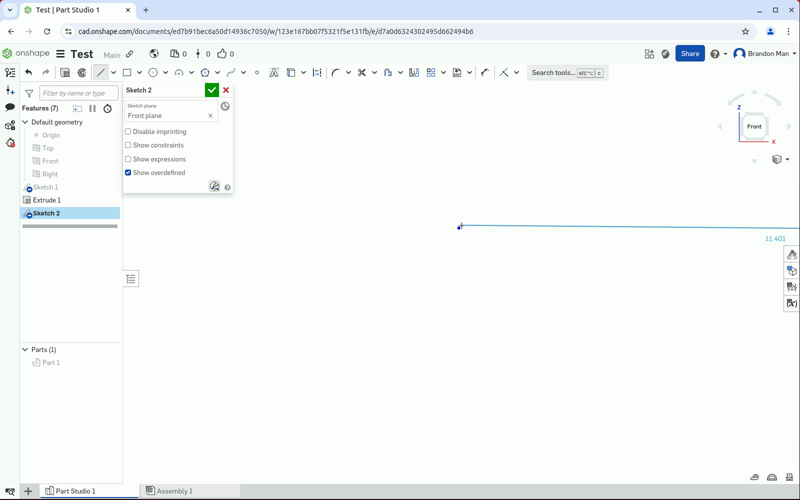
scroll(-6)
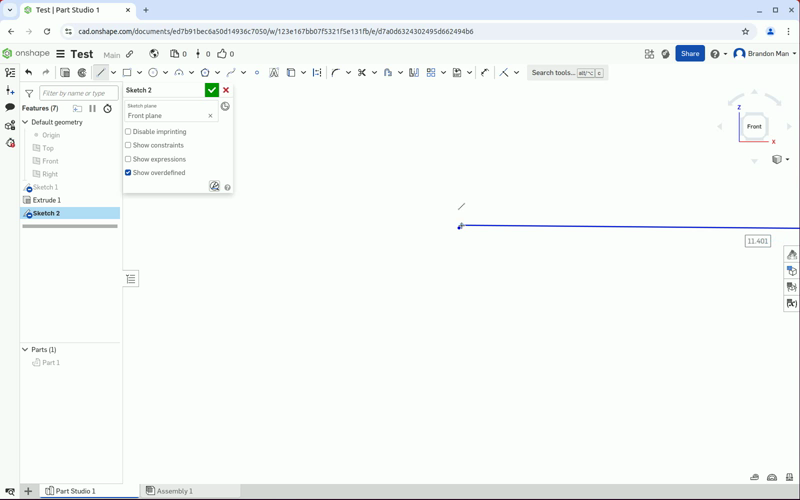
scroll(-6)
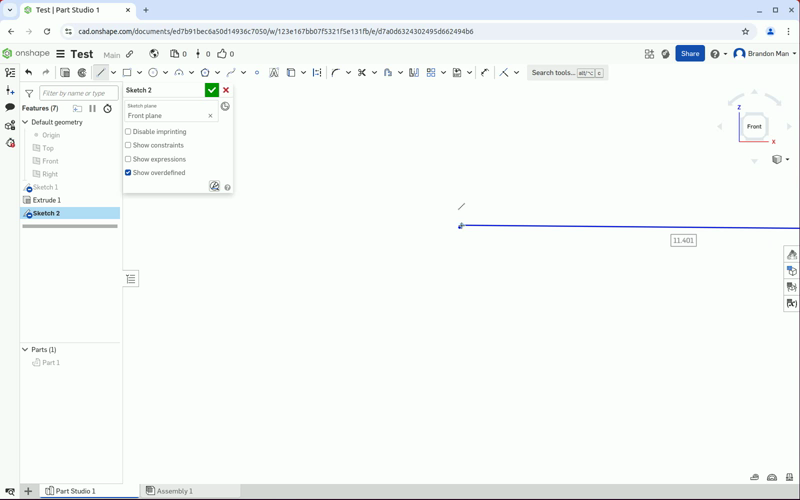
scroll(-6)
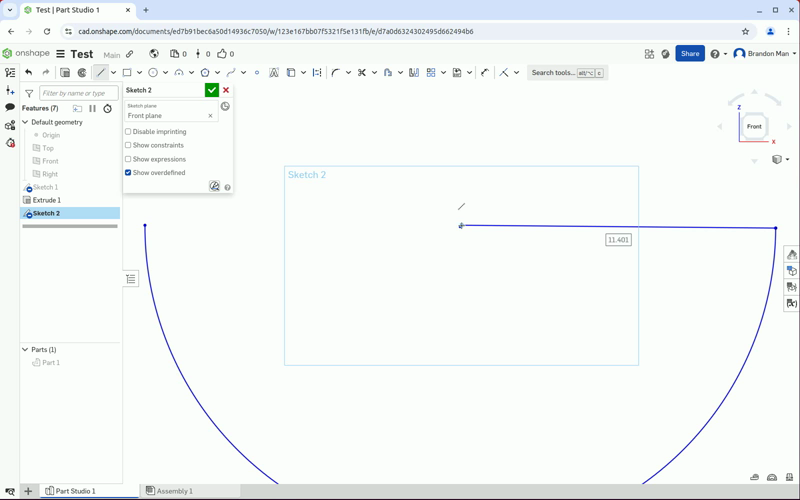
scroll(-6)
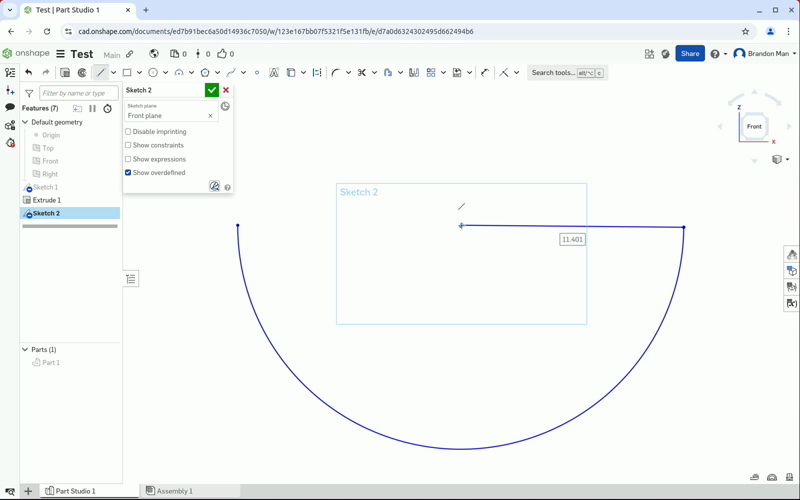
scroll(-6)
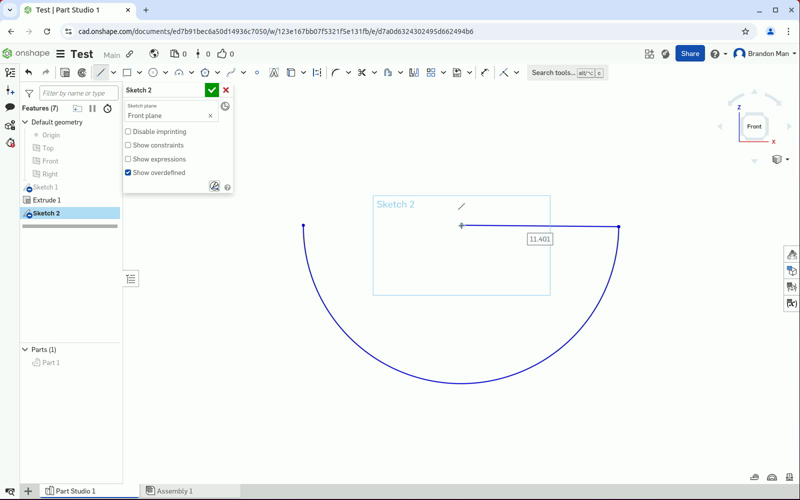
scroll(-6)
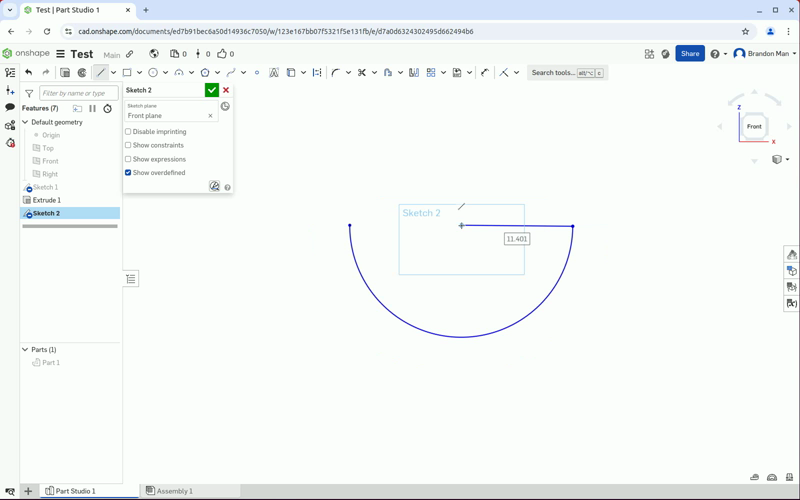
scroll(-6)
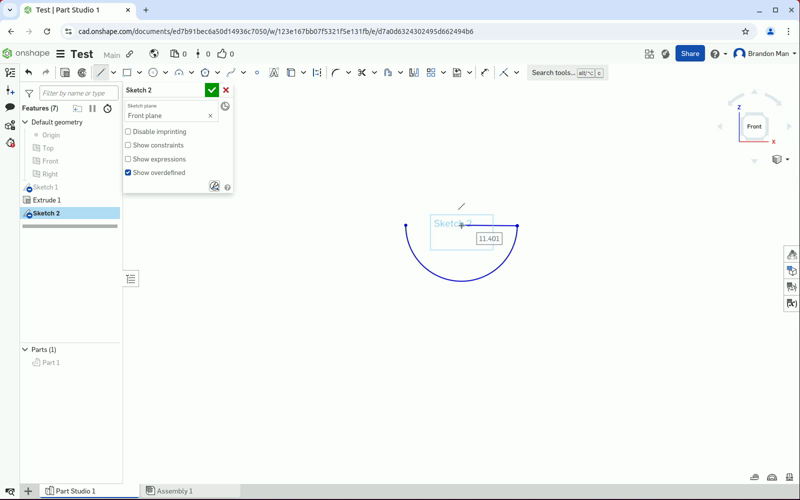
key_up(shift)
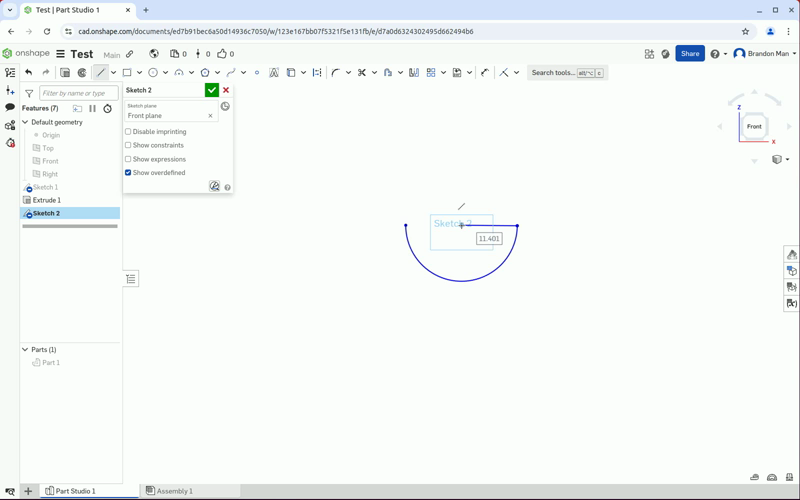
mouse_move(492, 225)
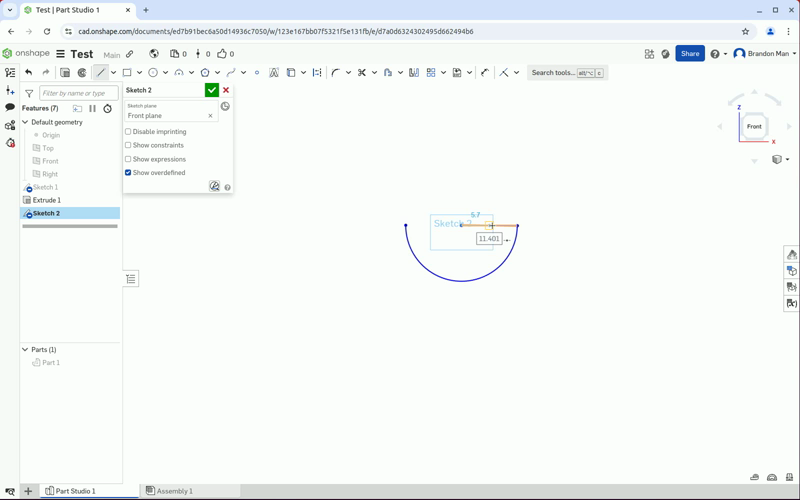
key_down(shift)
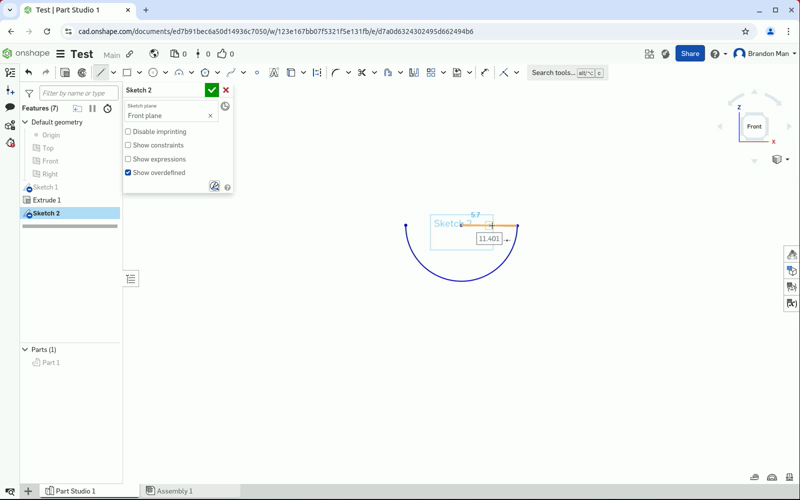
mouse_move(405, 225)
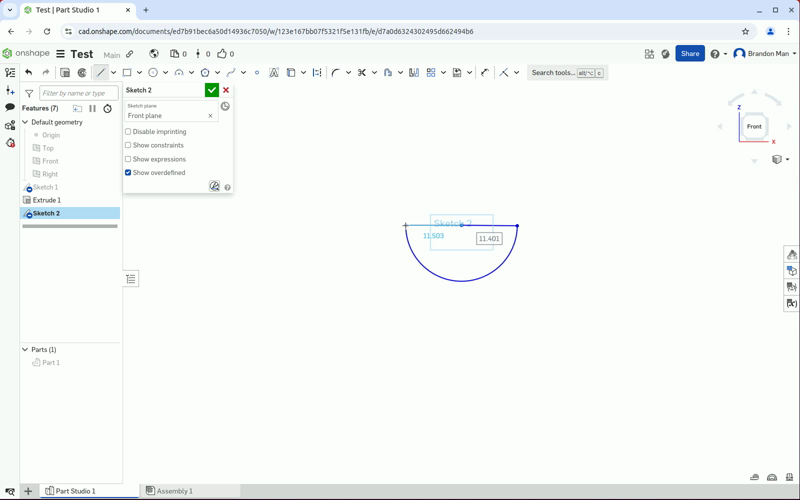
key_up(shift)
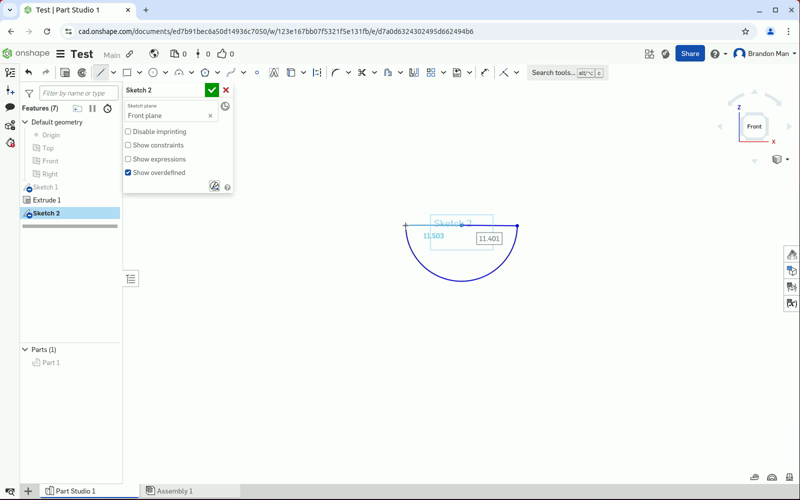
click(405, 225)
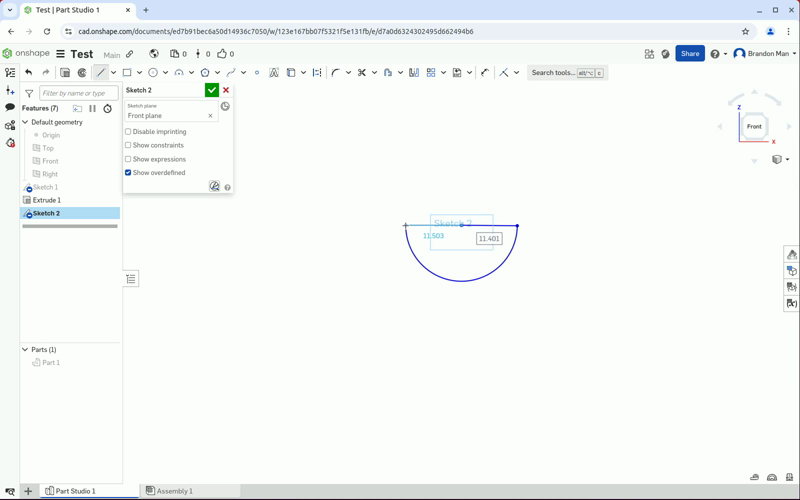
key(esc)
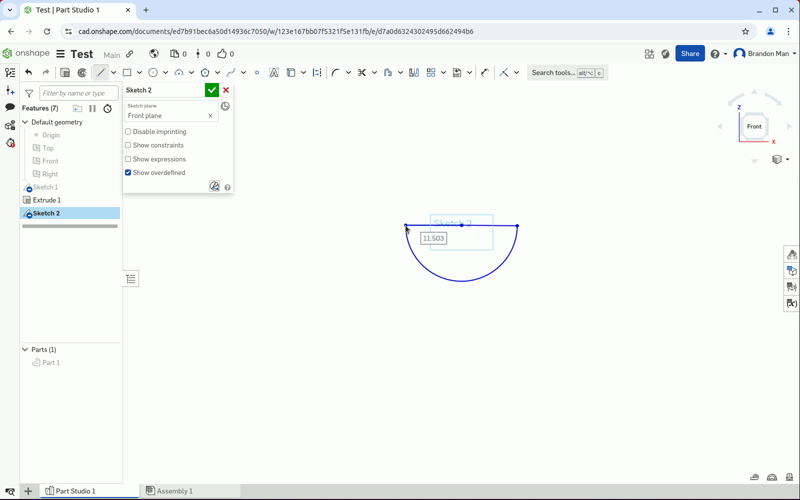
mouse_move(471, 258)
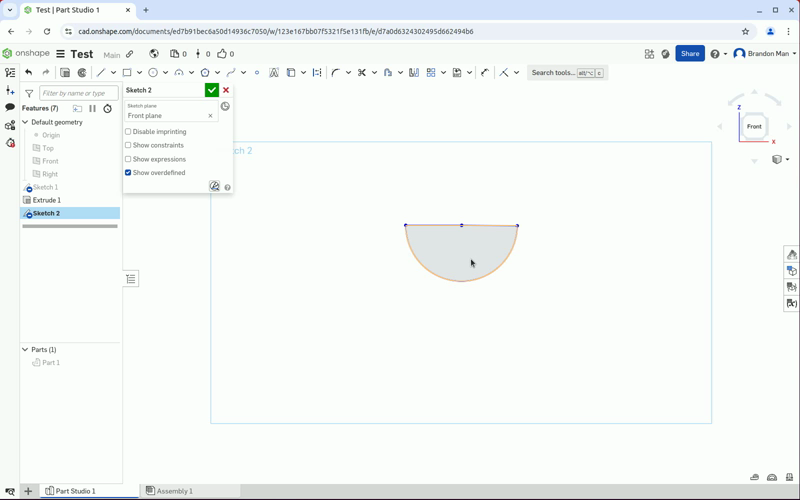
scroll(6)
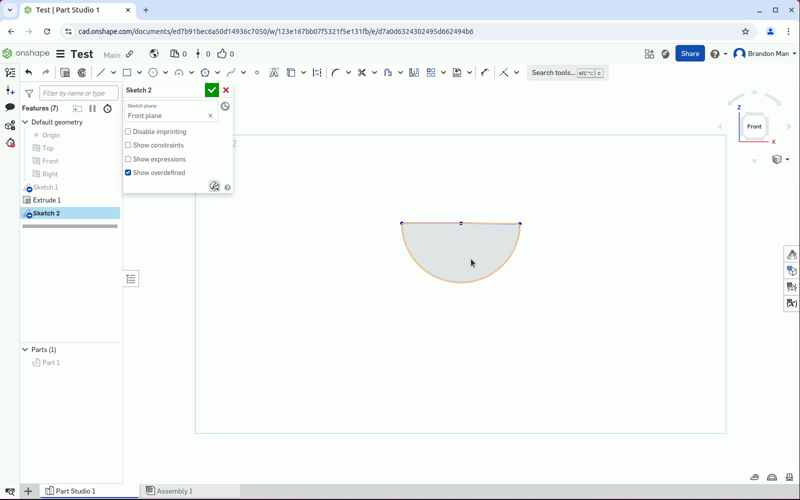
scroll(6)
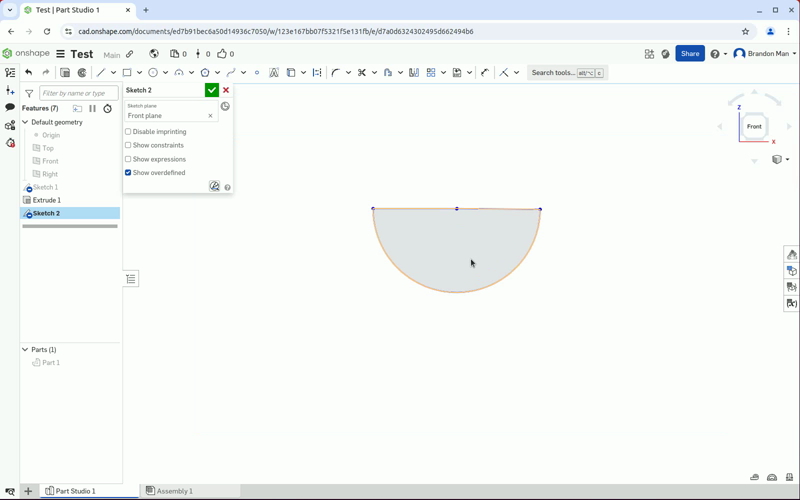
scroll(6)
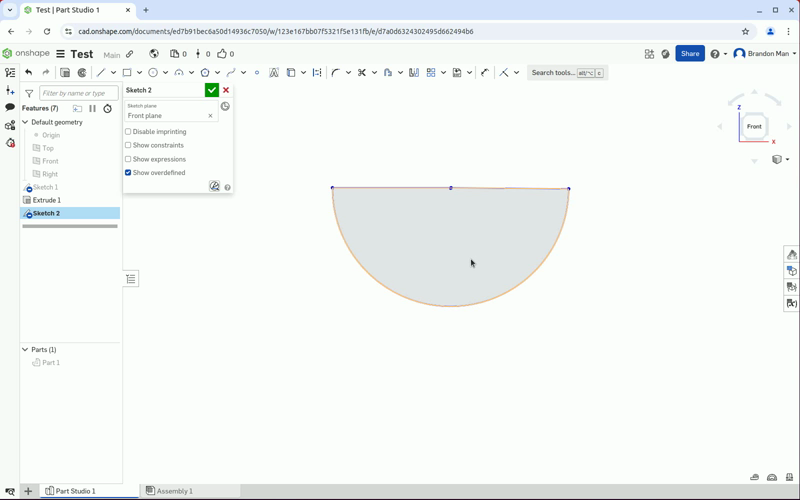
scroll(6)
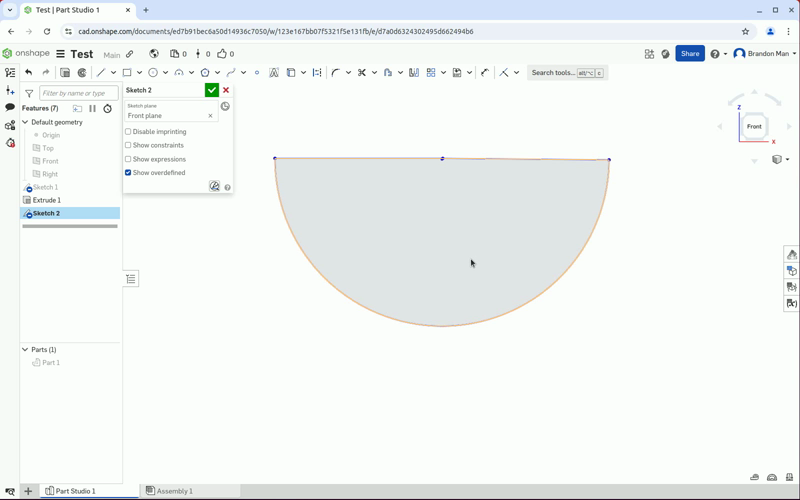
scroll(6)
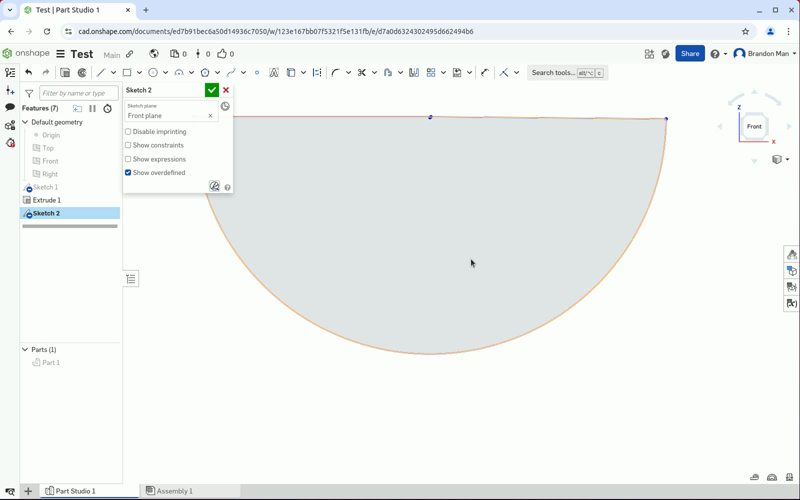
scroll(6)
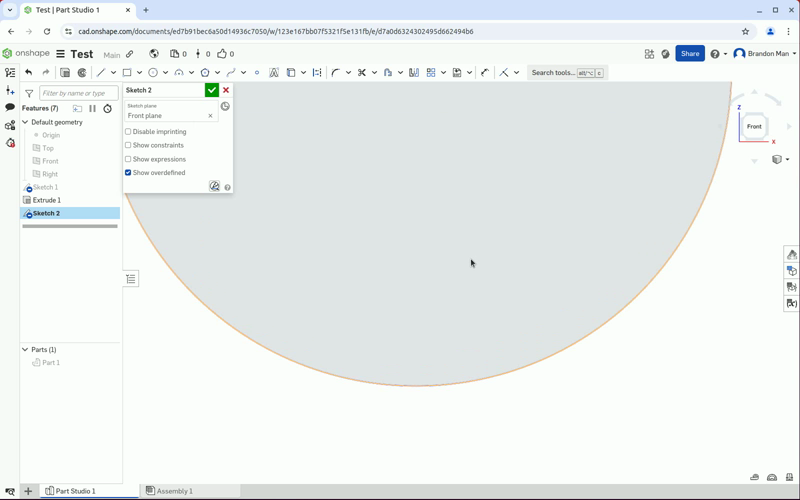
scroll(6)
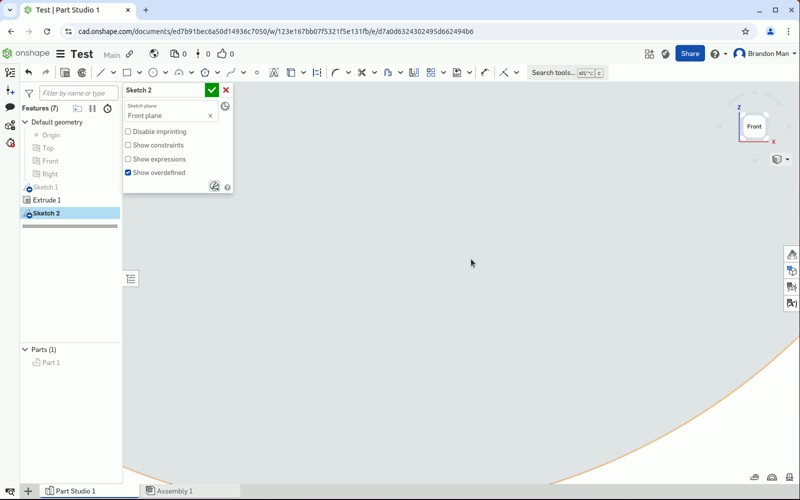
click(471, 258)
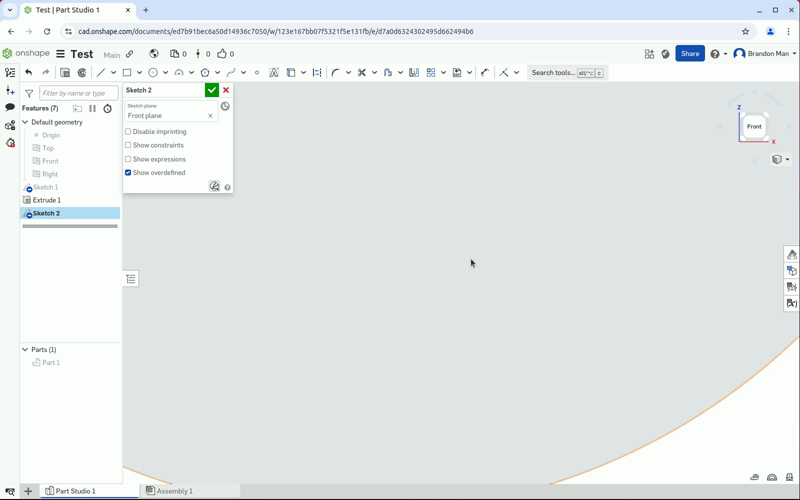
scroll(-6)
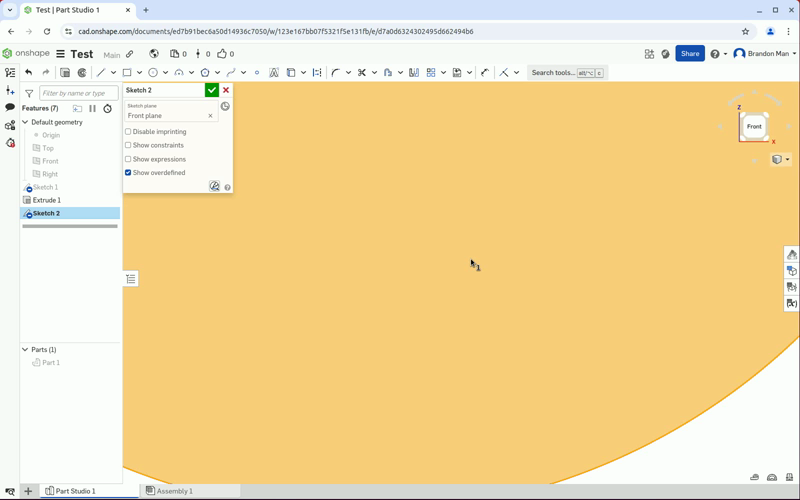
scroll(-6)
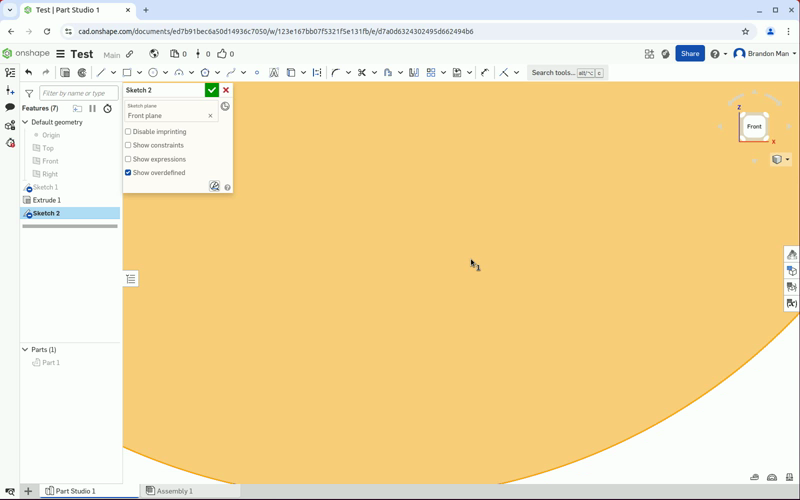
scroll(-6)
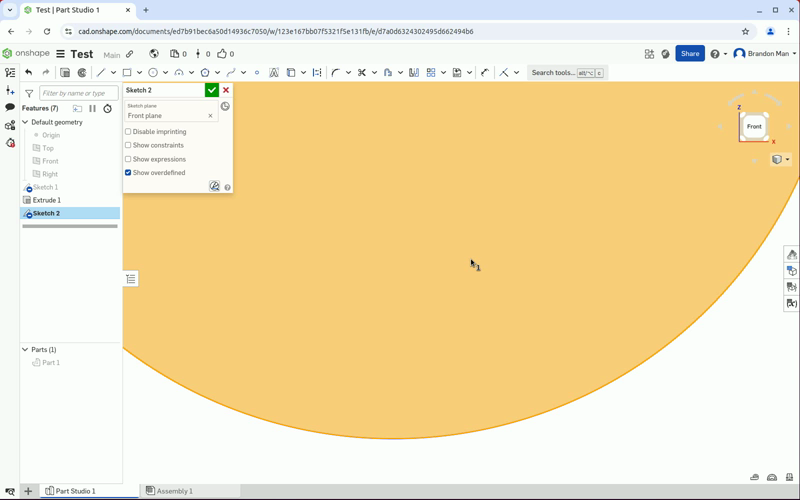
scroll(-6)
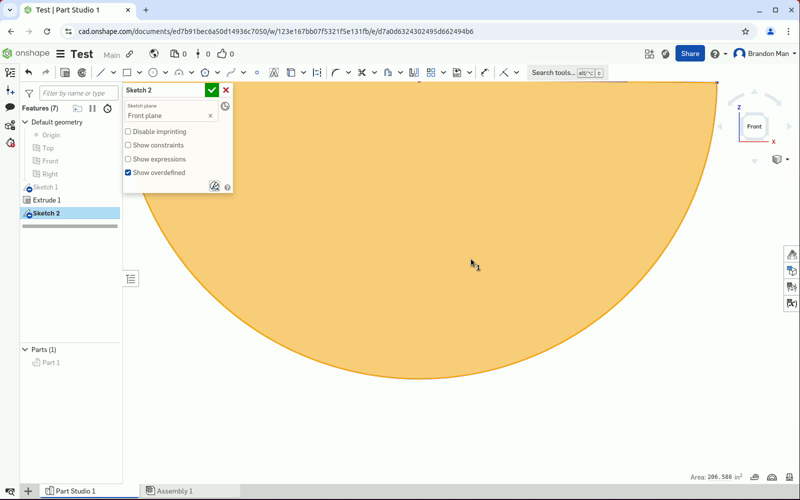
scroll(-6)
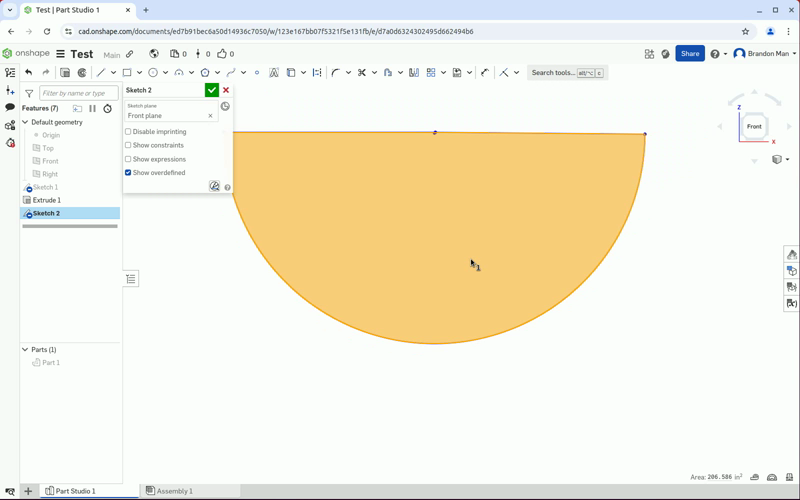
scroll(-6)
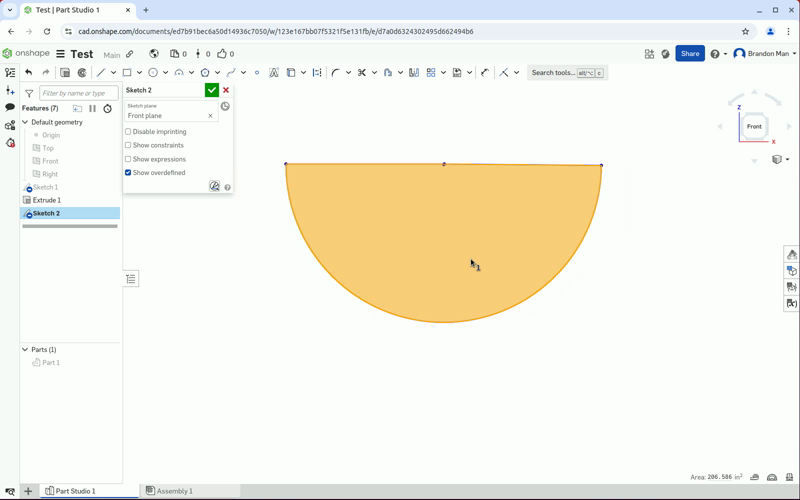
scroll(-6)
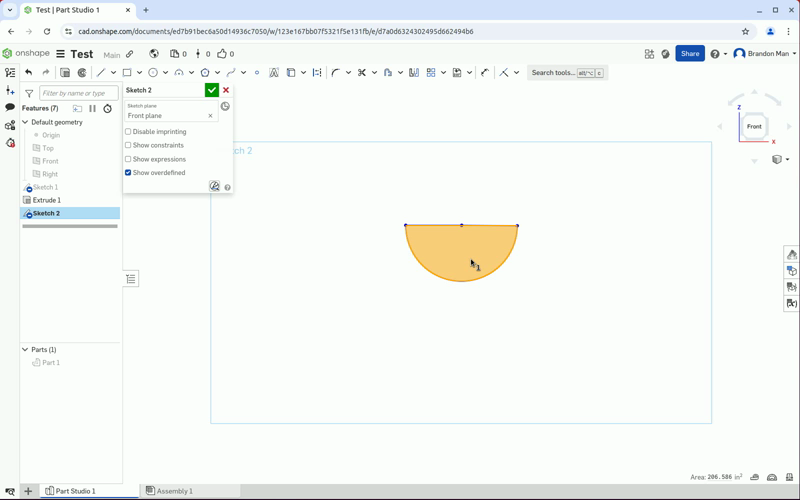
mouse_move(73, 352)
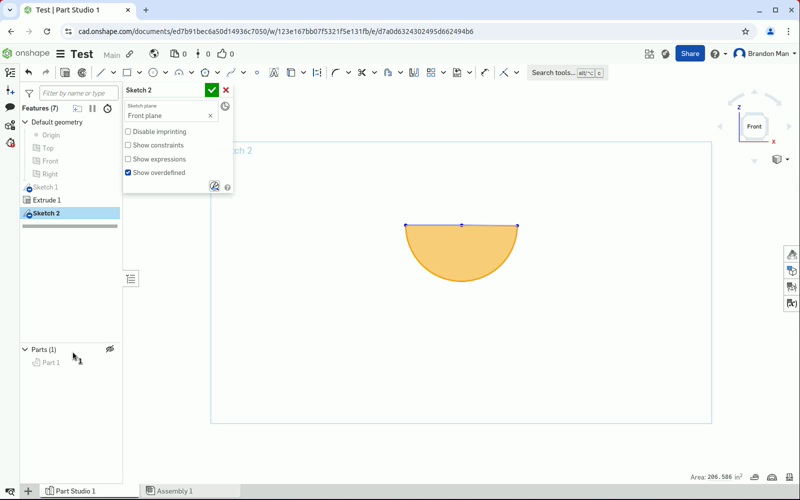
key(shift+y)
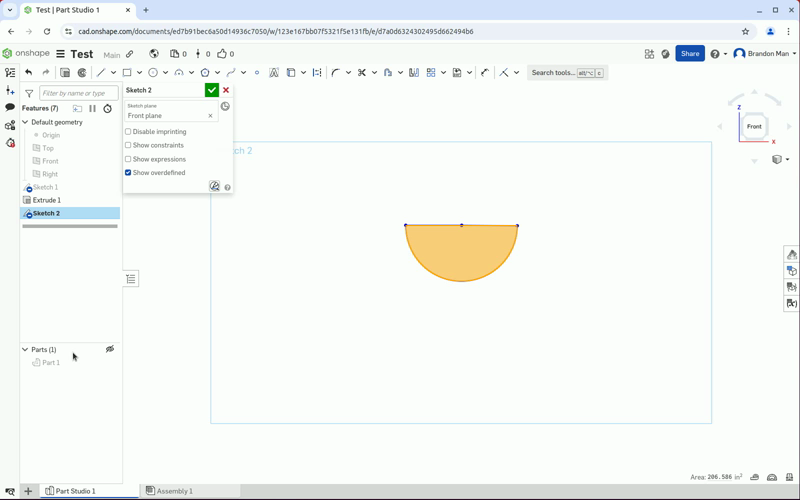
key(shift+e)
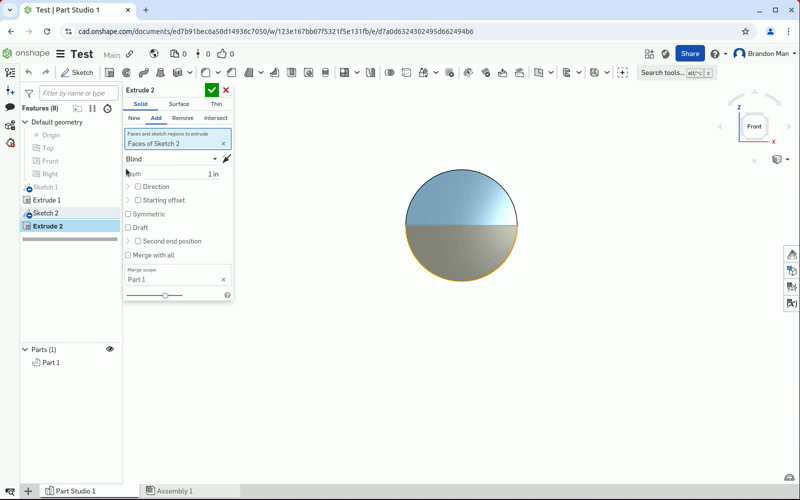
mouse_move(143, 106)
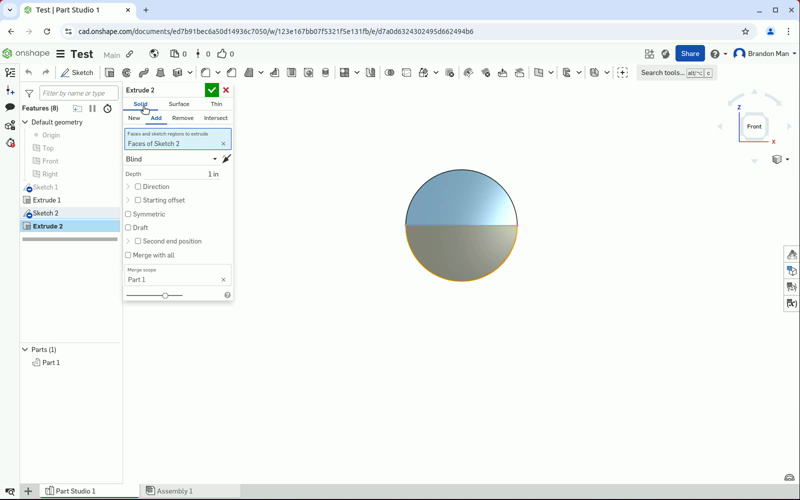
click(143, 106)
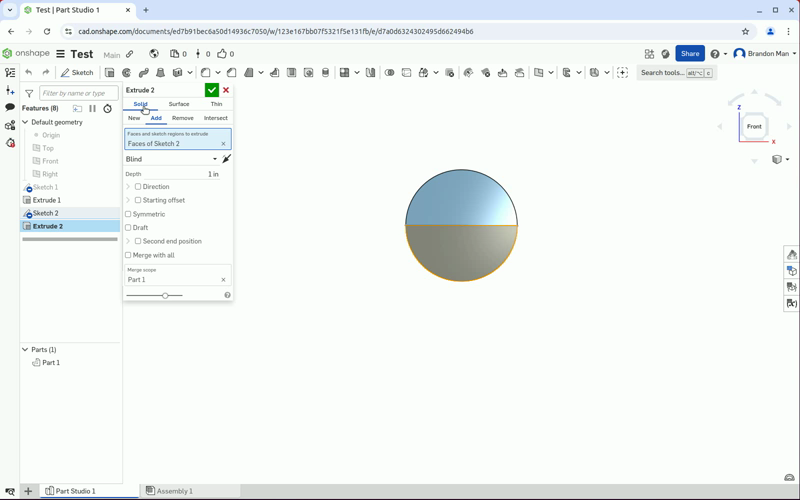
mouse_move(137, 120)
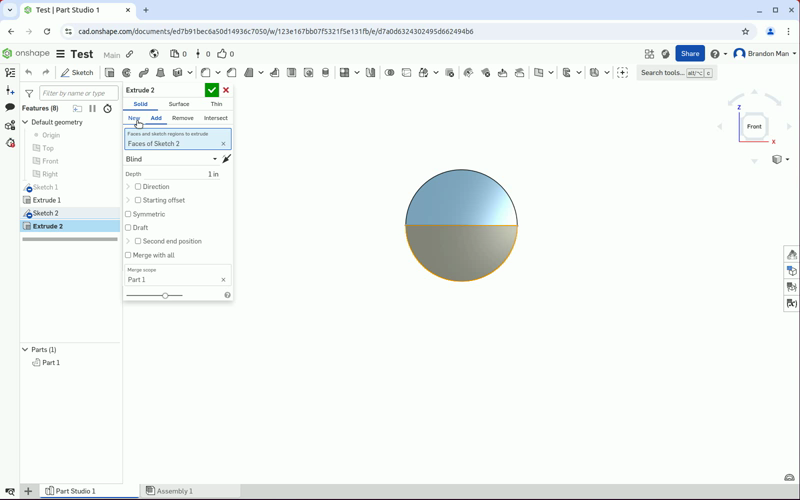
click(137, 120)
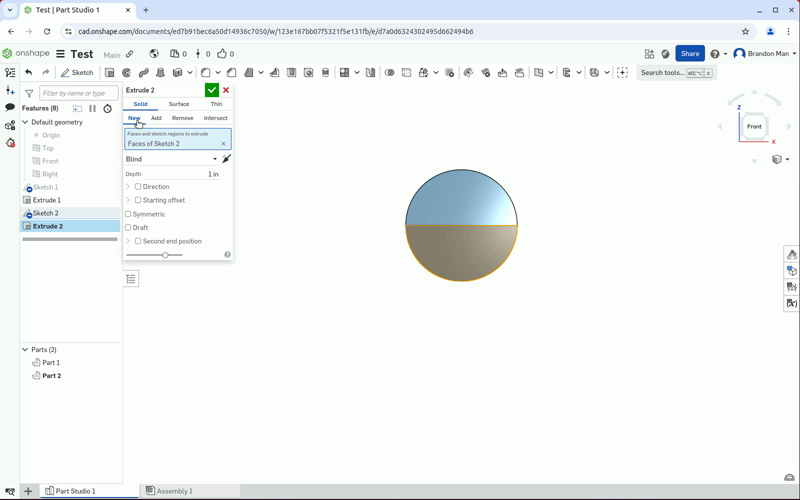
key(tab, 4)
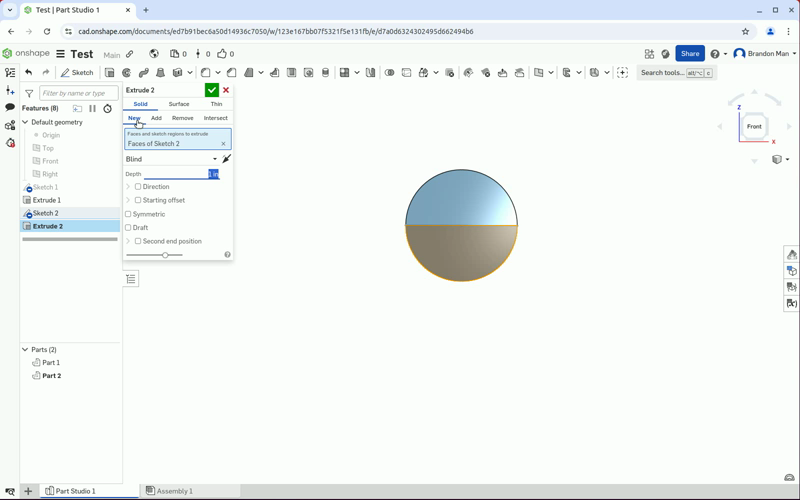
text(7.221)
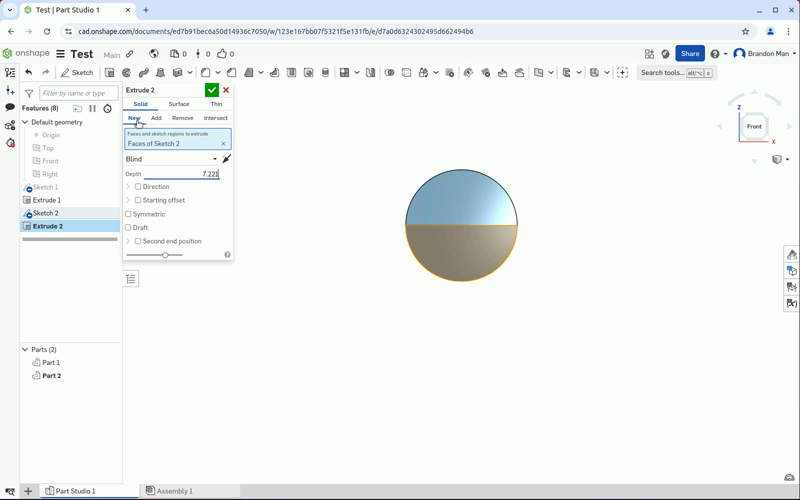
key(enter)
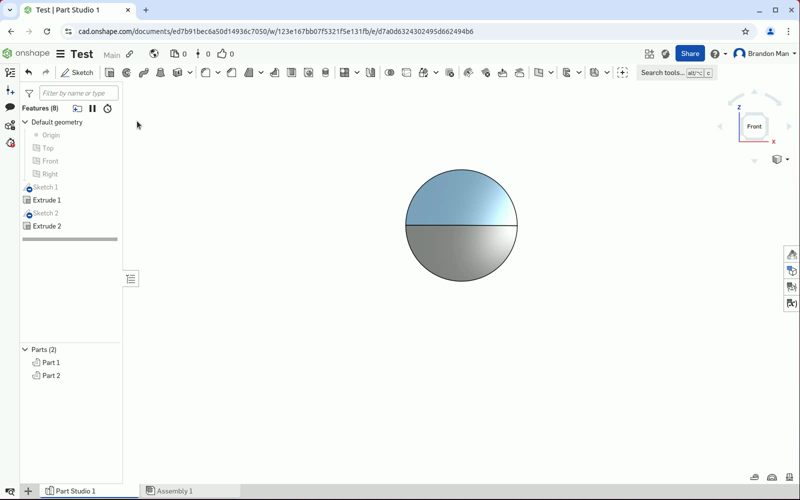
key(shift+h)
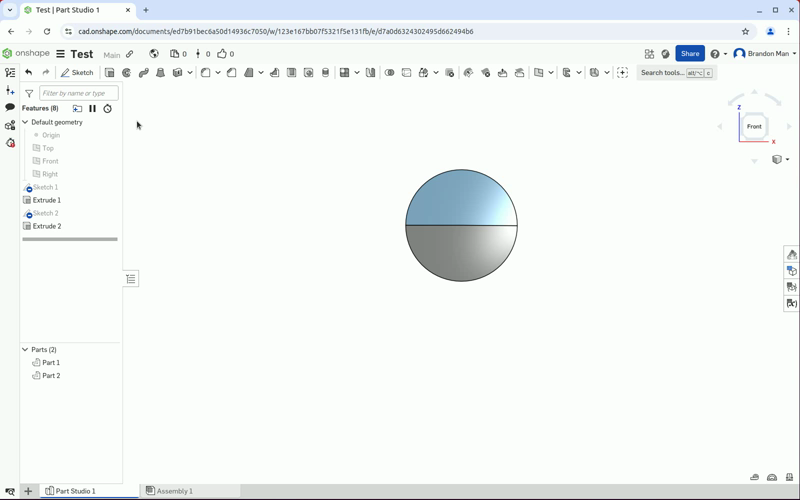
key(shift+h)
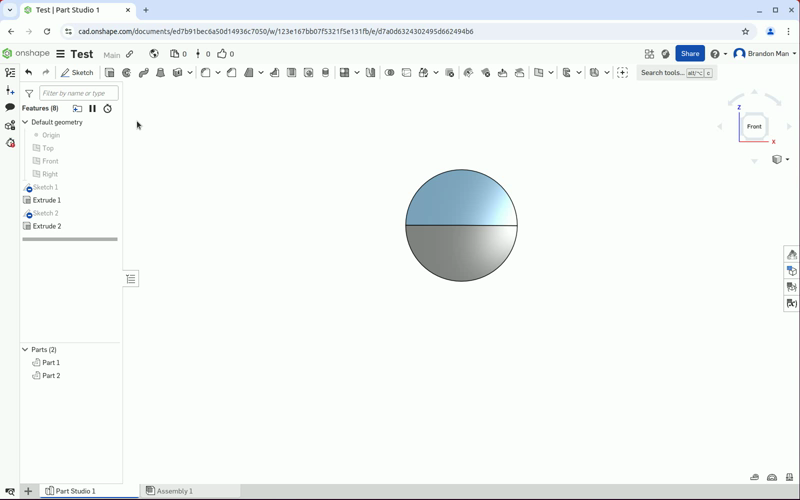
mouse_move(73, 189)
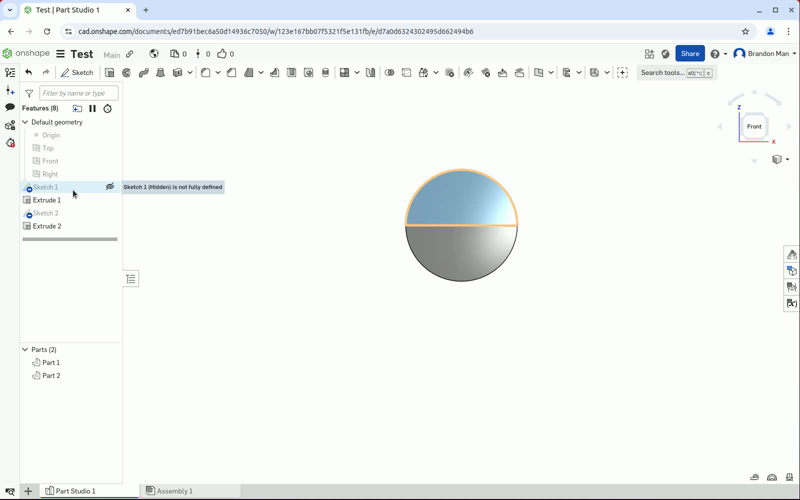
click(73, 189)
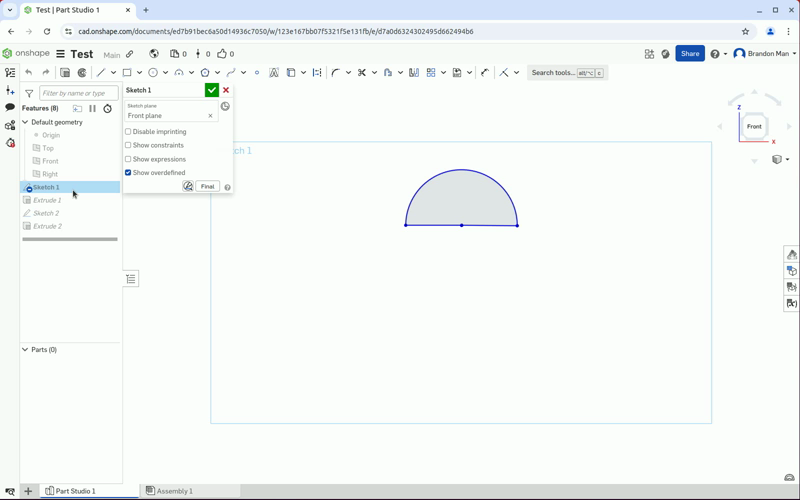
mouse_move(229, 92)
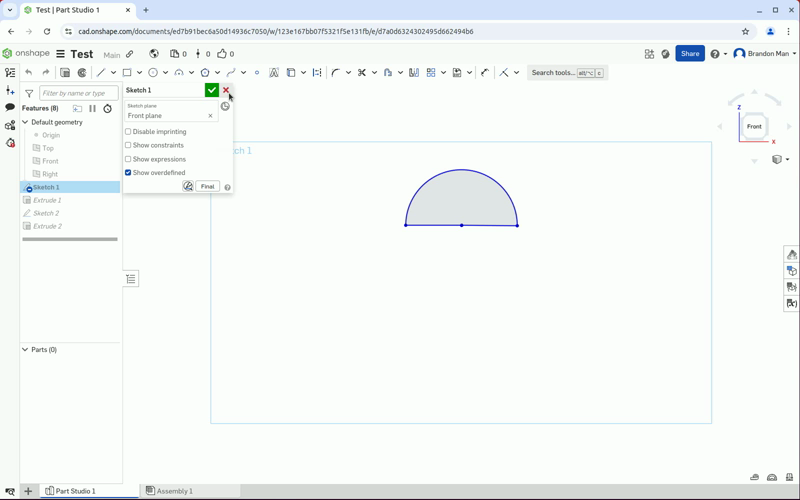
click(229, 92)
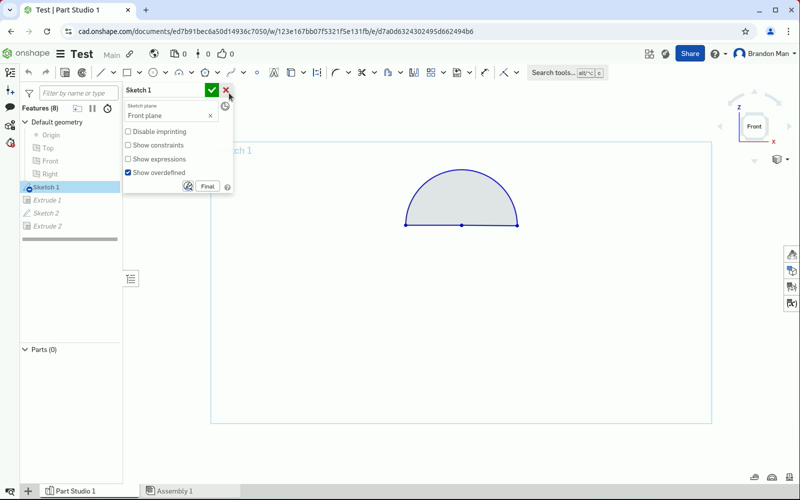
key(shift+s)
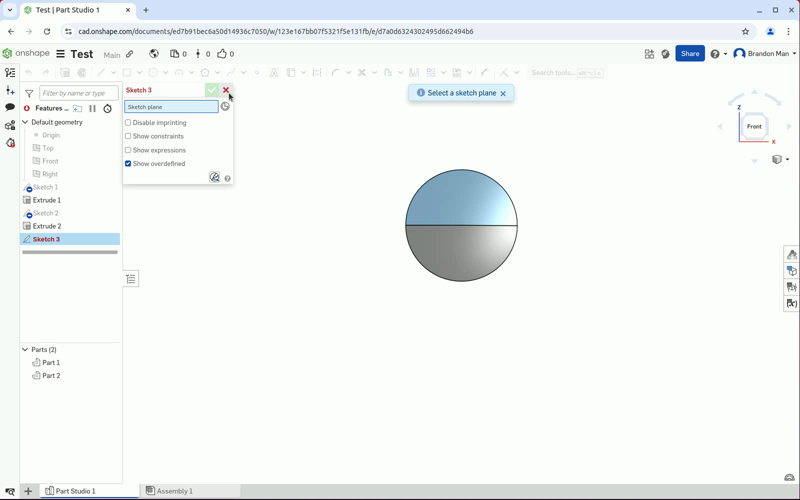
mouse_move(73, 163)
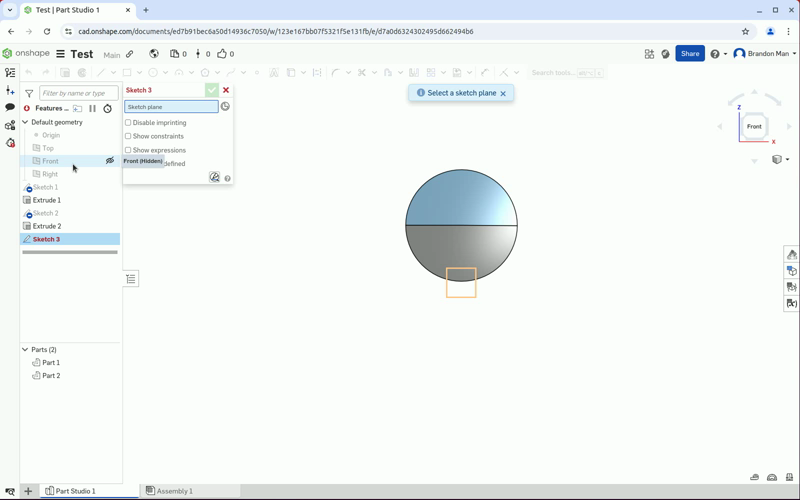
click(73, 163)
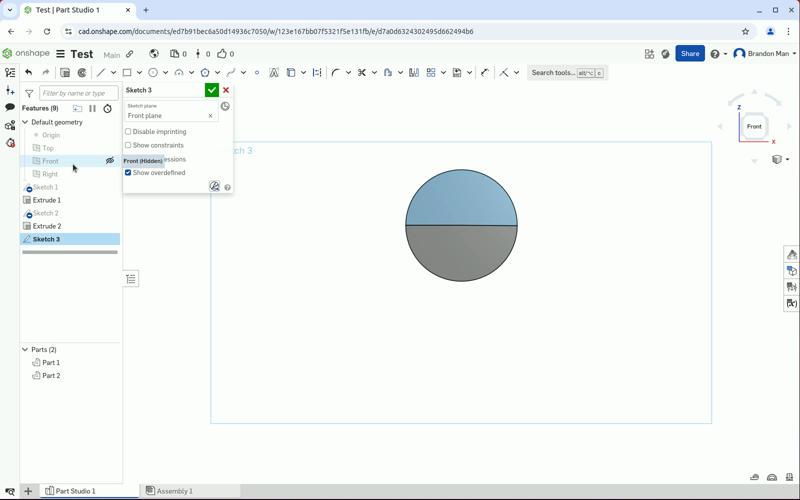
mouse_move(73, 352)
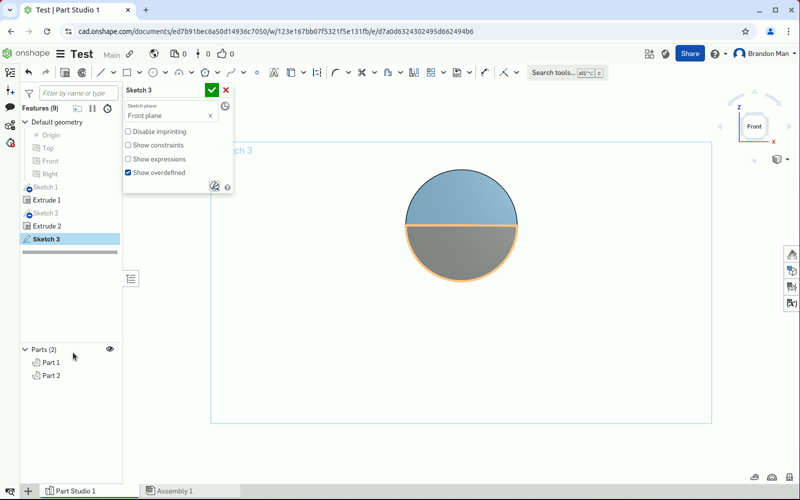
key(y)
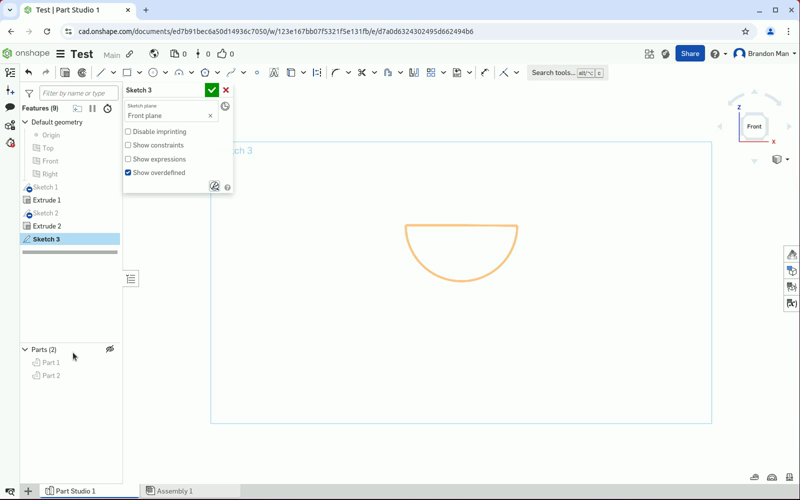
key(l)
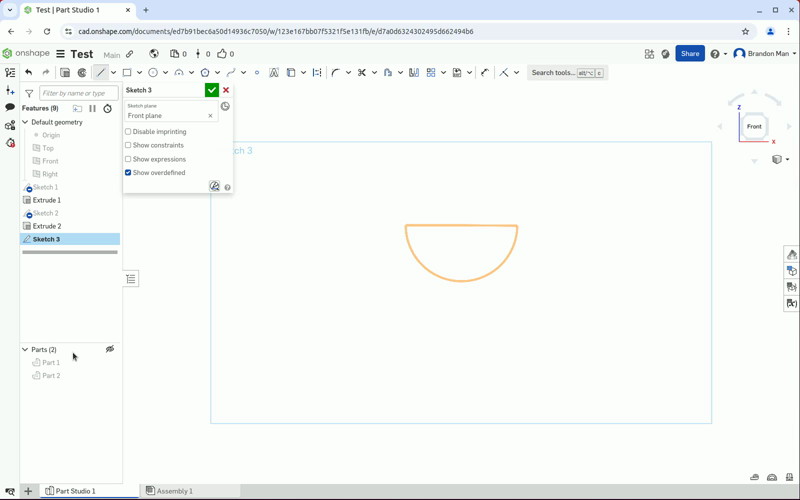
key_down(shift)
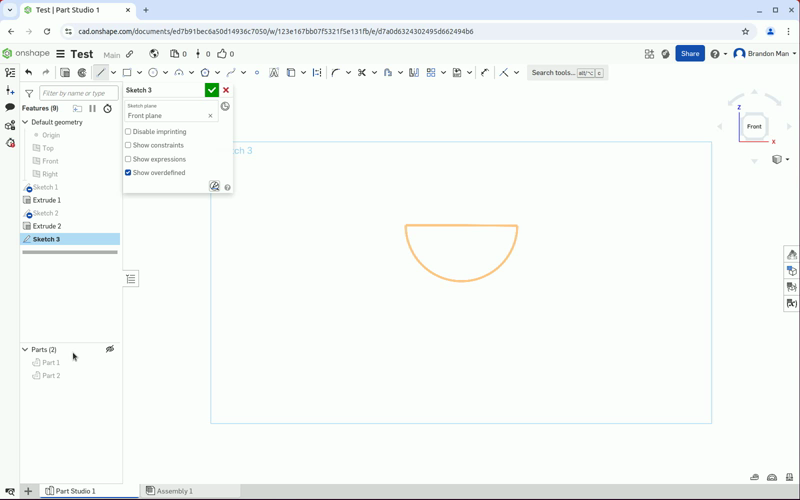
mouse_move(405, 336)
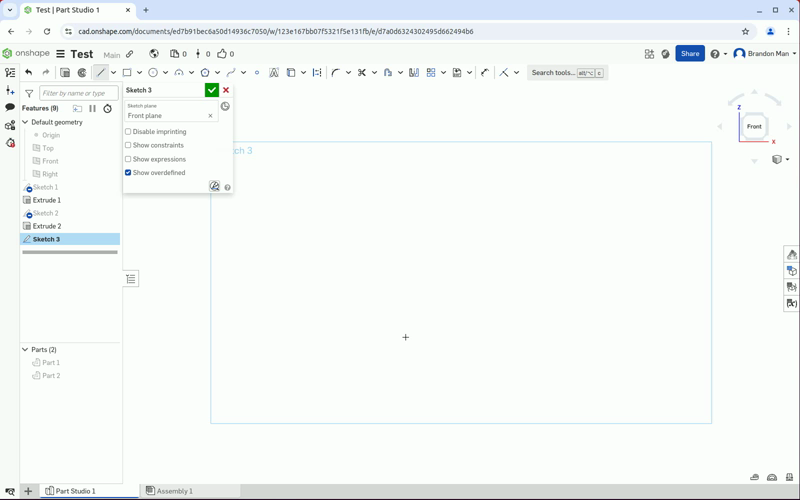
click(405, 336)
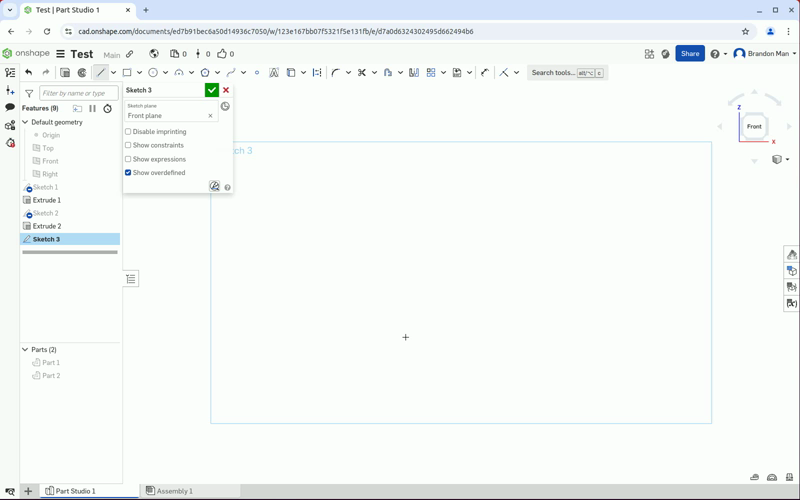
key_up(shift)
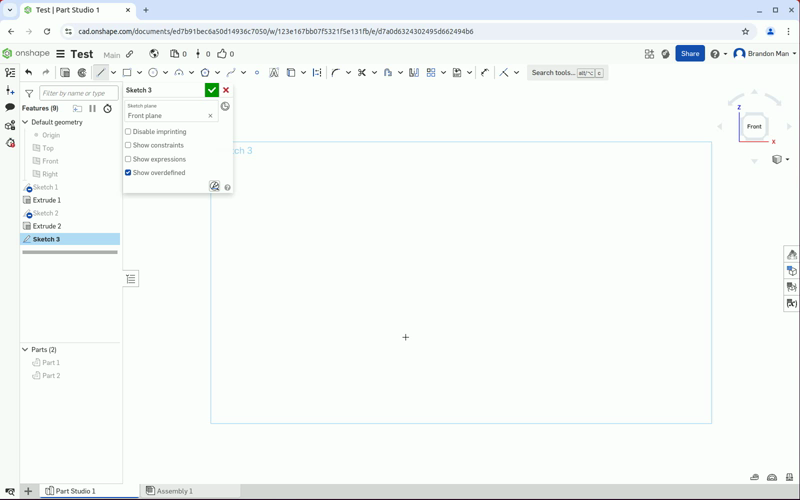
key_down(shift)
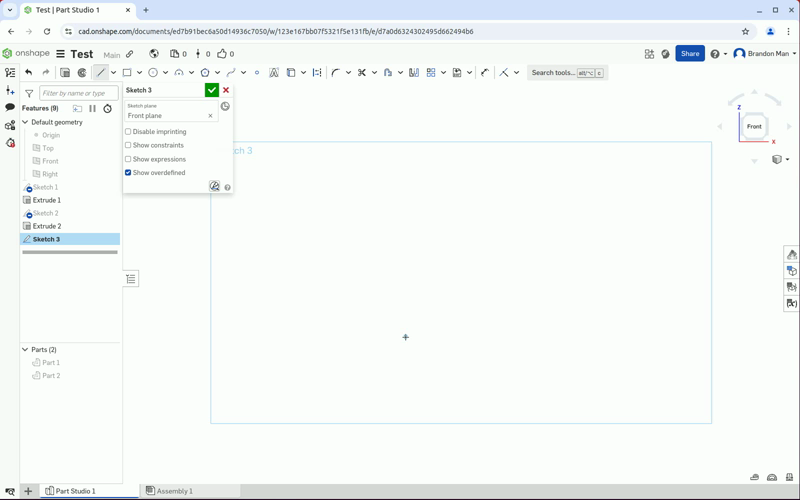
mouse_move(435, 336)
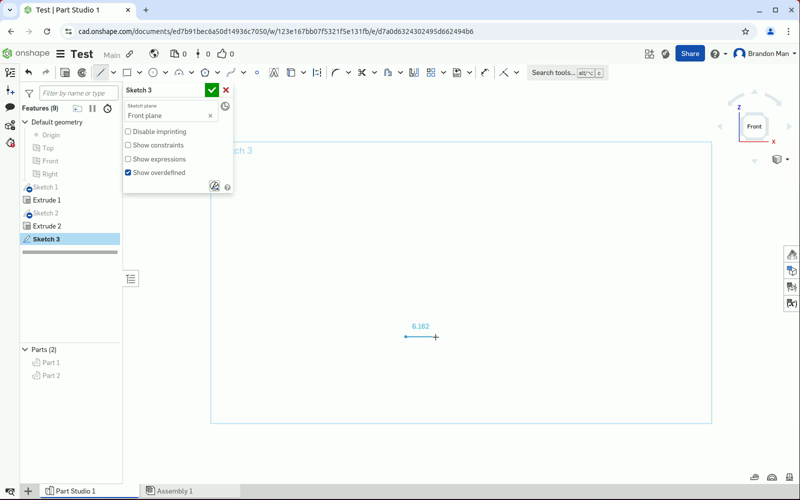
mouse_move(440, 336)
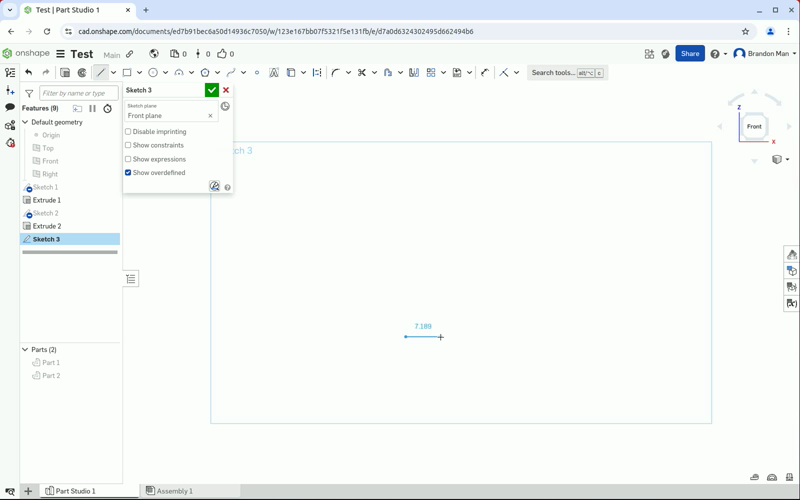
click(440, 336)
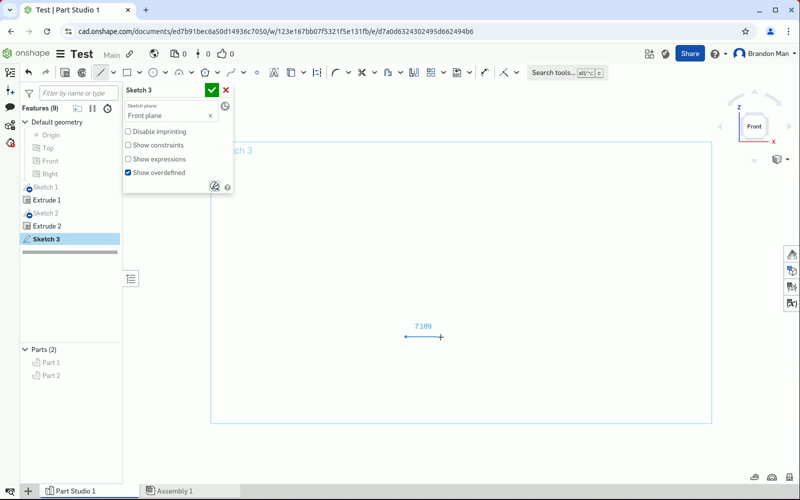
key_up(shift)
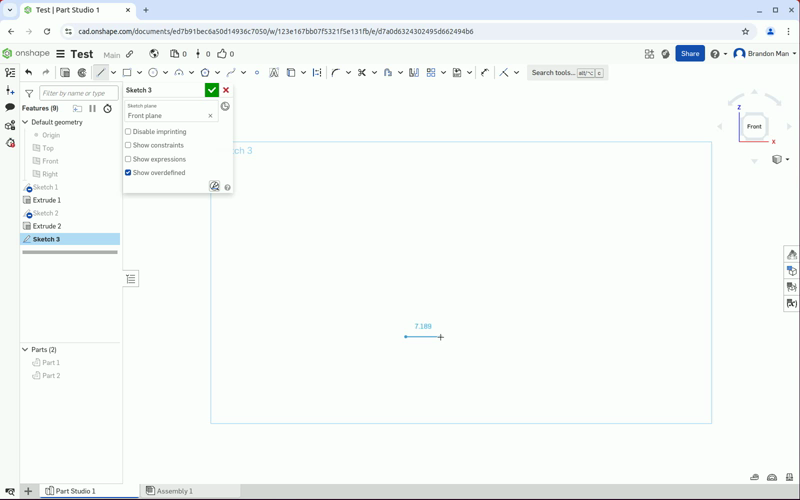
key_down(shift)
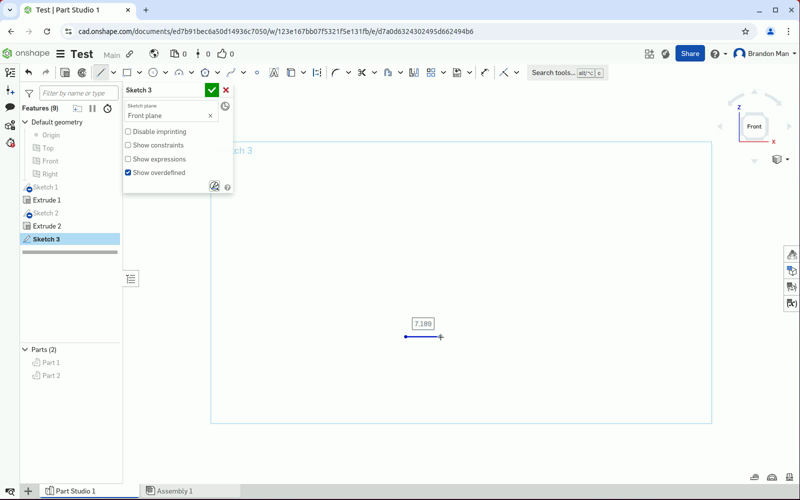
mouse_move(470, 336)
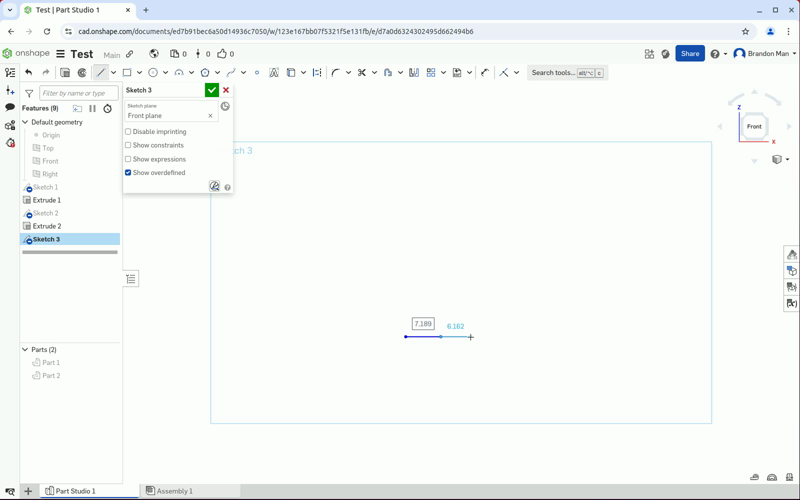
mouse_move(440, 301)
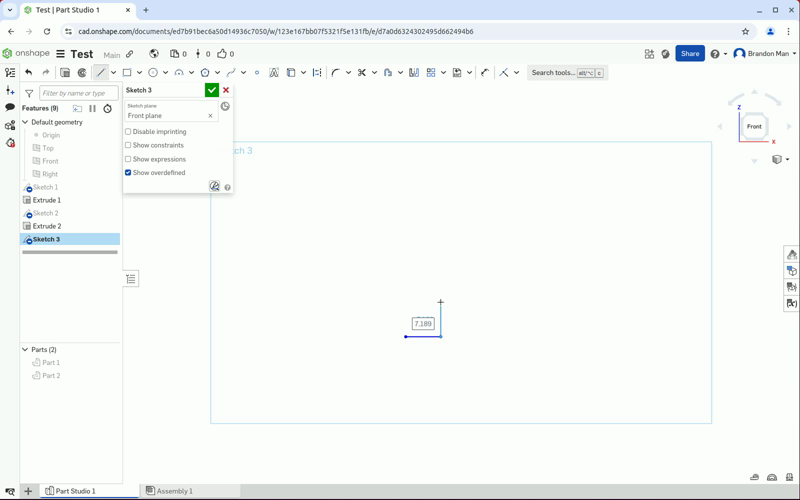
click(440, 301)
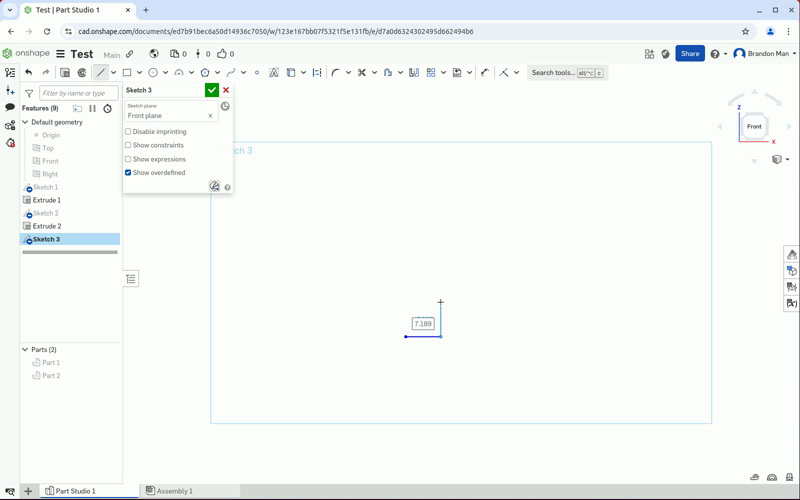
key_up(shift)
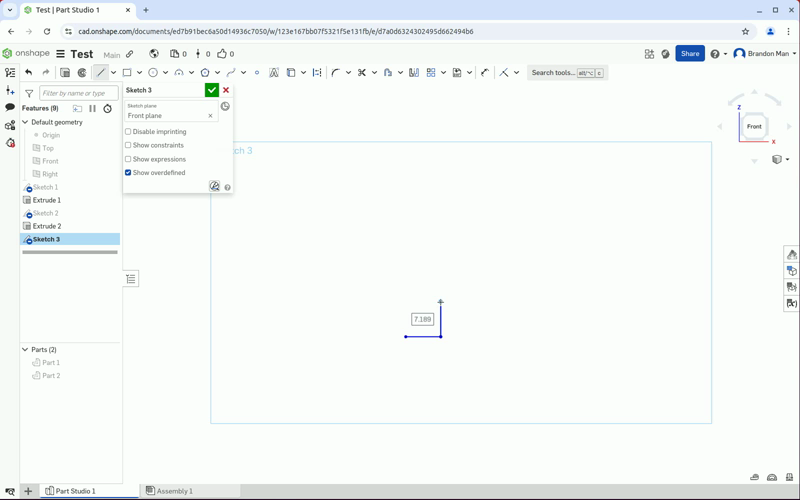
key_down(shift)
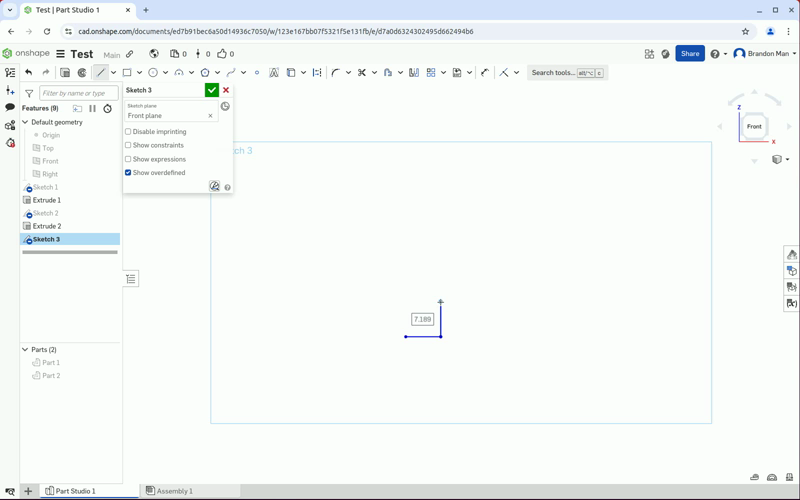
mouse_move(470, 301)
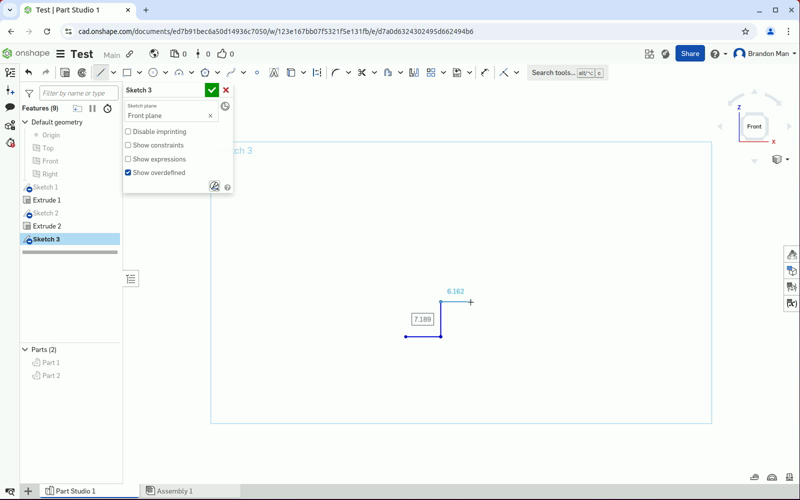
mouse_move(481, 301)
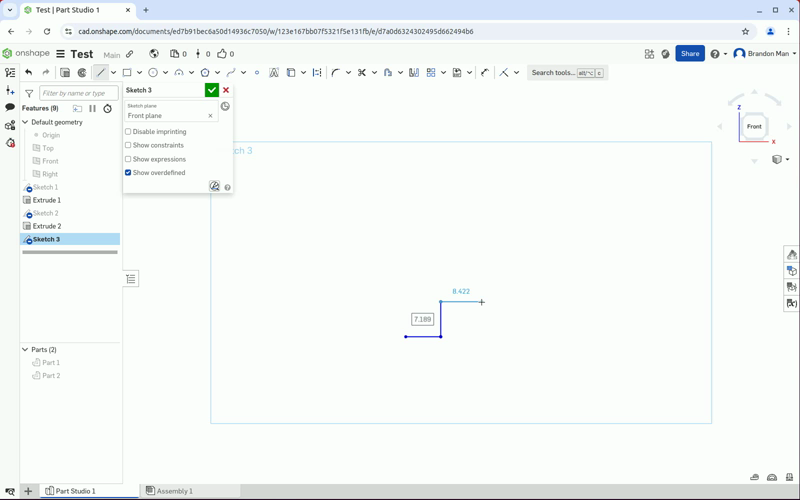
click(481, 301)
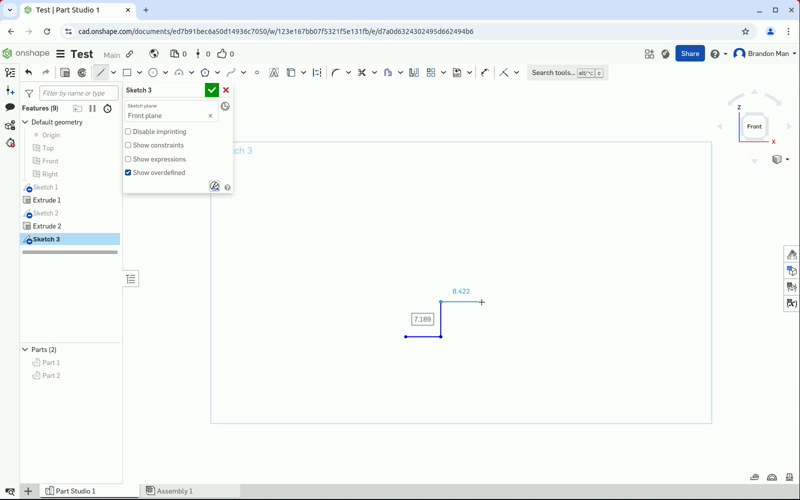
key_up(shift)
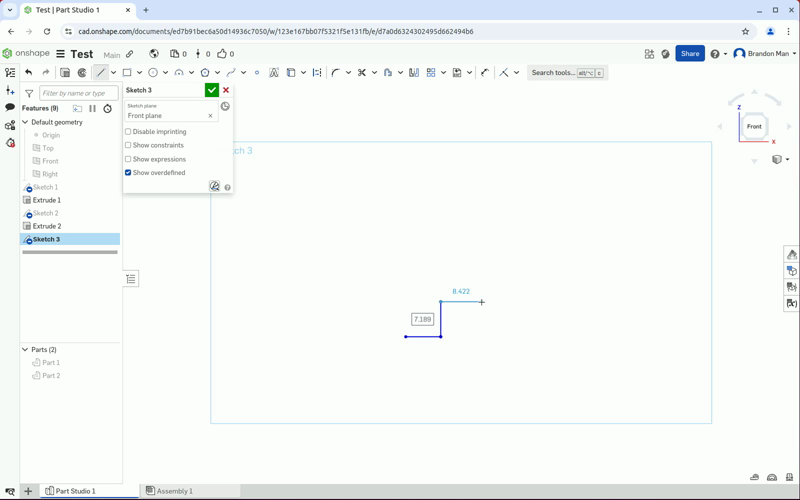
key_down(shift)
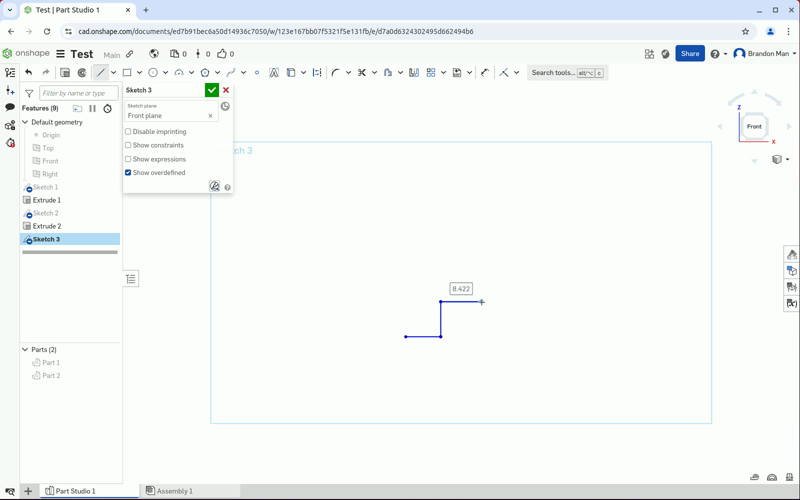
mouse_move(511, 301)
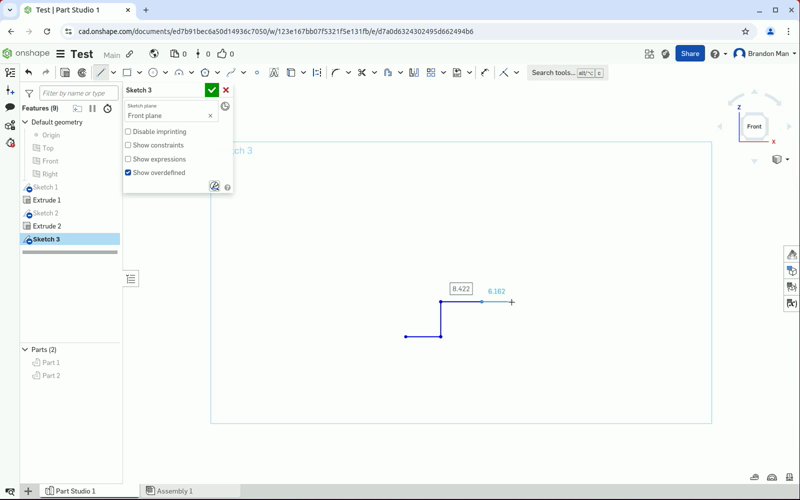
mouse_move(481, 336)
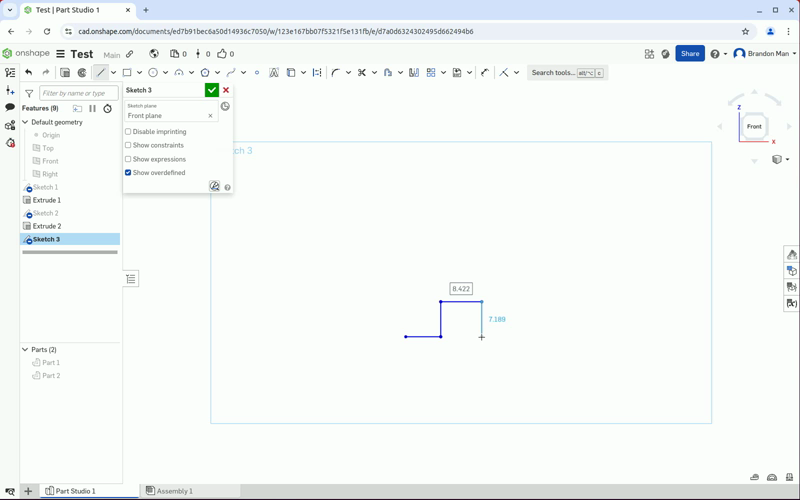
click(481, 336)
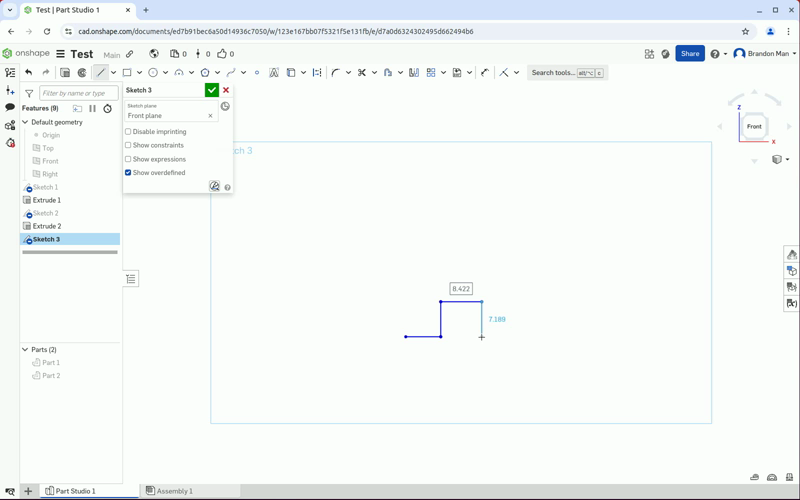
key_up(shift)
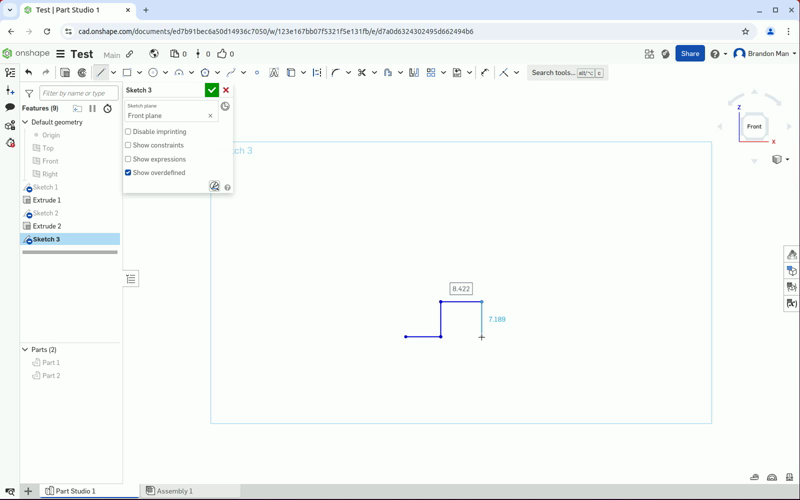
key_down(shift)
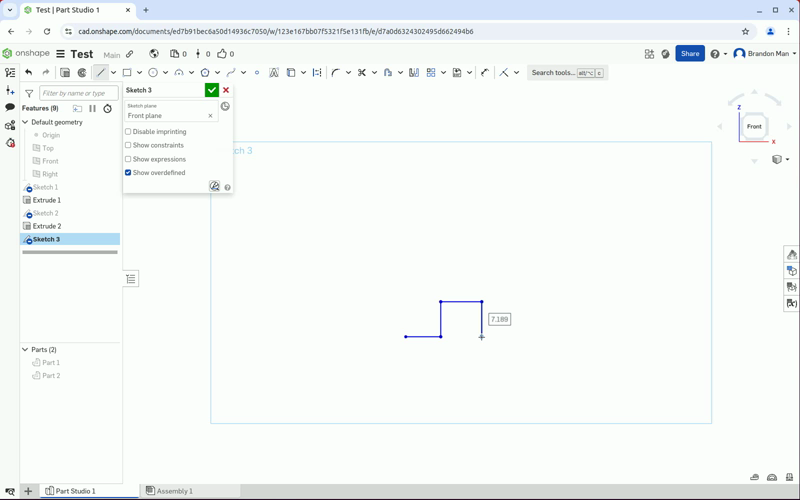
mouse_move(511, 336)
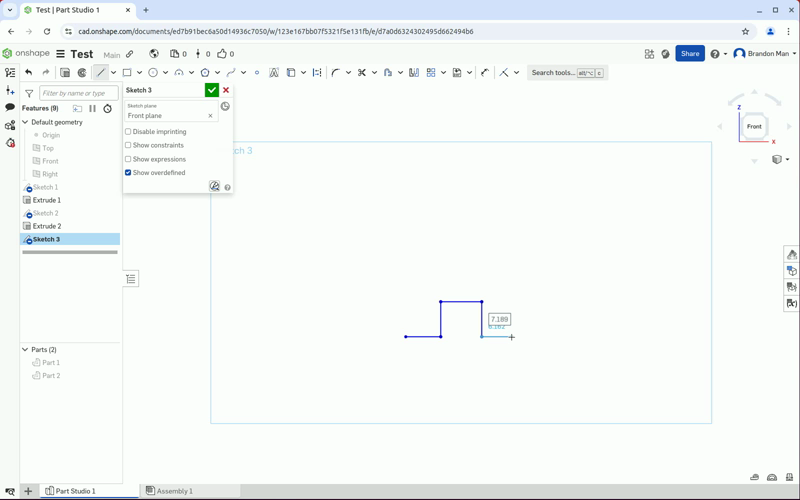
mouse_move(517, 336)
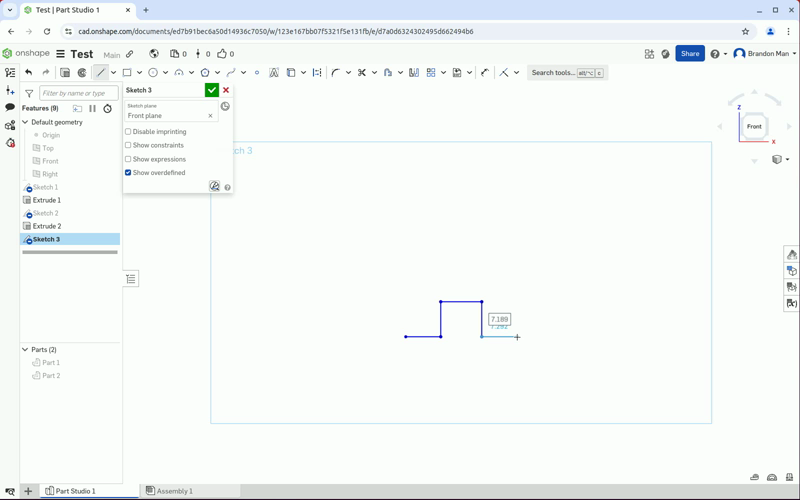
click(517, 336)
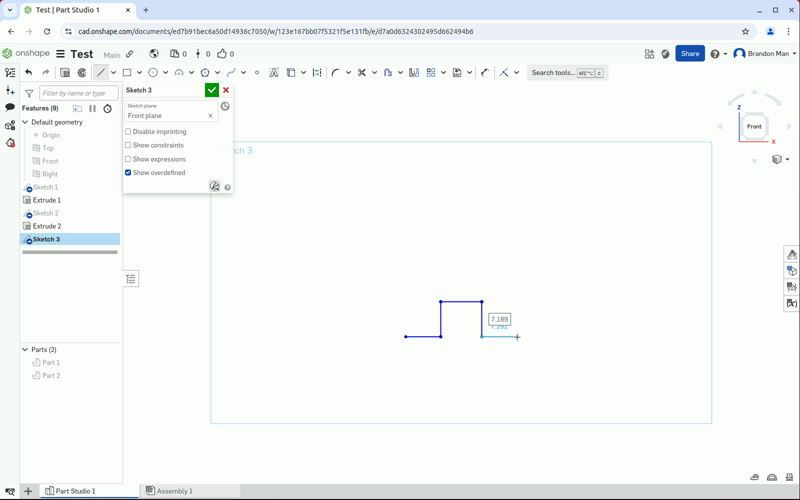
key_up(shift)
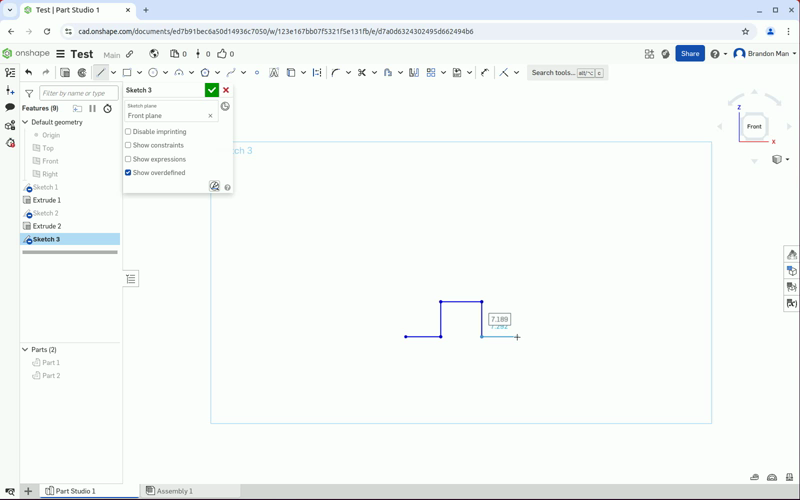
key_down(shift)
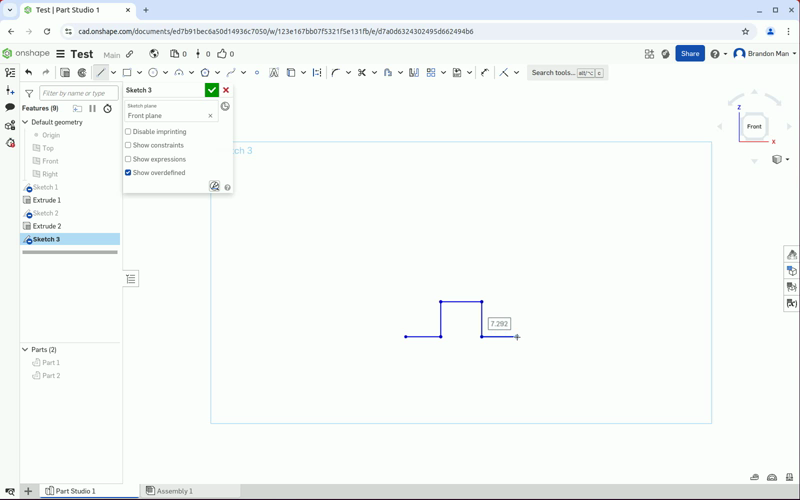
mouse_move(517, 225)
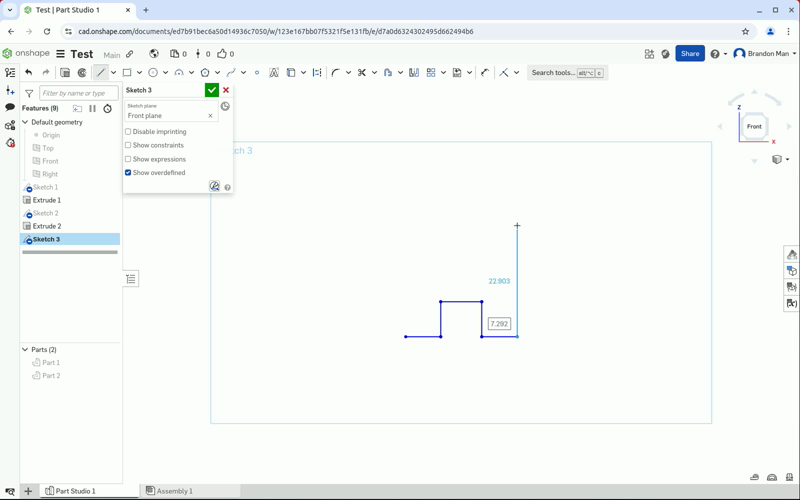
click(517, 225)
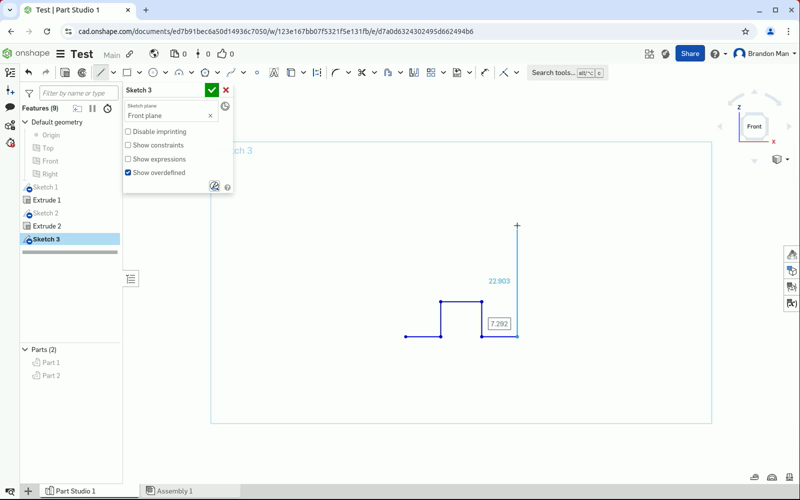
key_up(shift)
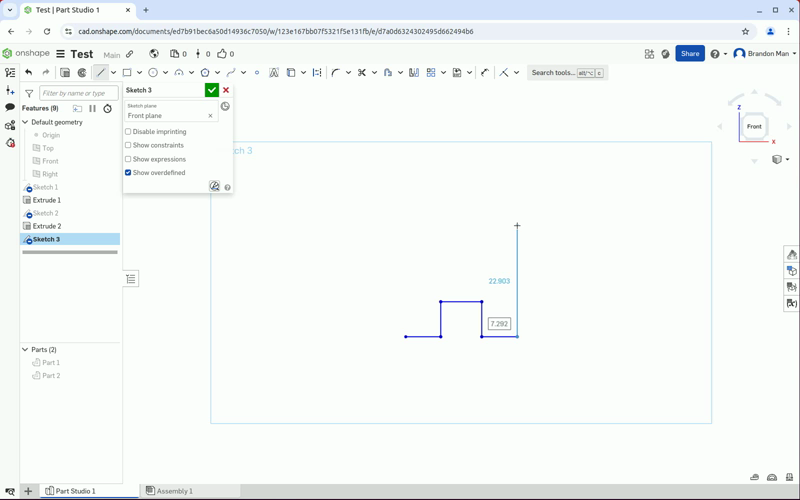
key(esc)
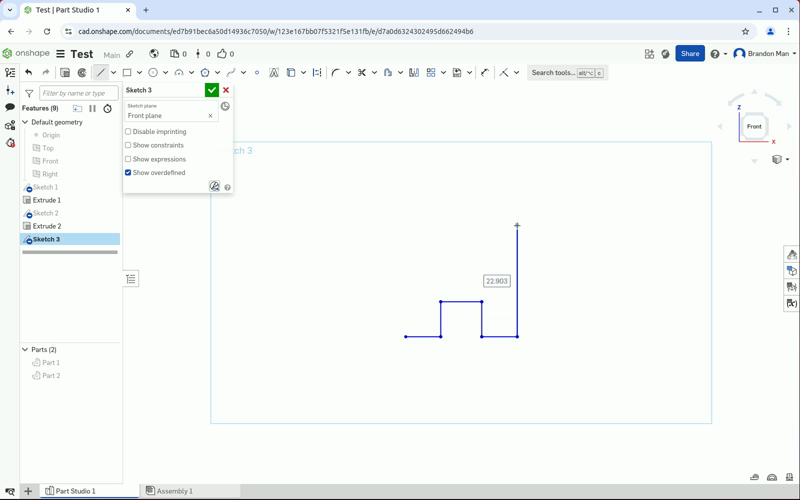
key(a)
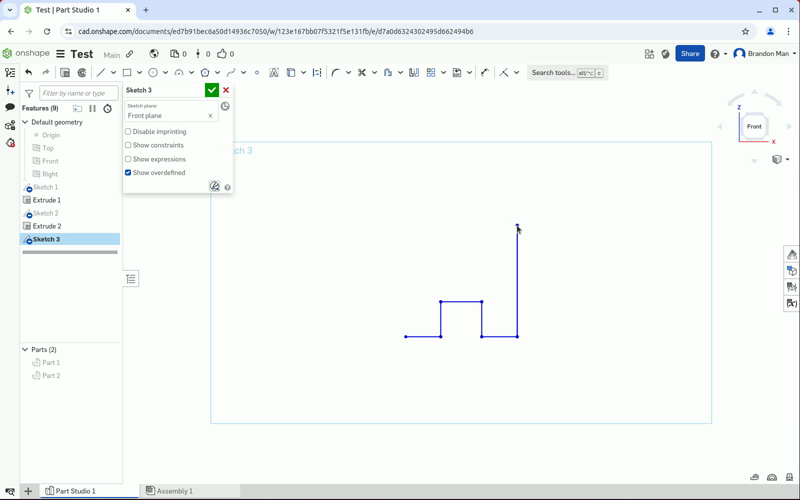
mouse_move(517, 225)
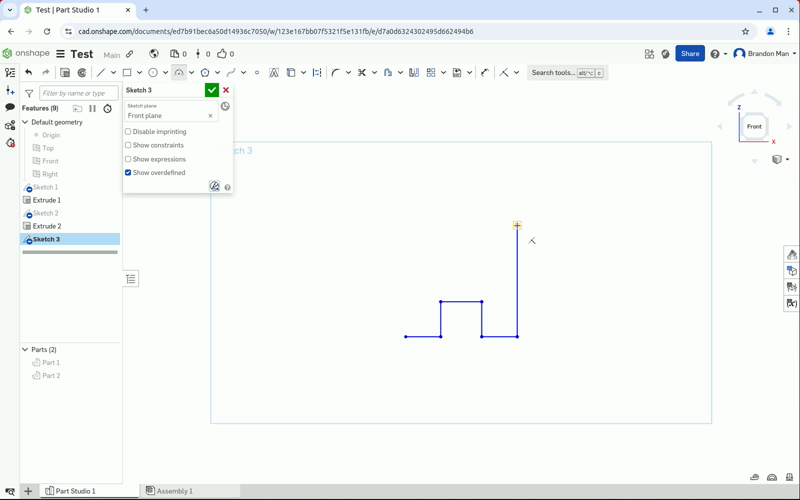
click(517, 225)
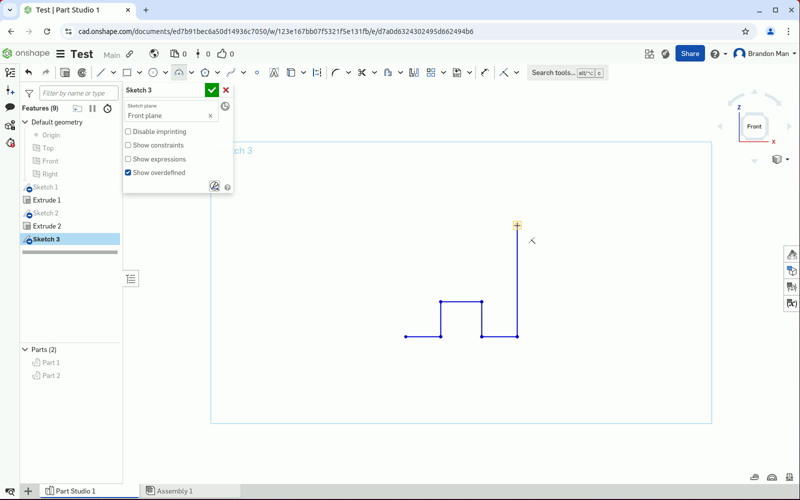
key_down(shift)
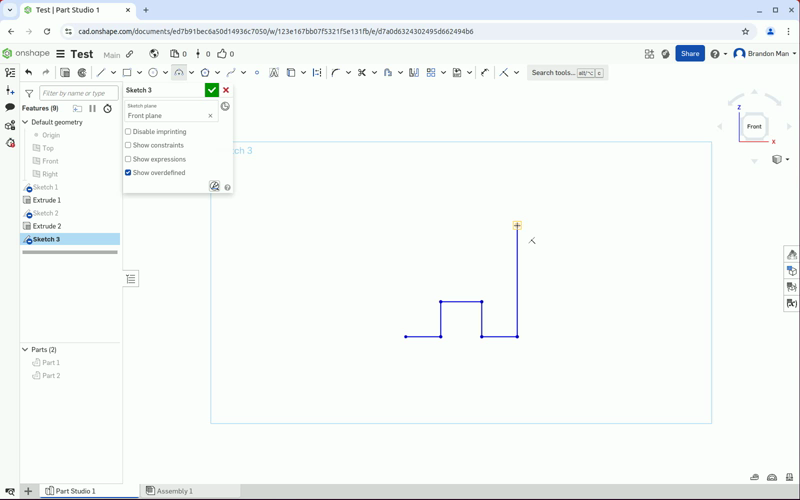
mouse_move(405, 225)
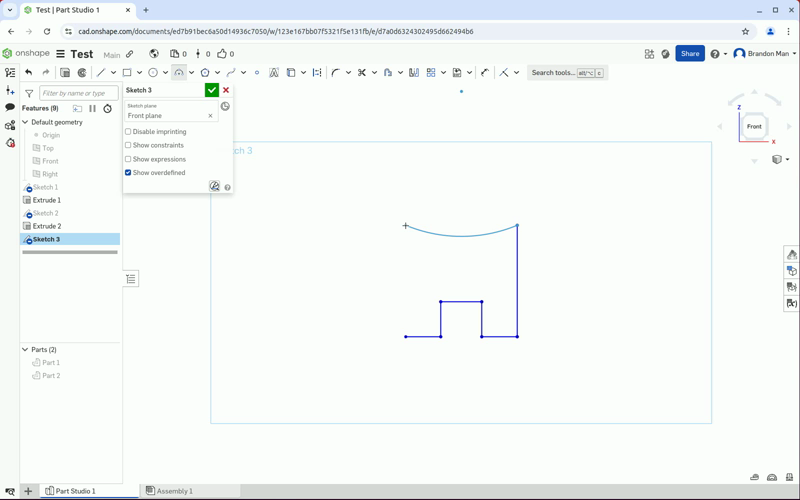
click(405, 225)
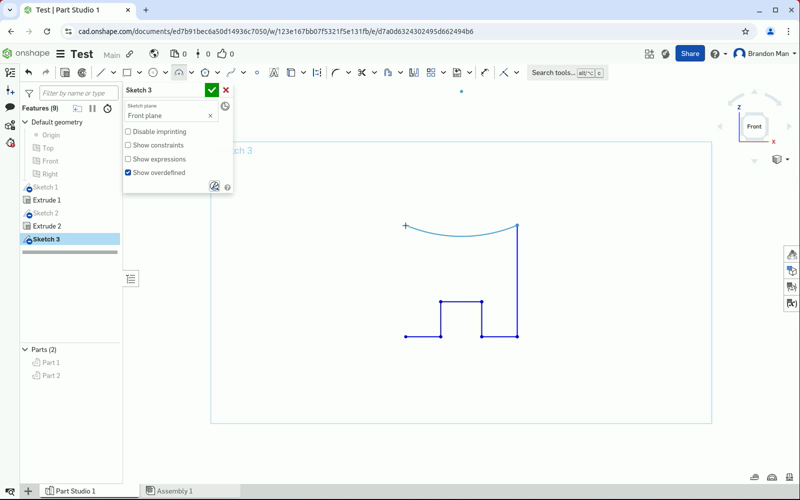
mouse_move(461, 281)
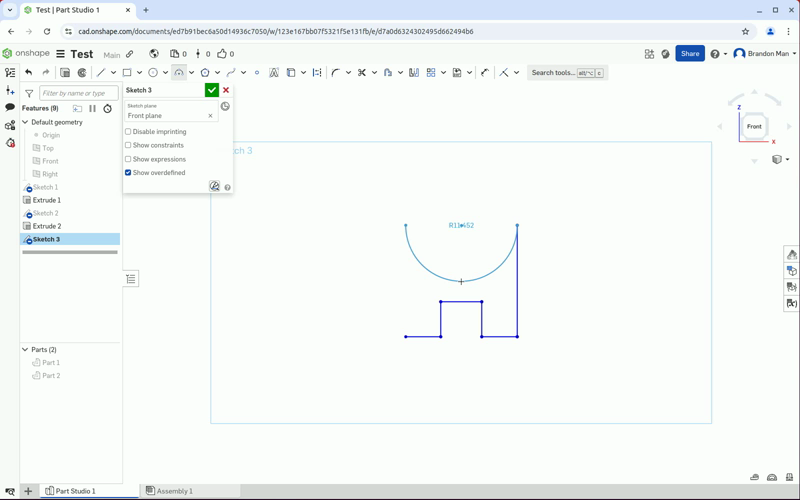
click(461, 281)
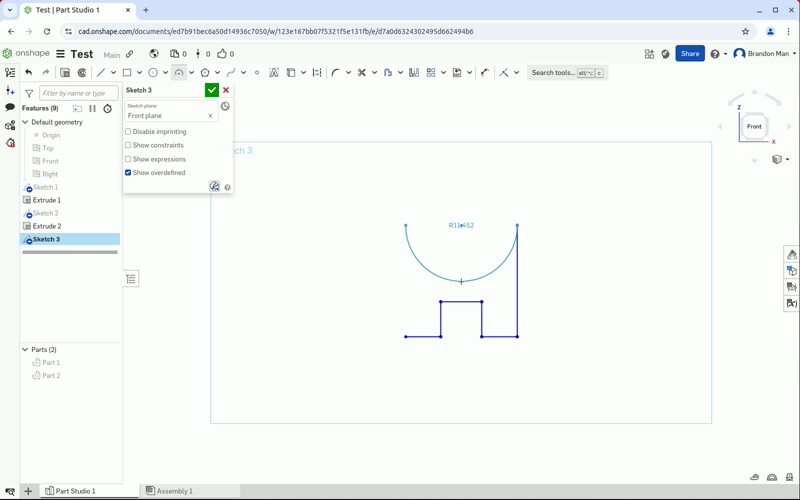
key_up(shift)
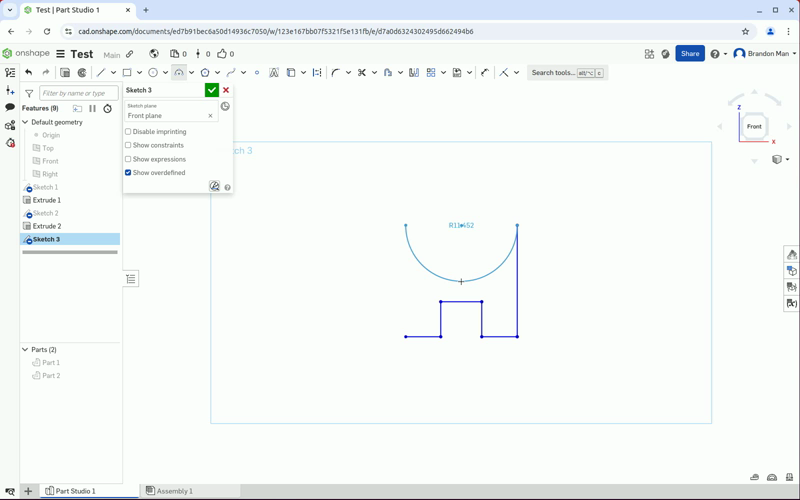
key(esc)
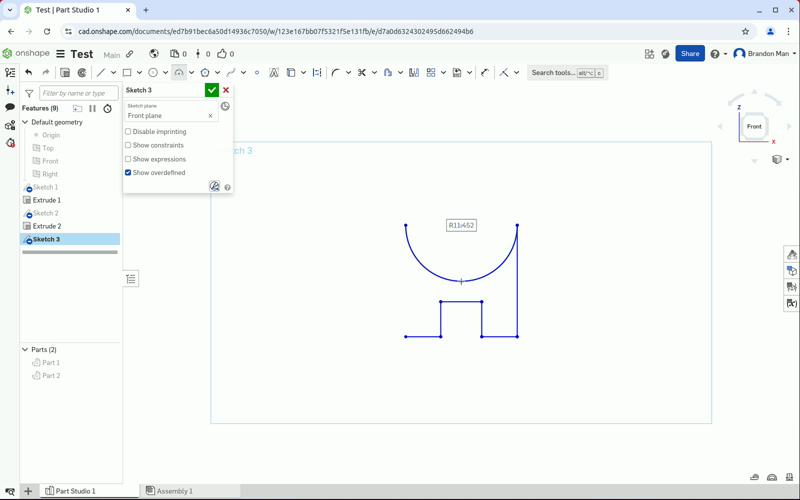
key(l)
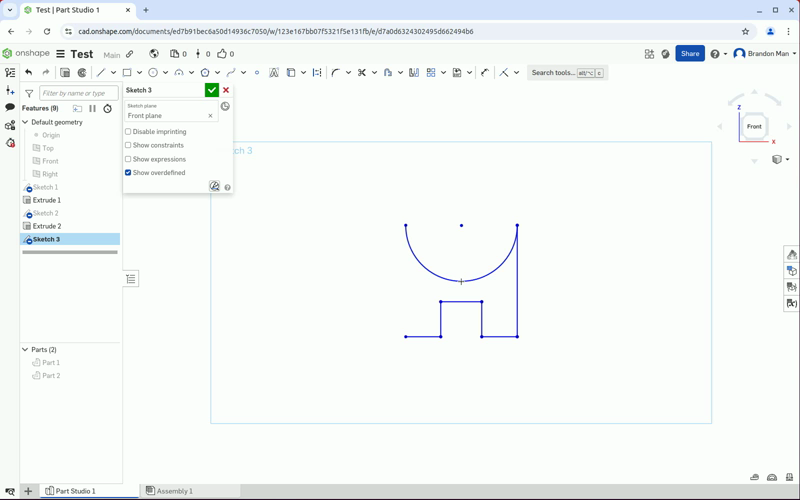
mouse_move(405, 225)
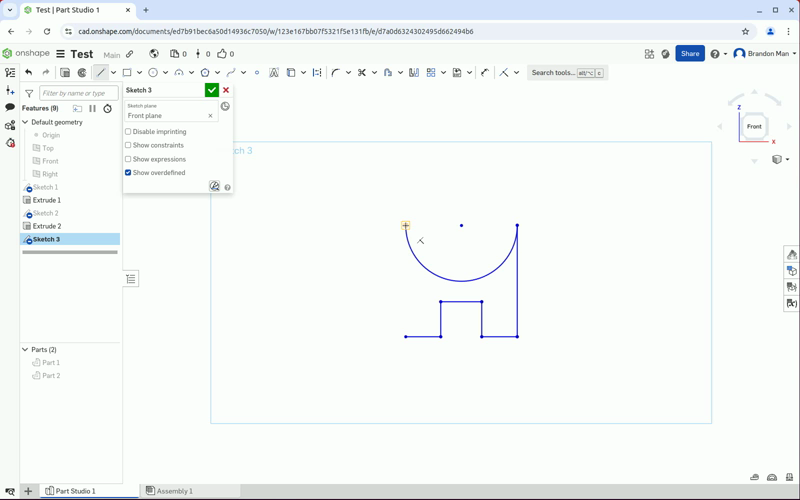
click(405, 225)
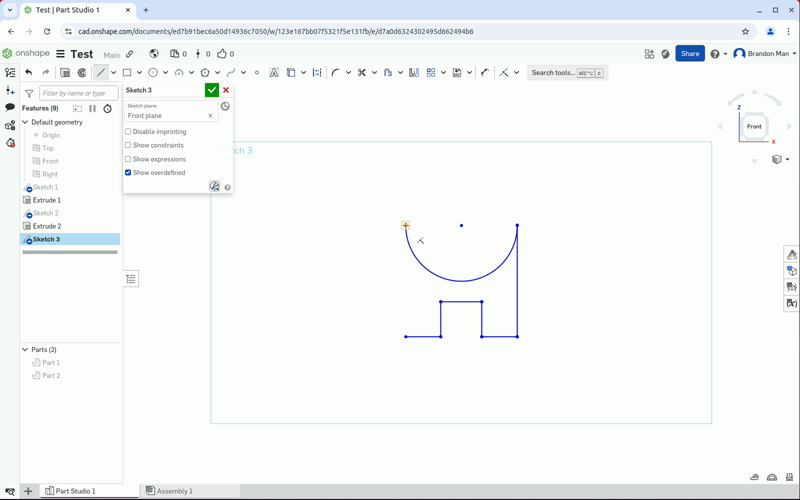
key_down(shift)
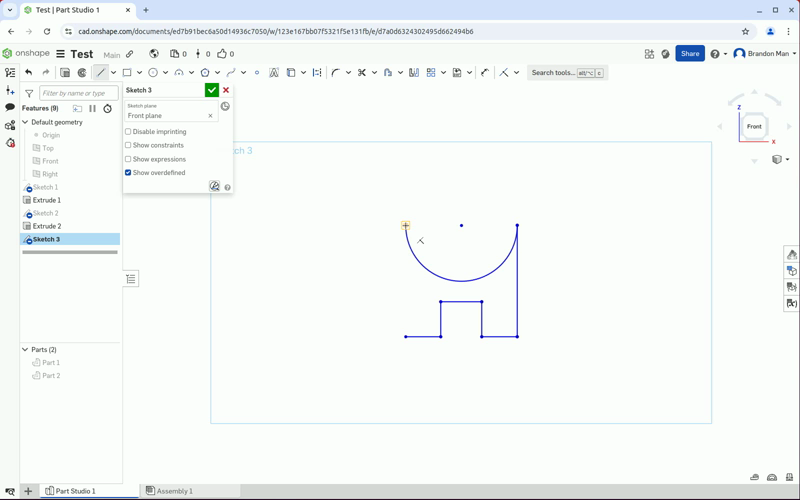
mouse_move(405, 336)
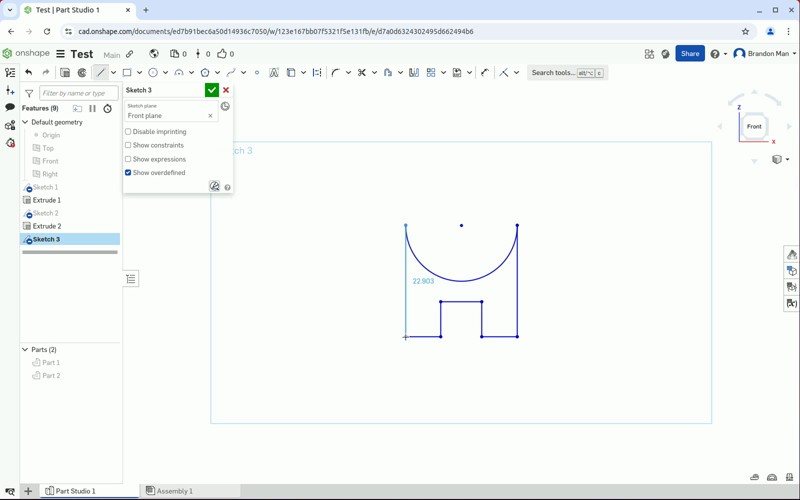
key_up(shift)
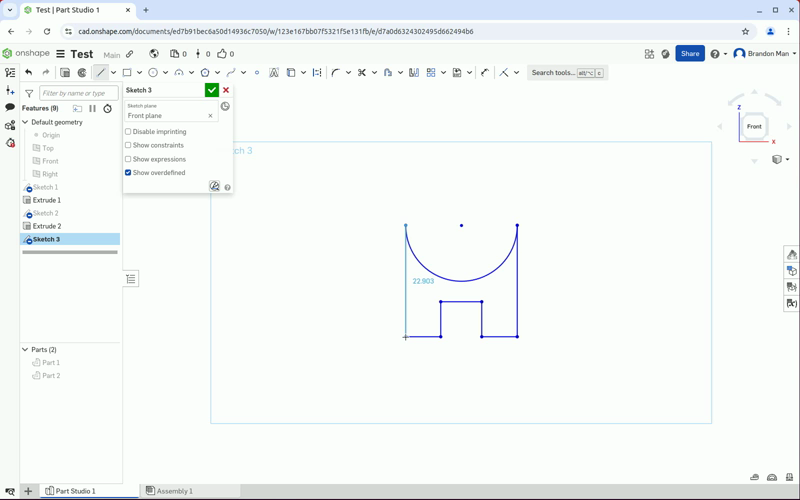
click(405, 336)
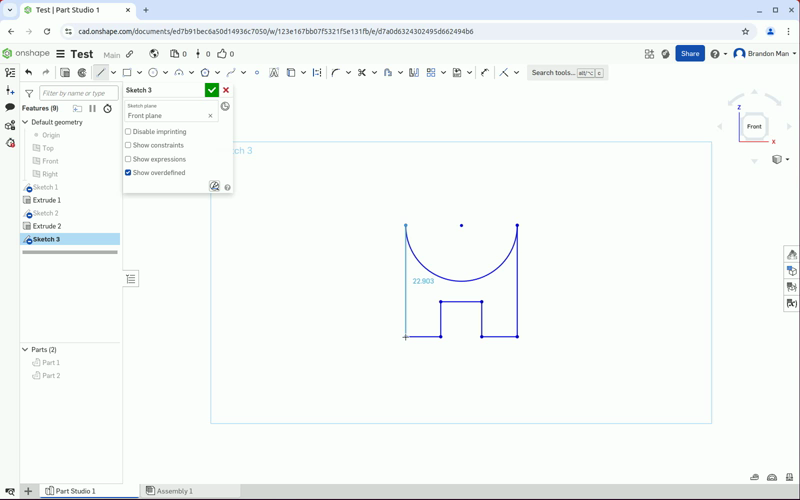
key(esc)
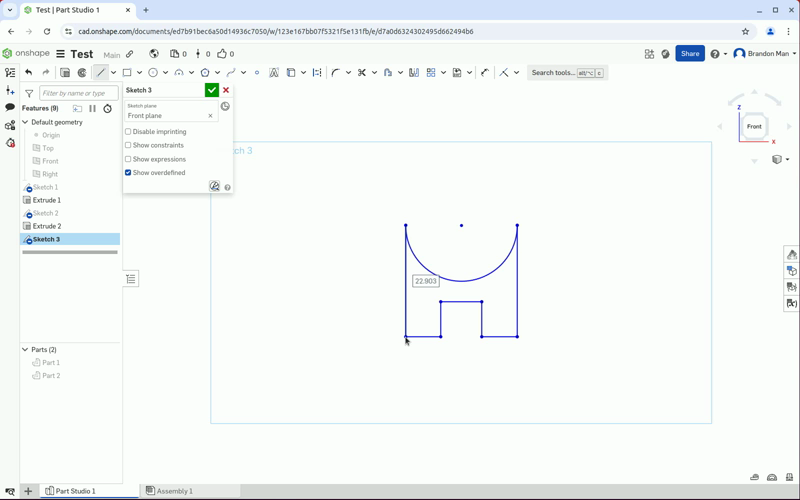
mouse_move(491, 233)
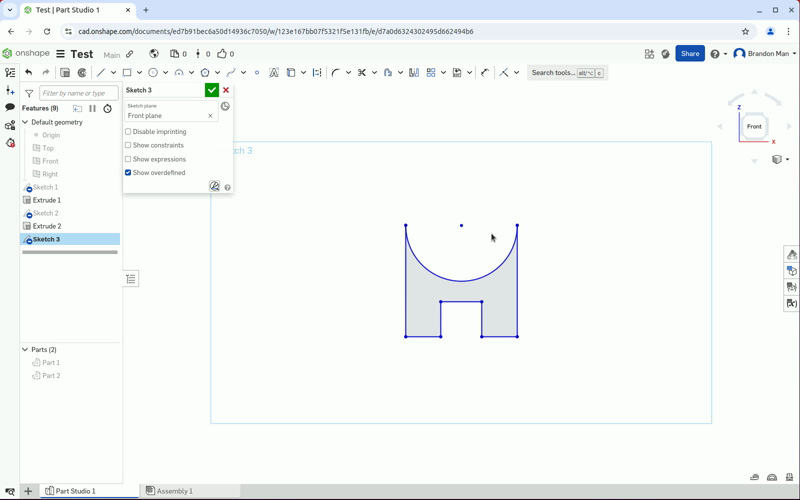
scroll(6)
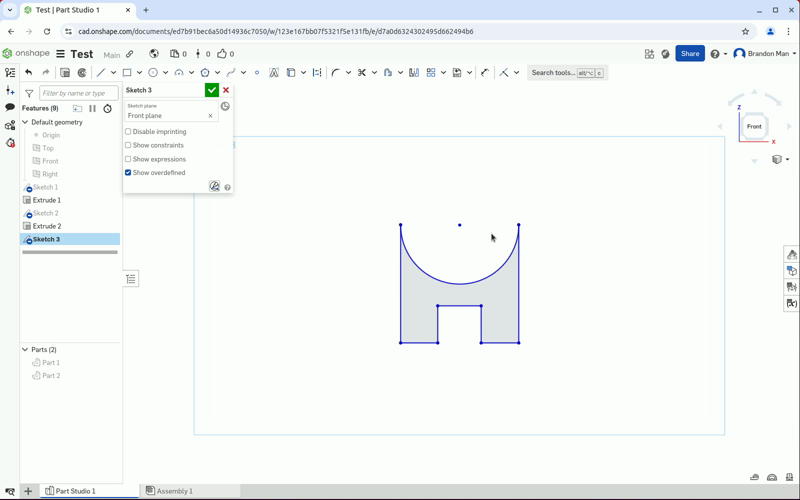
scroll(6)
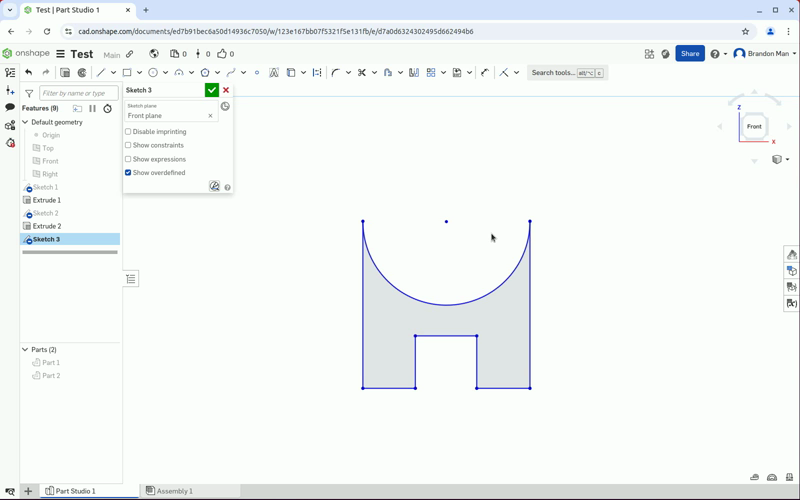
scroll(6)
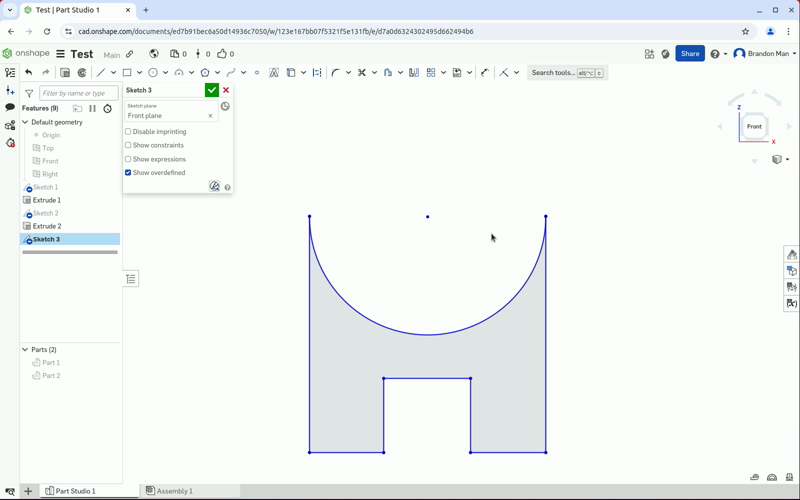
scroll(6)
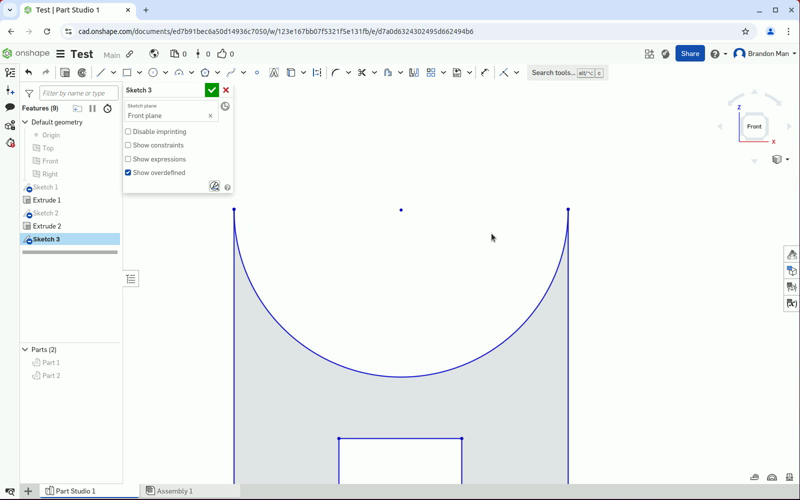
scroll(6)
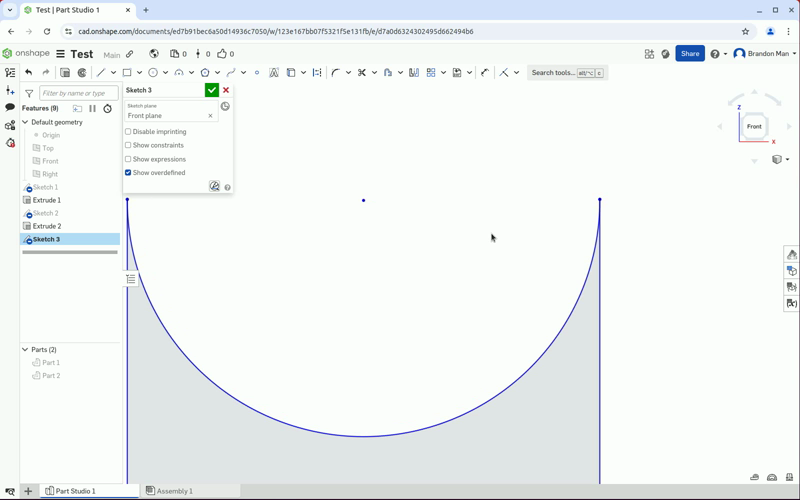
scroll(6)
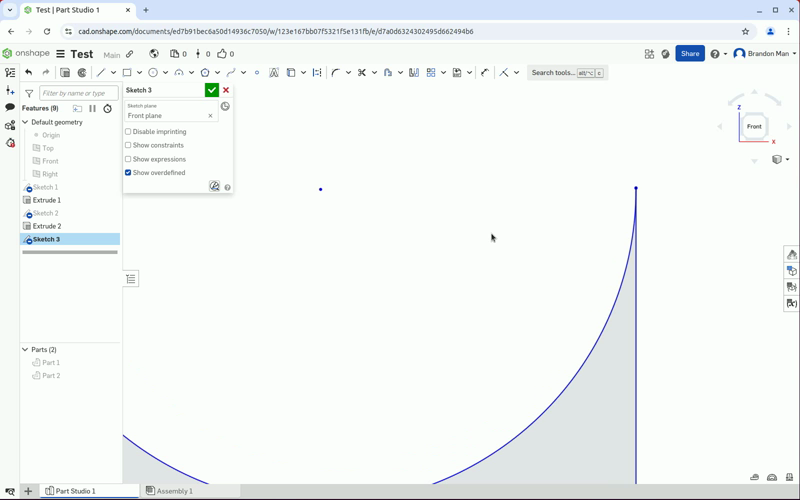
scroll(6)
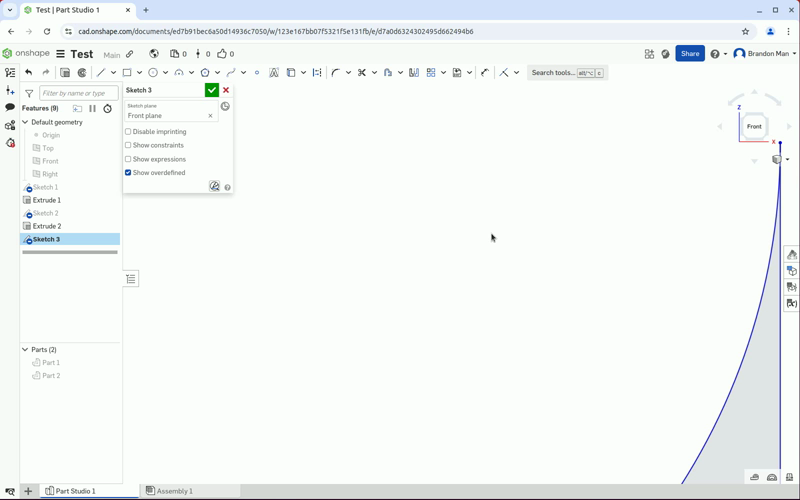
click(491, 233)
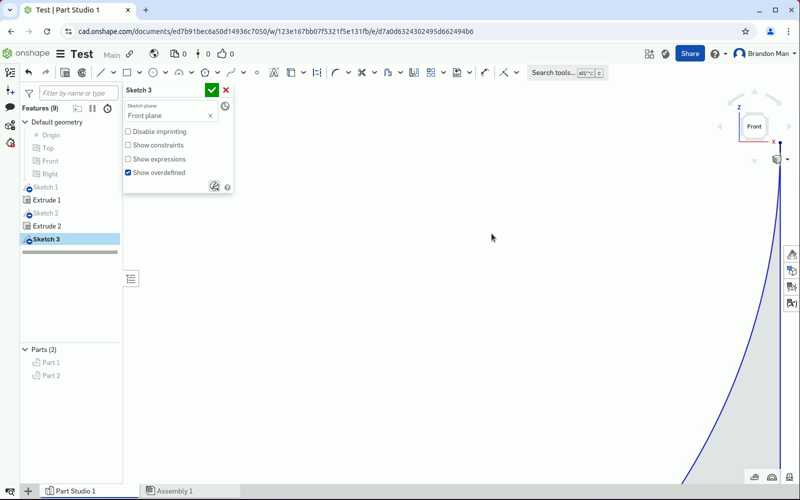
scroll(-6)
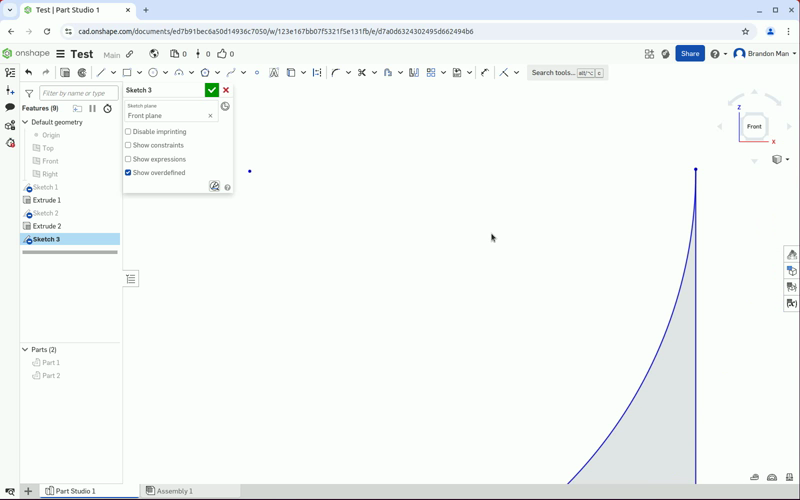
scroll(-6)
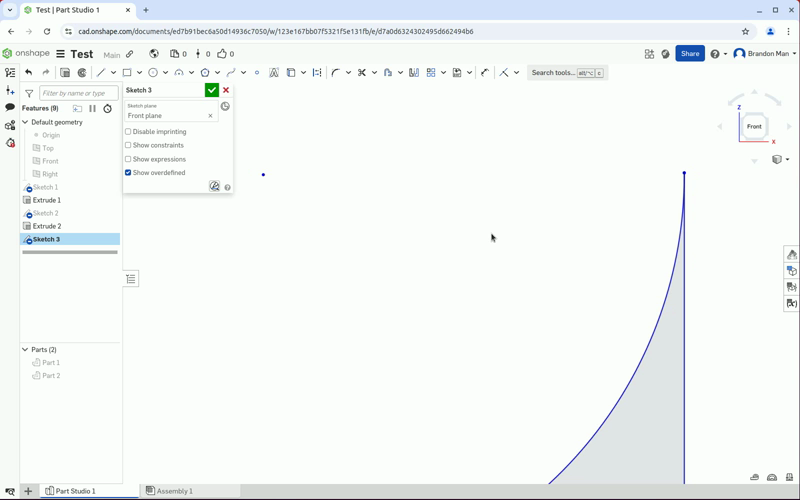
scroll(-6)
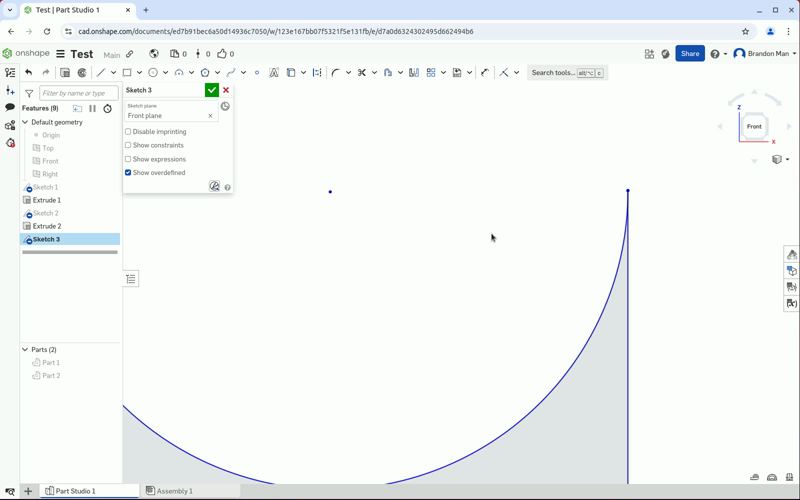
scroll(-6)
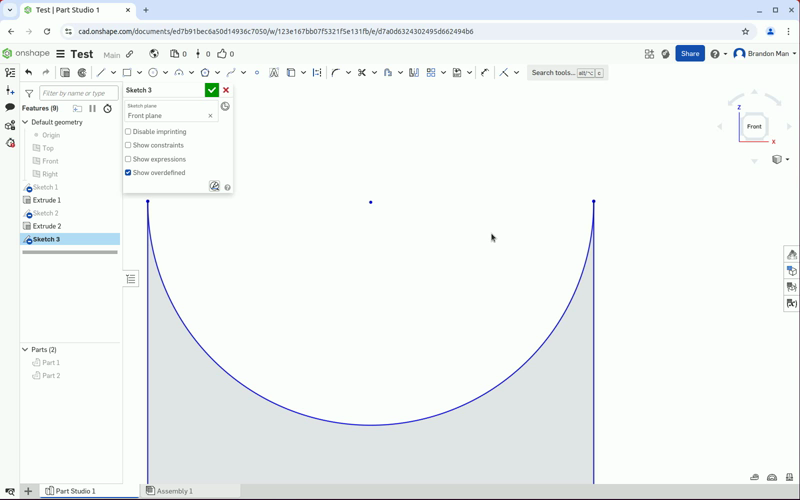
scroll(-6)
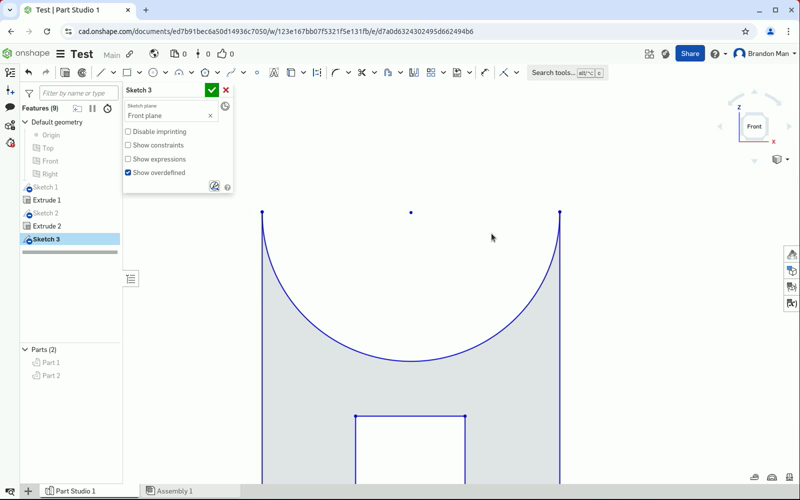
scroll(-6)
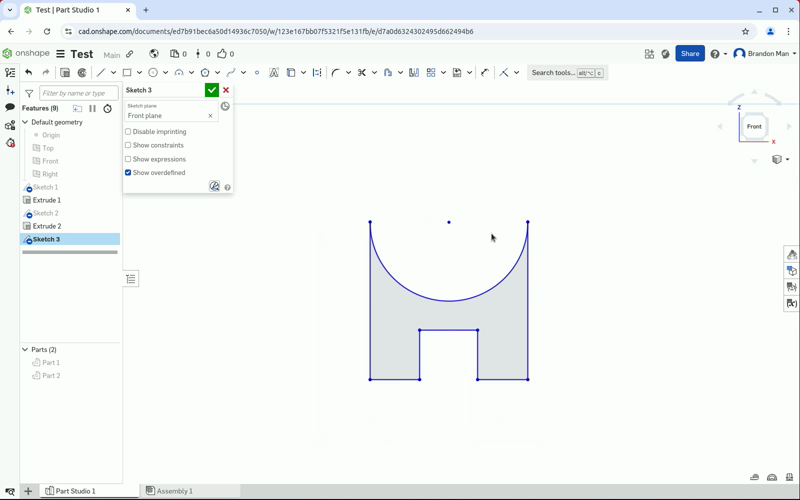
scroll(-6)
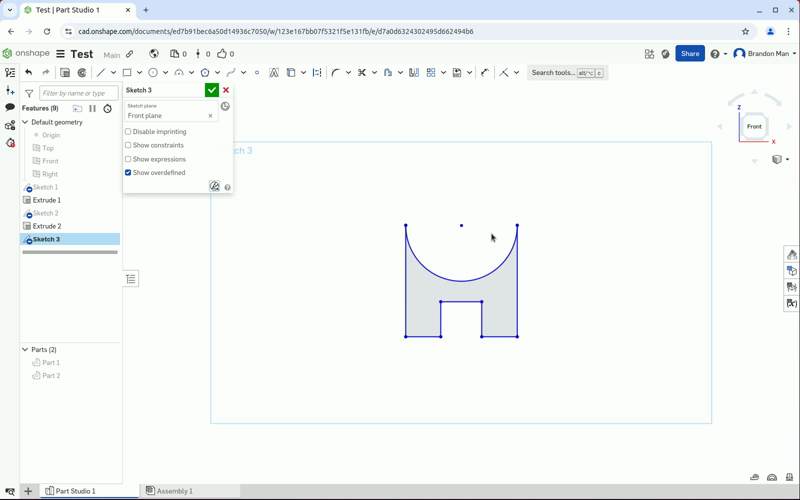
mouse_move(73, 352)
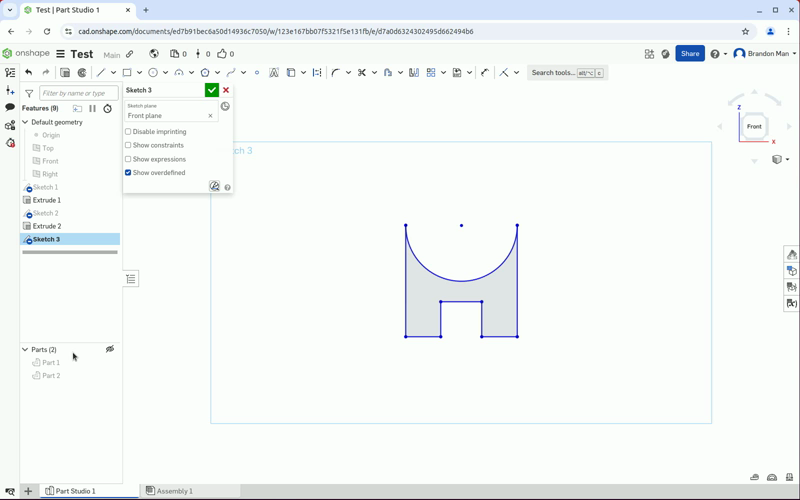
key(shift+y)
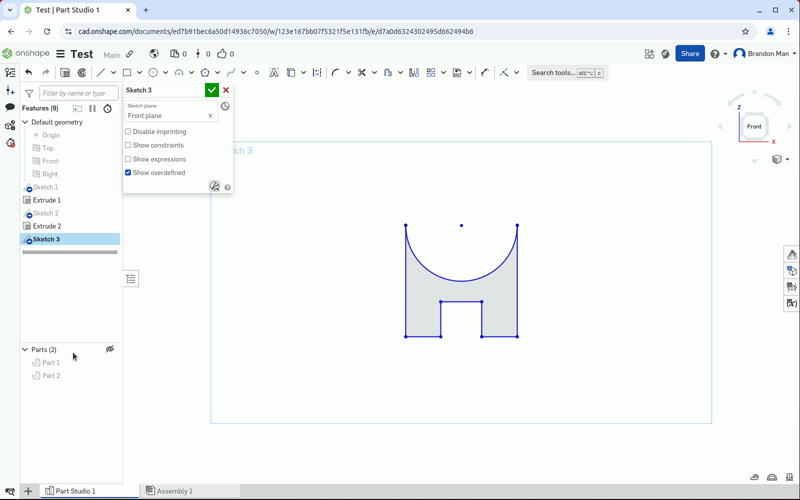
key(shift+e)
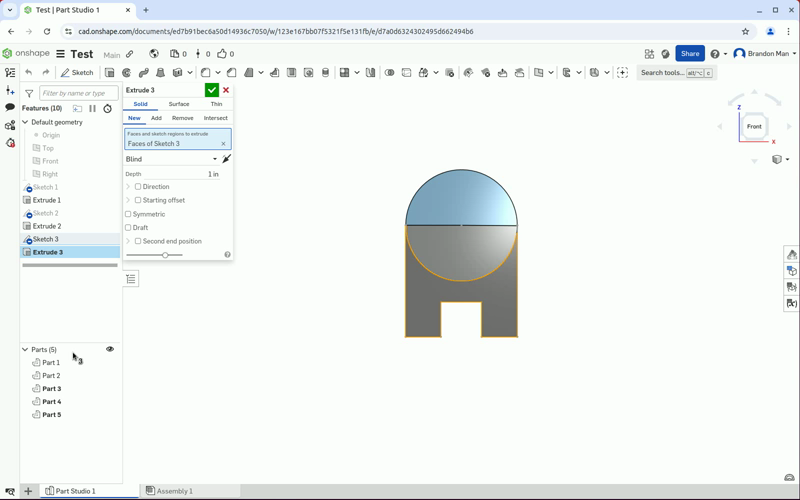
mouse_move(143, 106)
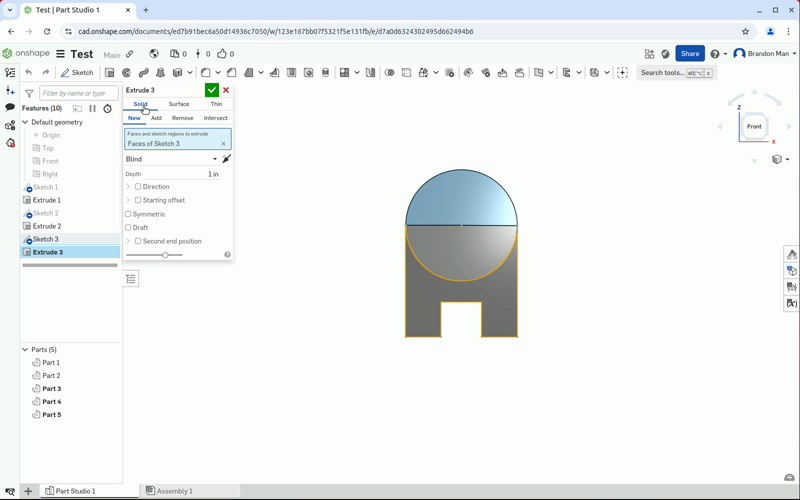
click(143, 106)
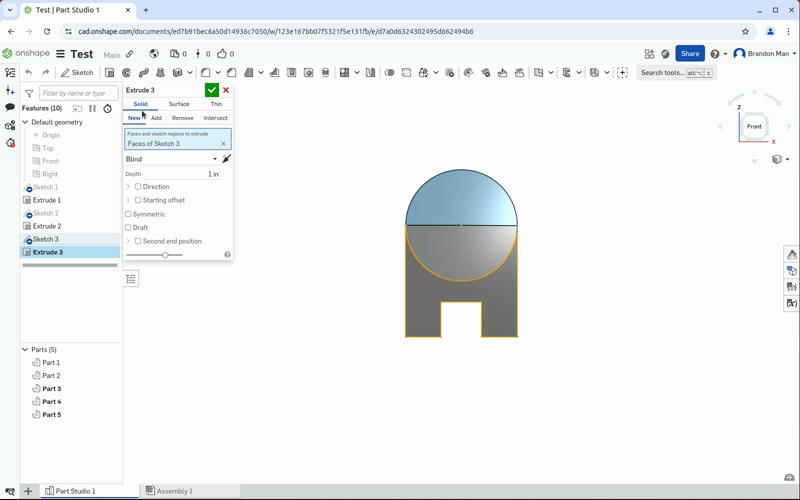
mouse_move(137, 120)
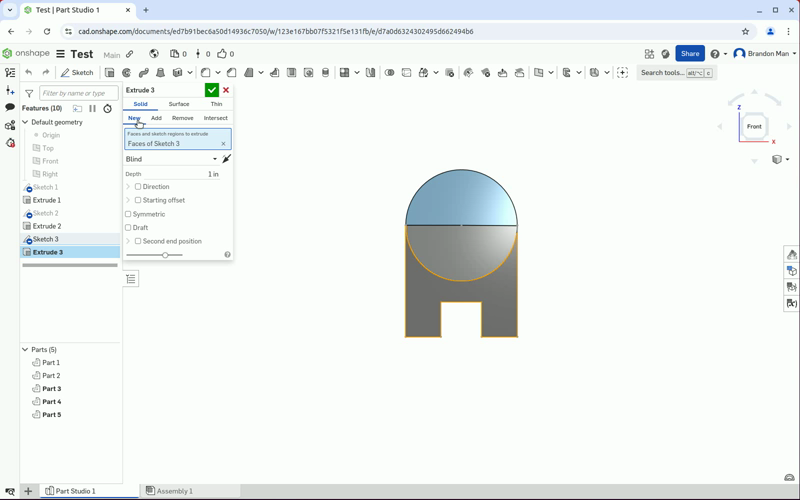
click(137, 120)
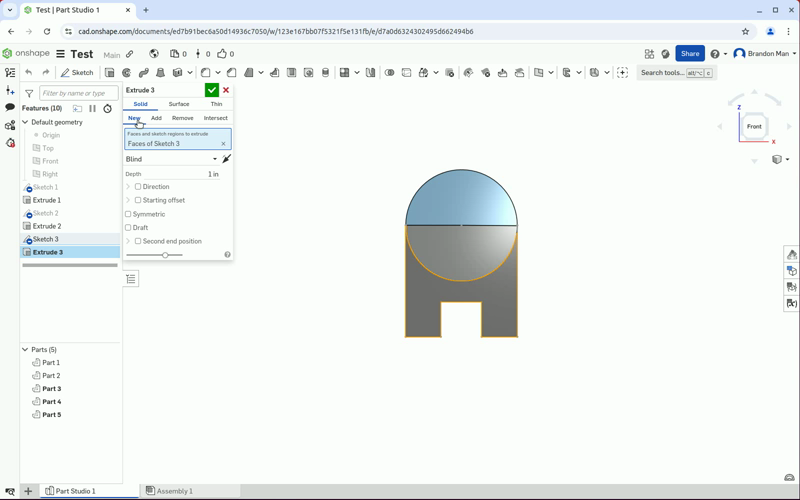
key(tab, 4)
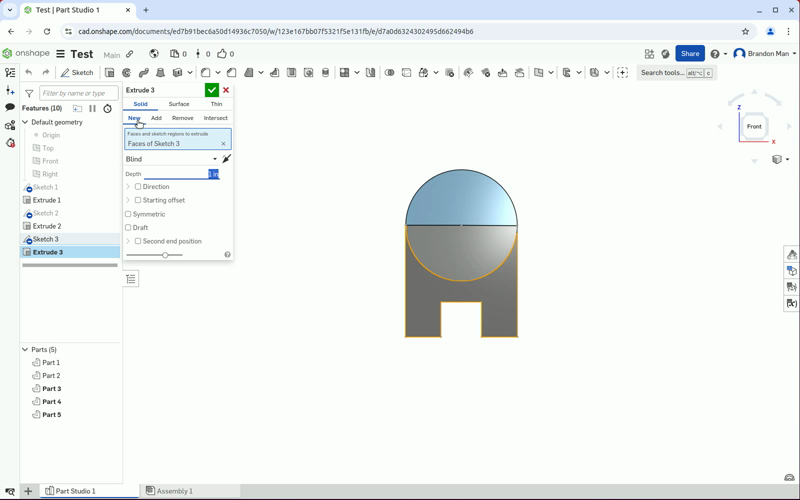
text(7.221)
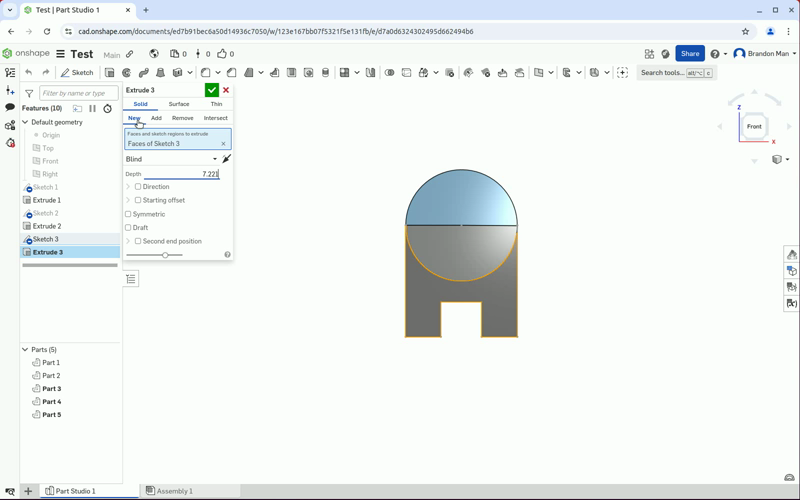
key(enter)
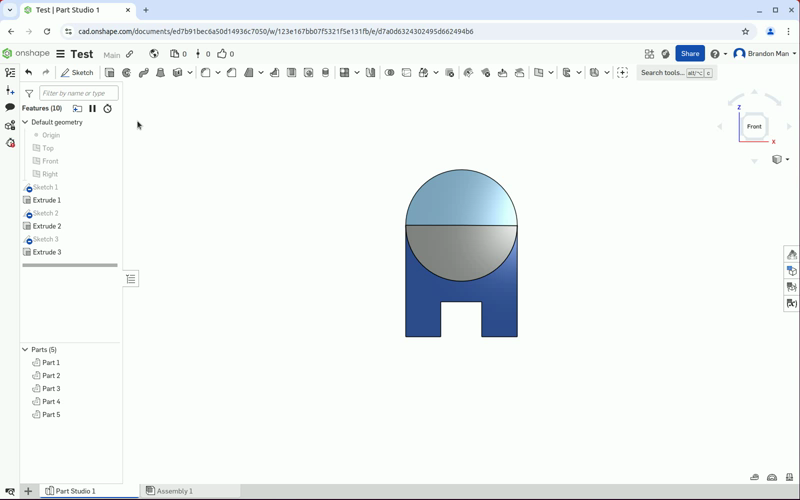
key(shift+h)
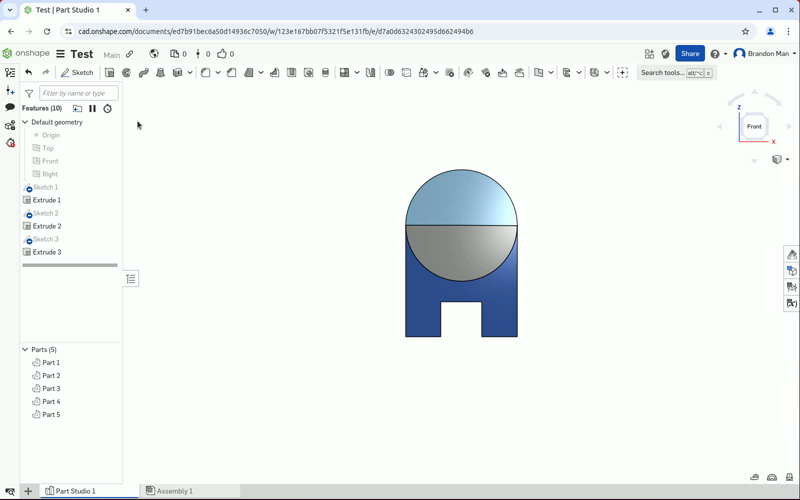
key(shift+h)
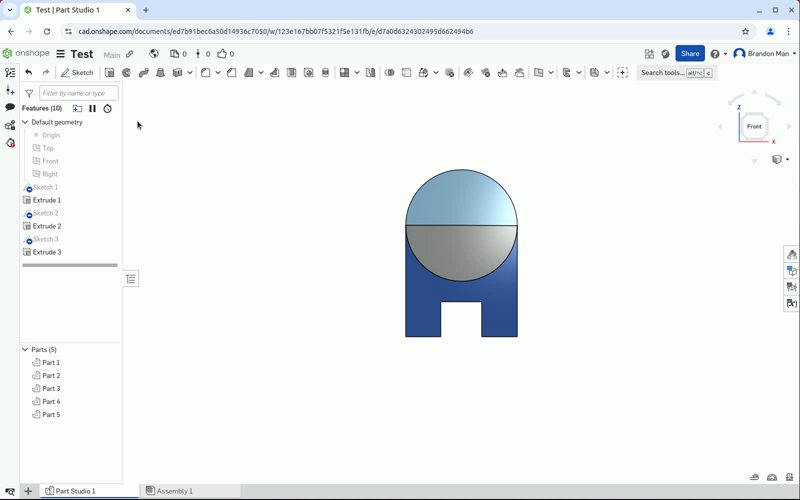
mouse_move(73, 189)
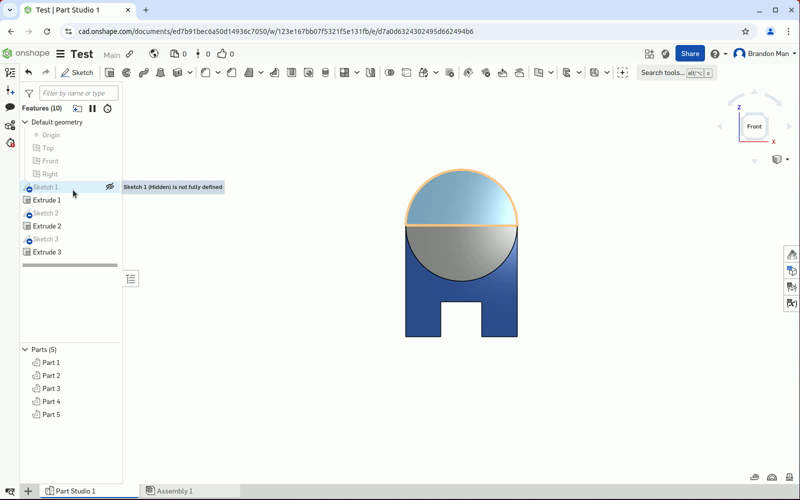
click(73, 189)
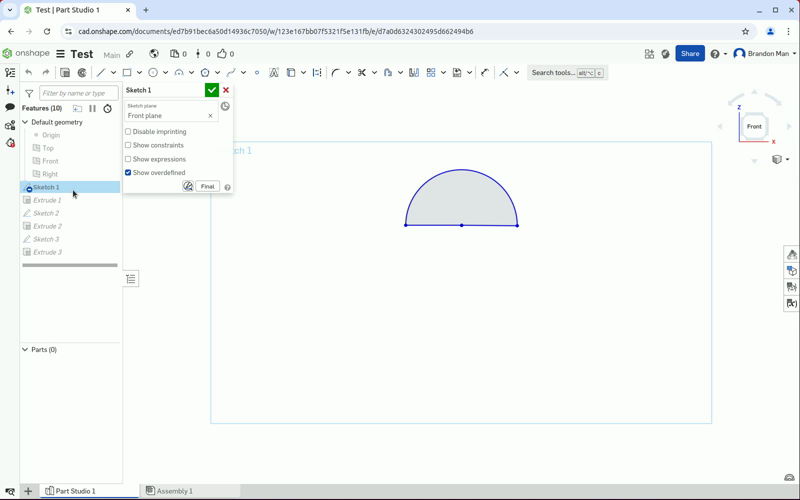
mouse_move(229, 92)
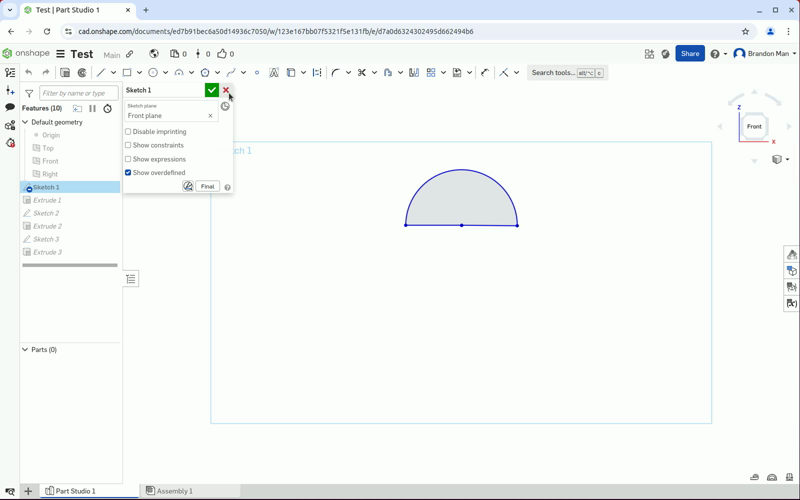
click(229, 92)
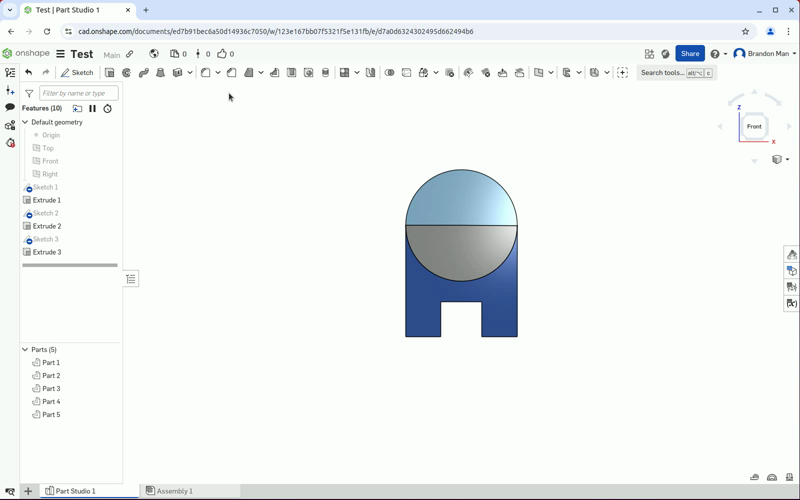
mouse_move(541, 75)
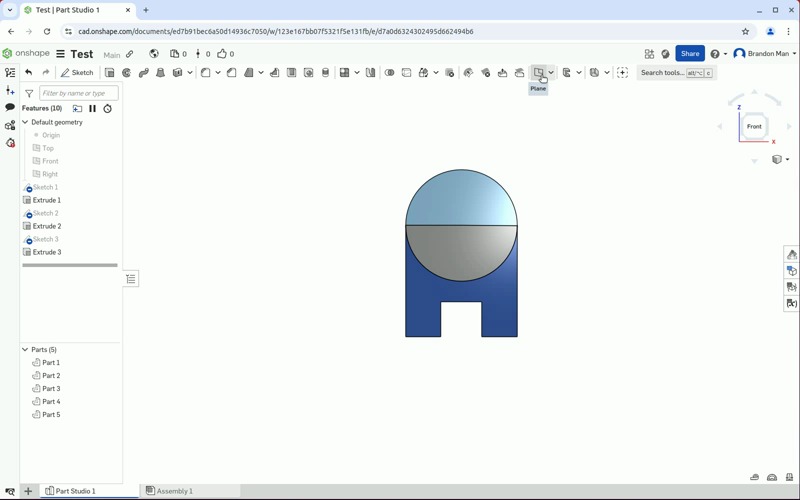
click(541, 75)
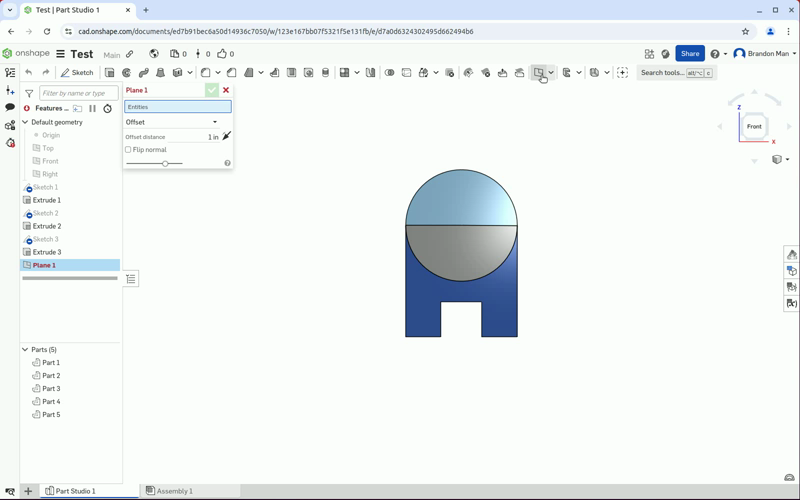
mouse_move(73, 163)
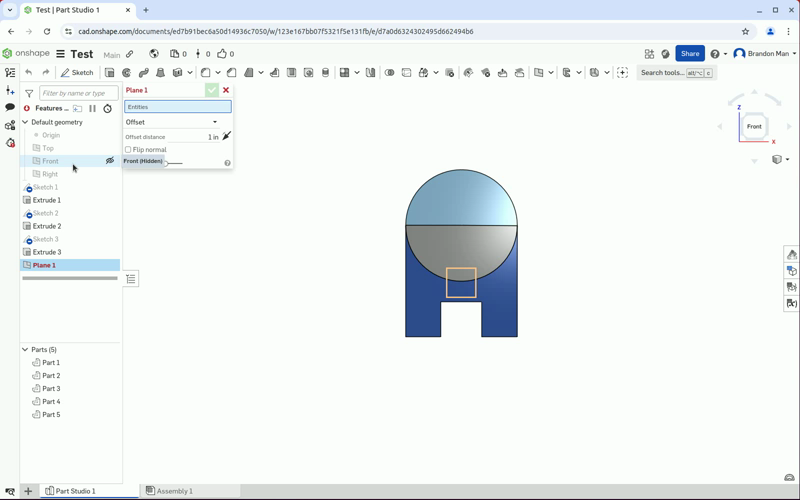
click(73, 163)
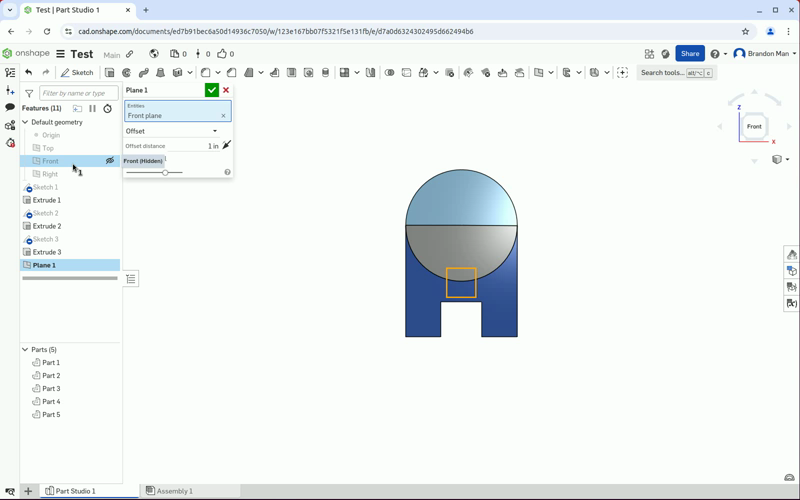
key(tab, 2)
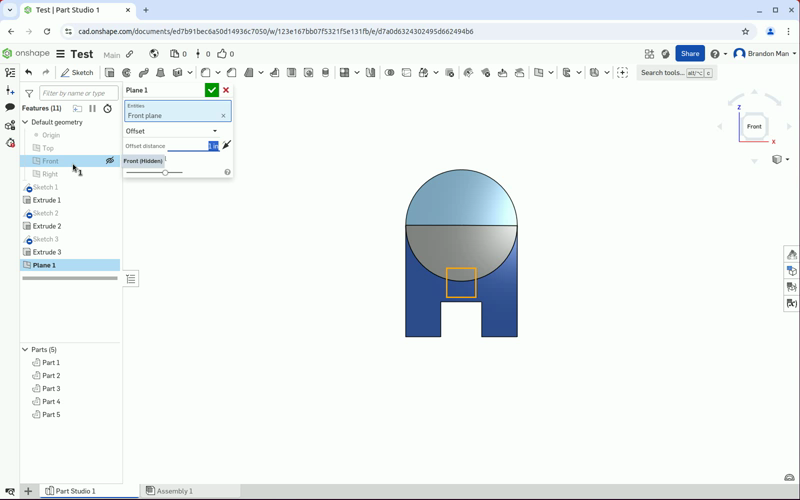
text(7.21)
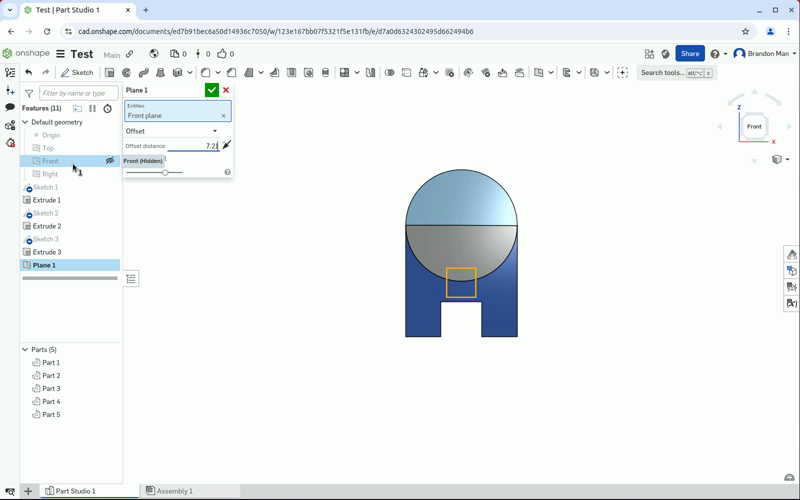
key(enter, 2)
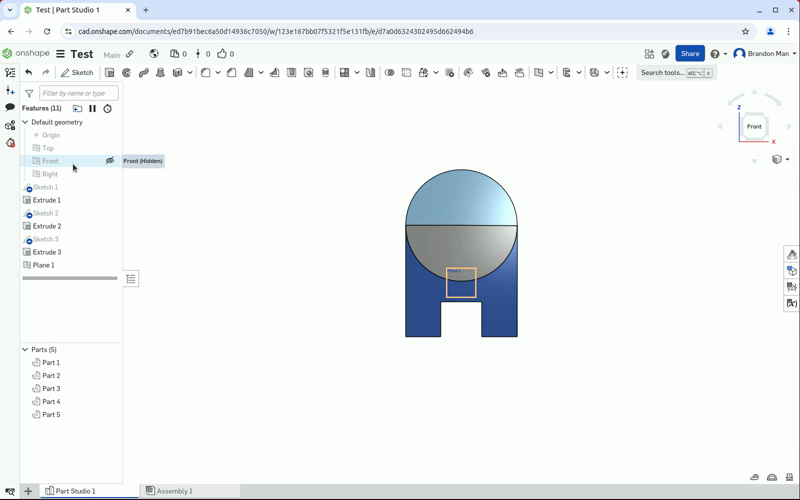
key(shift+s)
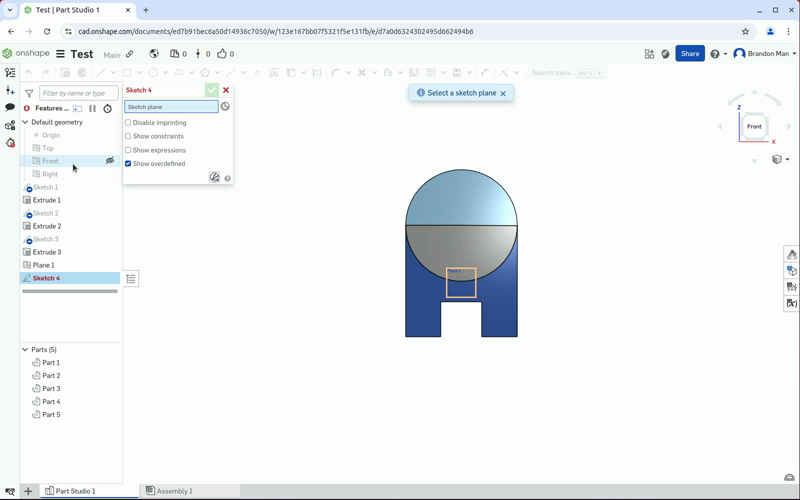
mouse_move(73, 267)
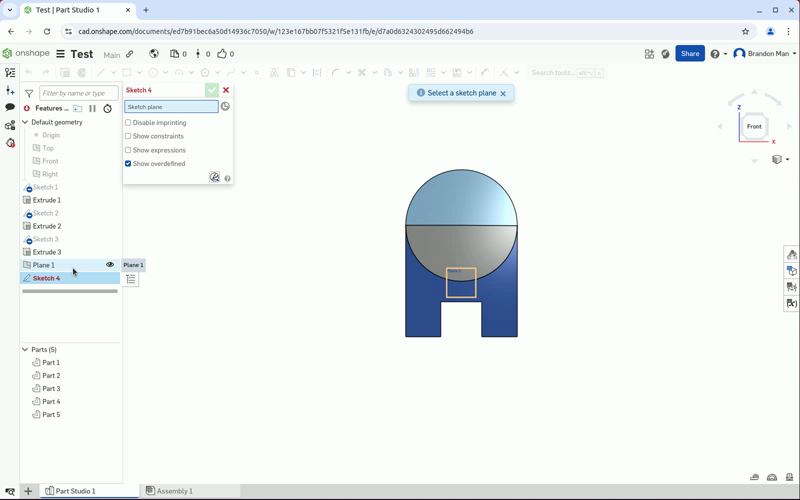
click(73, 267)
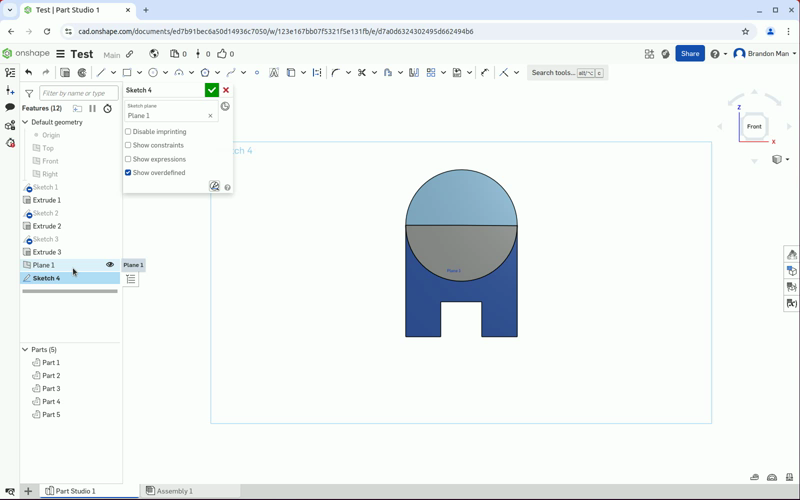
mouse_move(73, 352)
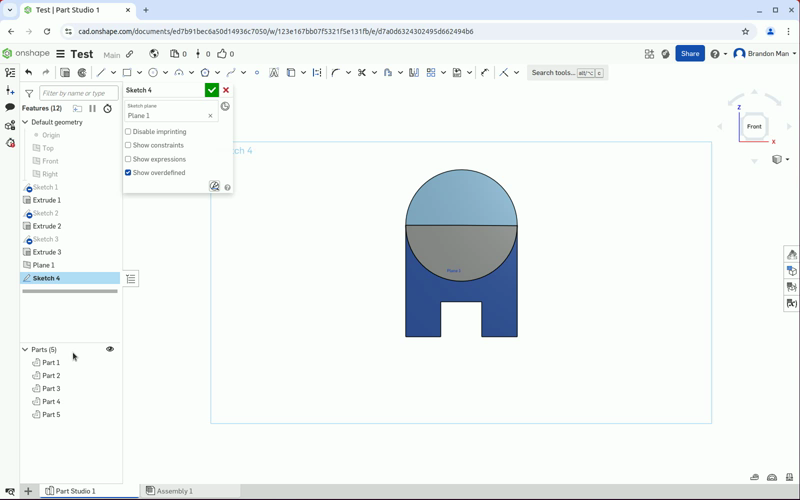
key(y)
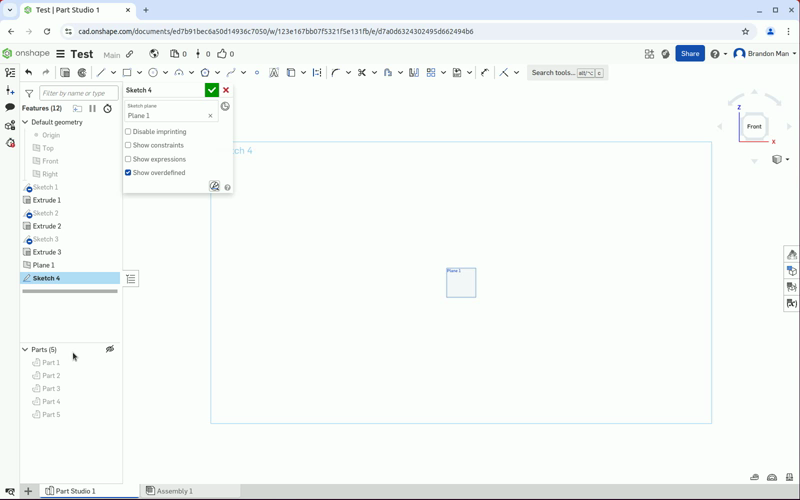
key(c)
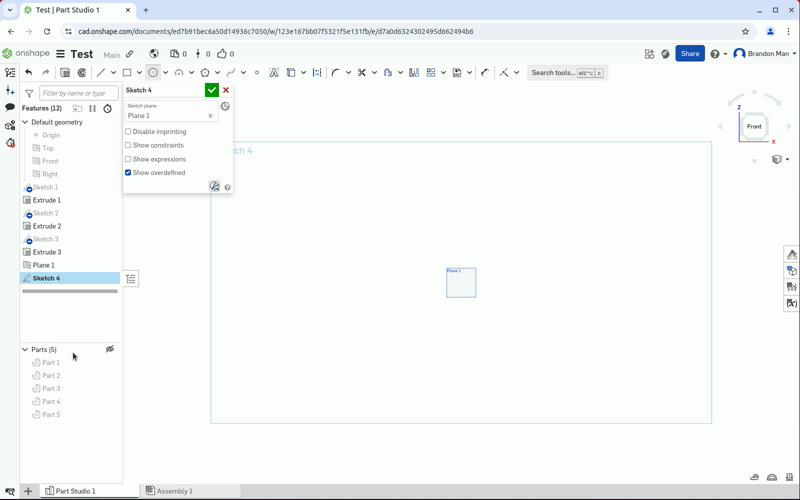
key_down(shift)
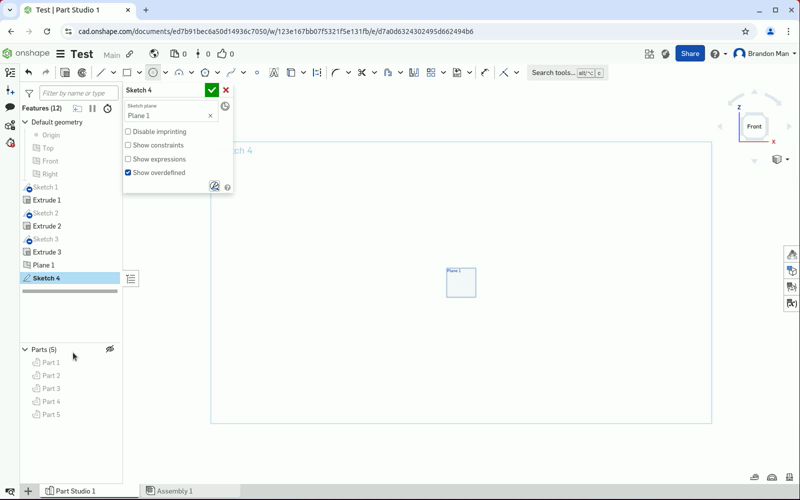
mouse_move(461, 218)
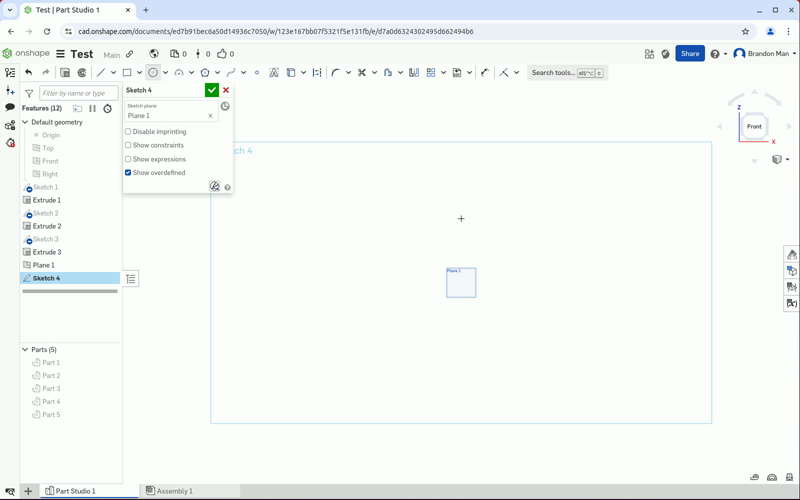
click(461, 218)
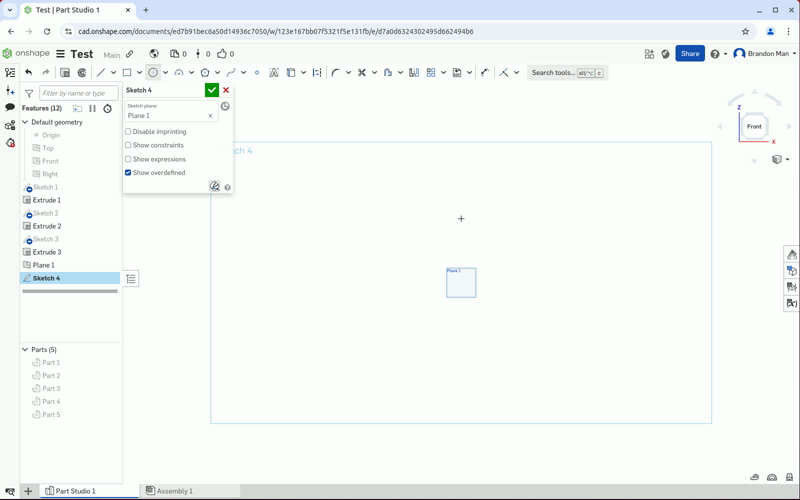
key_up(shift)
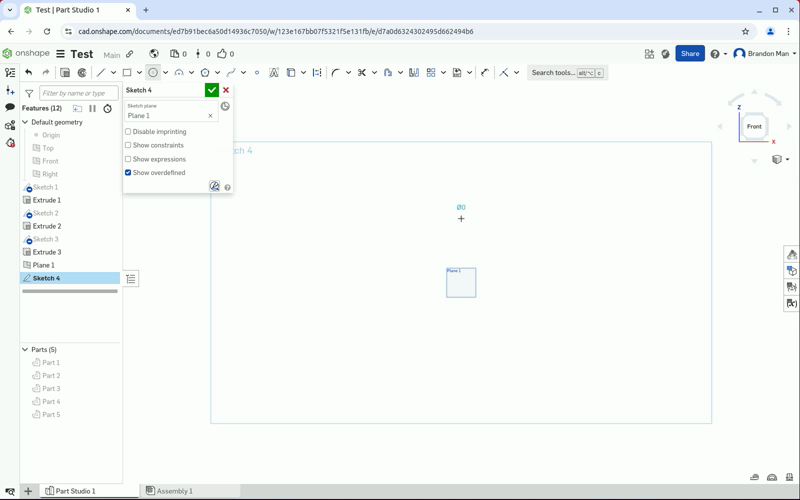
mouse_move(482, 218)
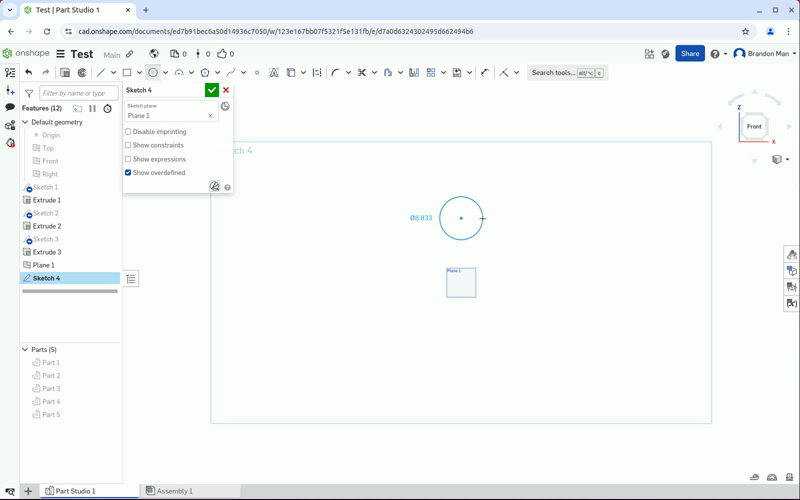
click(482, 218)
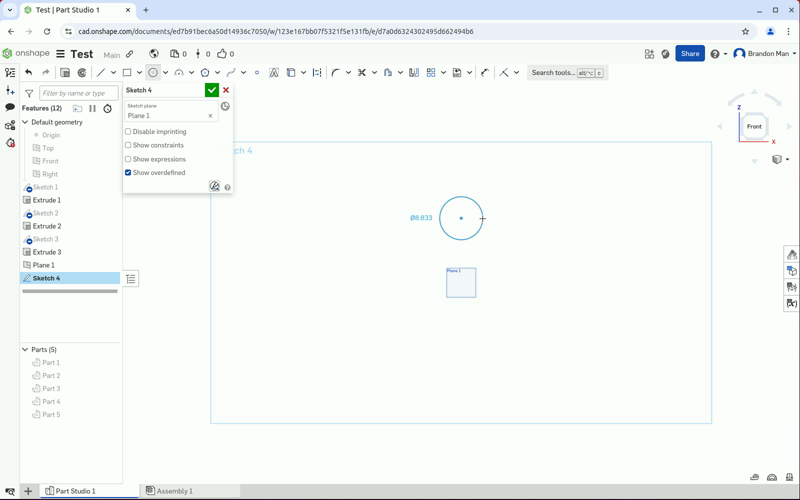
key(esc)
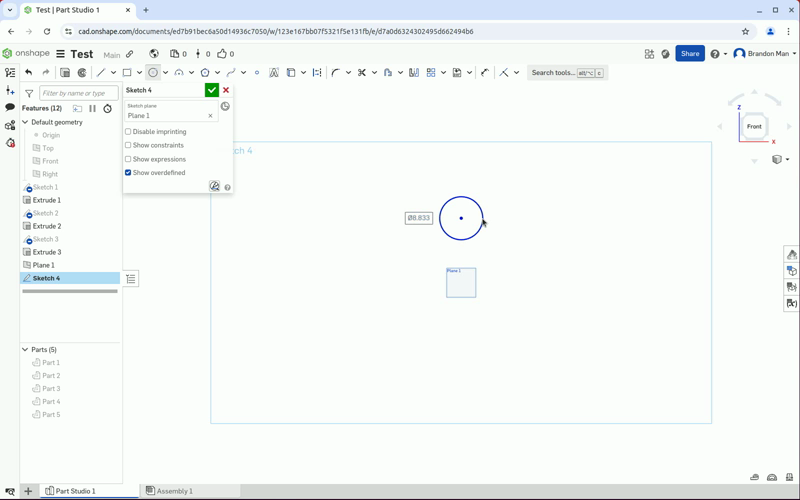
mouse_move(457, 231)
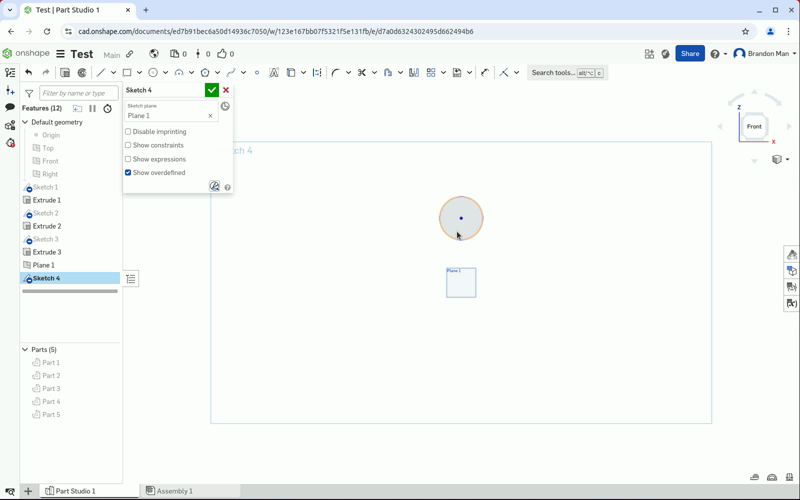
scroll(6)
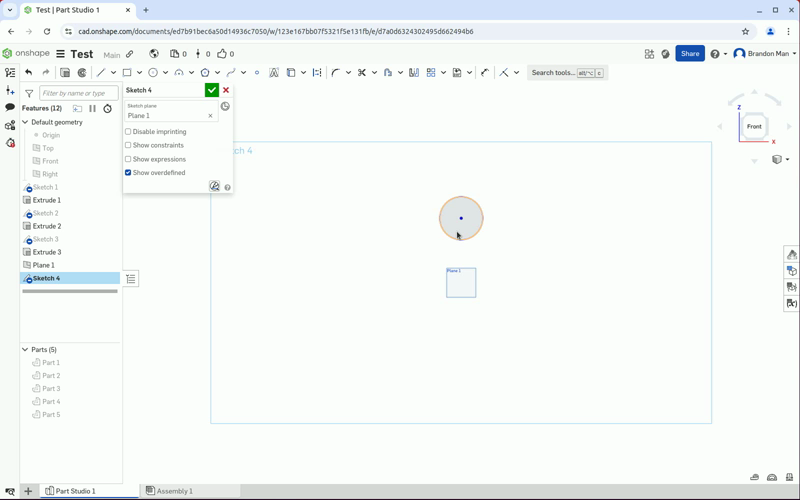
scroll(6)
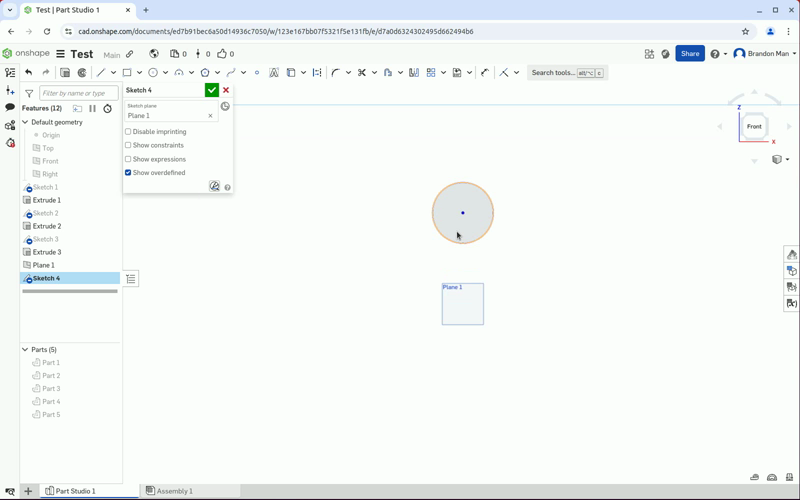
scroll(6)
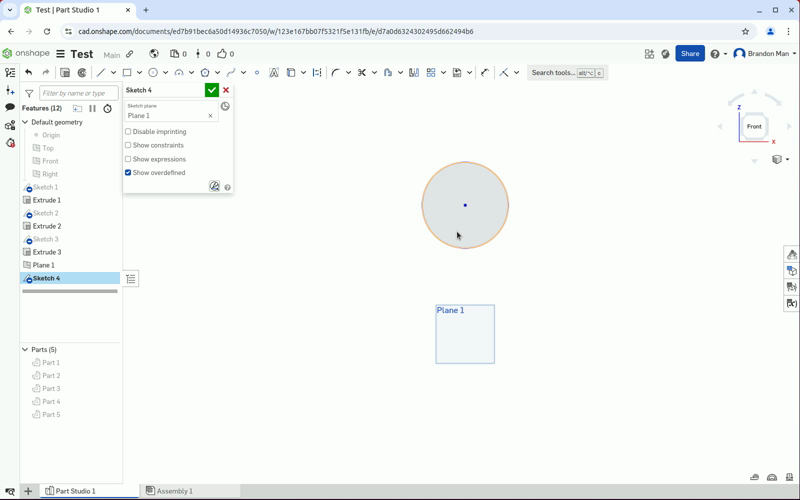
scroll(6)
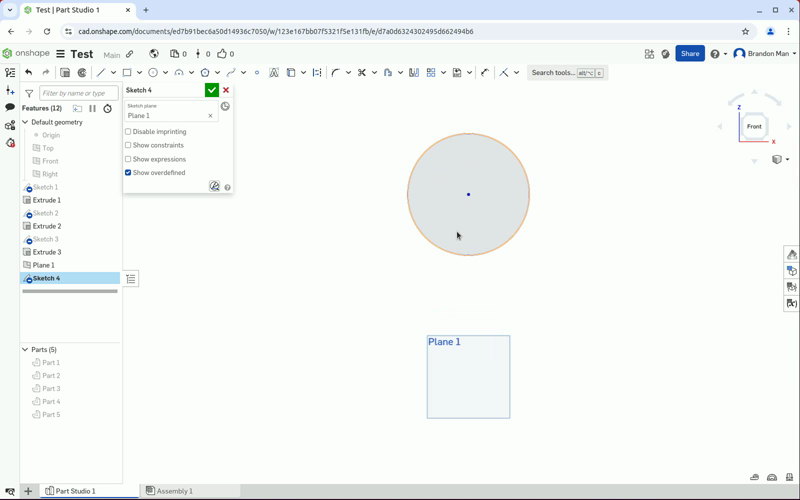
scroll(6)
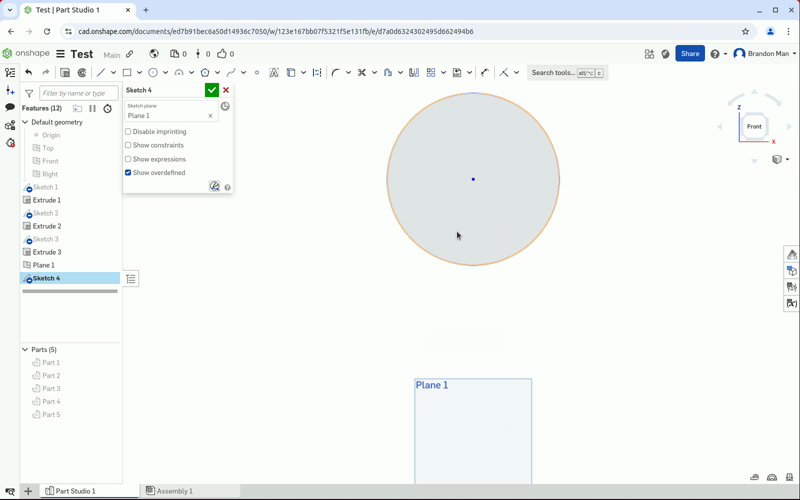
scroll(6)
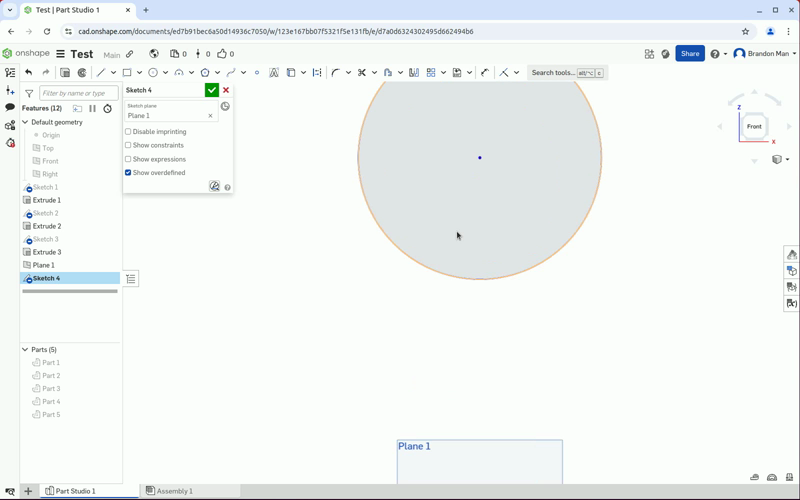
scroll(6)
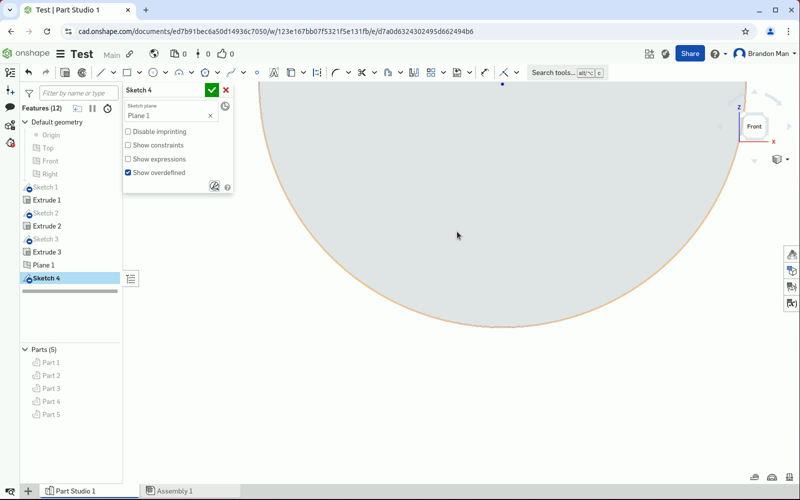
click(457, 231)
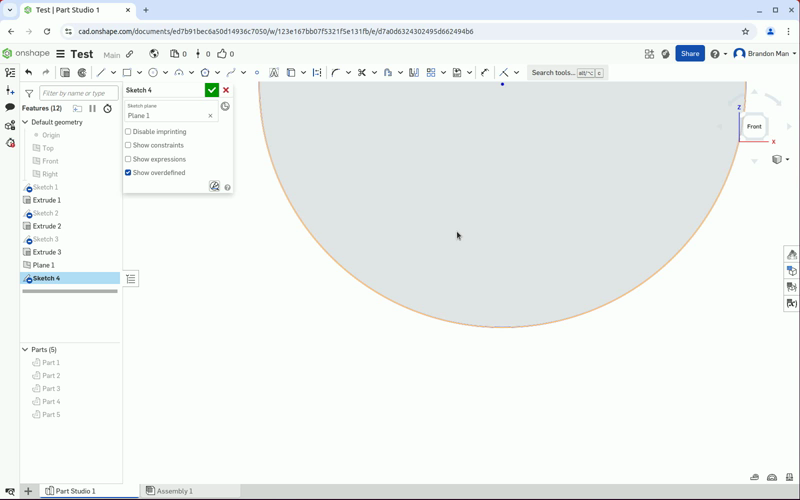
scroll(-6)
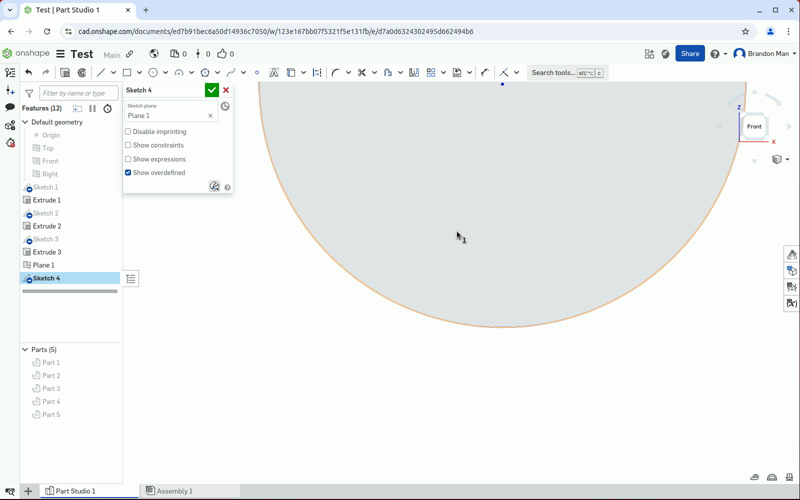
scroll(-6)
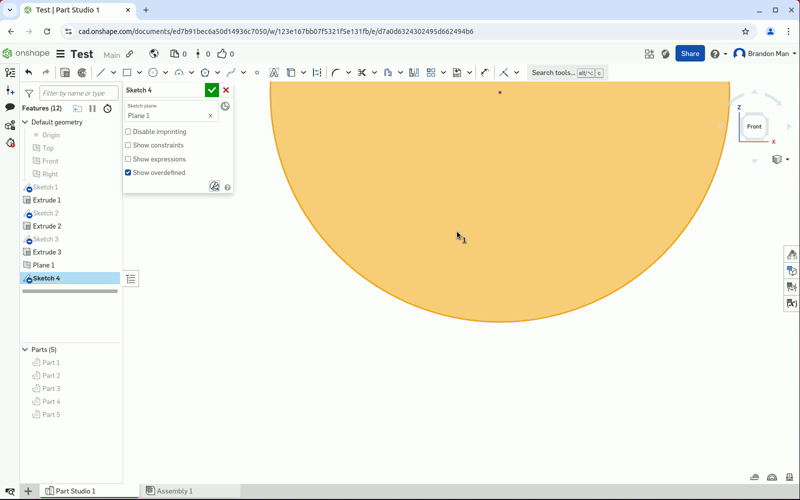
scroll(-6)
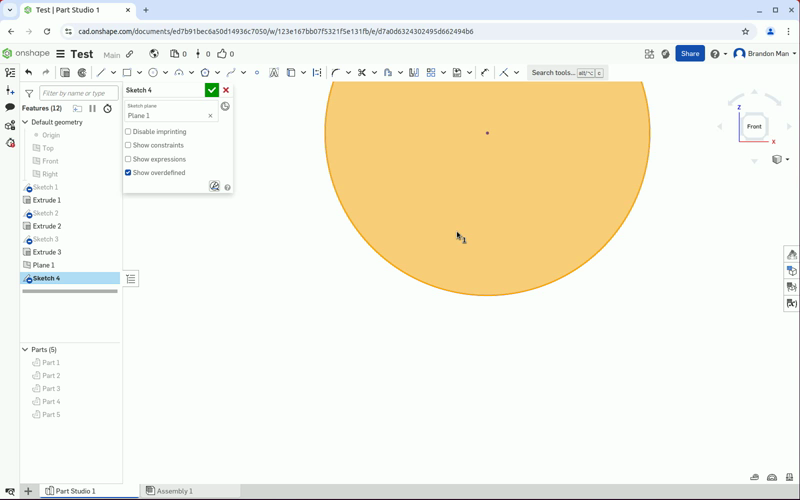
scroll(-6)
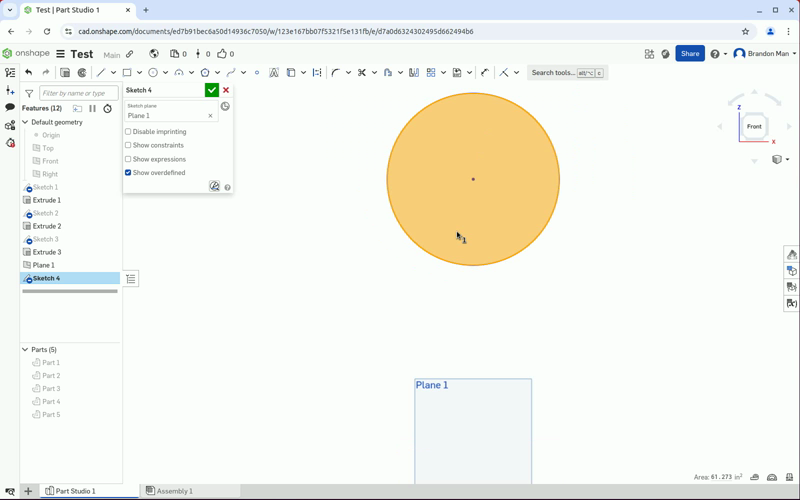
scroll(-6)
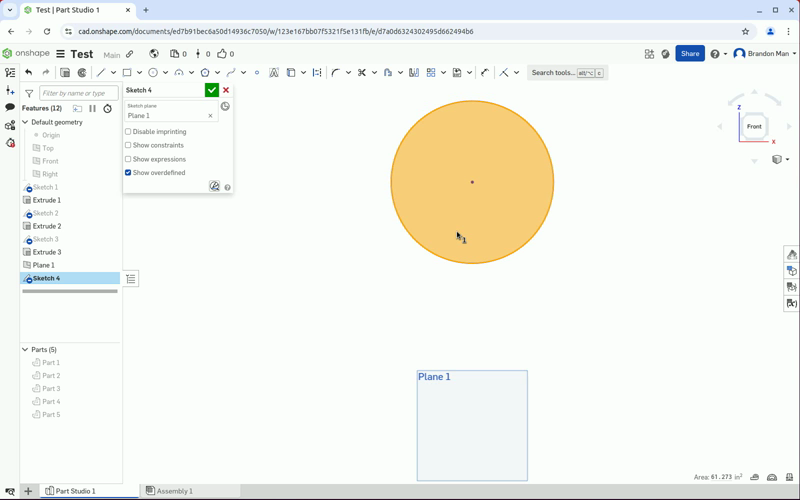
scroll(-6)
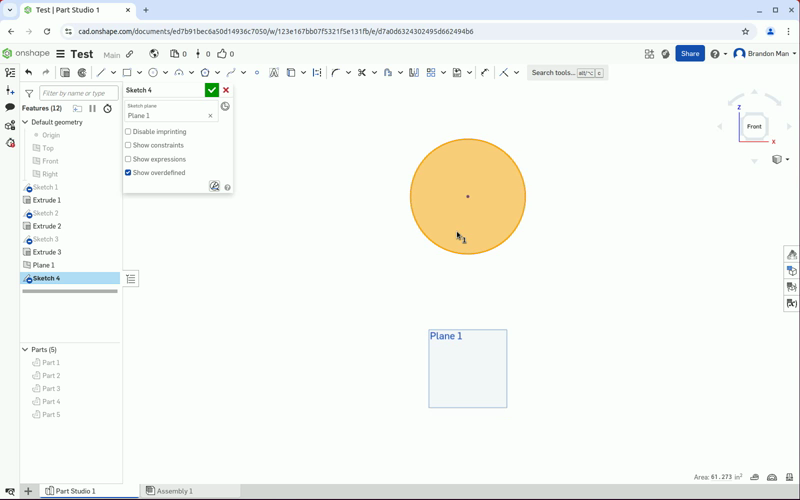
scroll(-6)
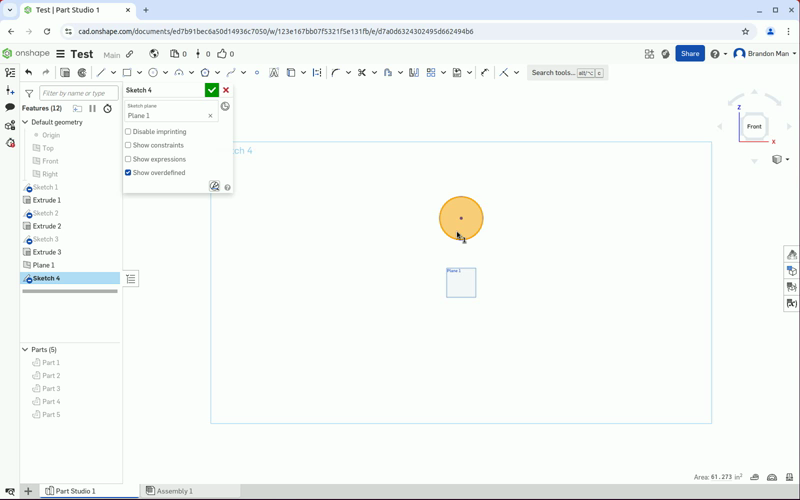
mouse_move(73, 352)
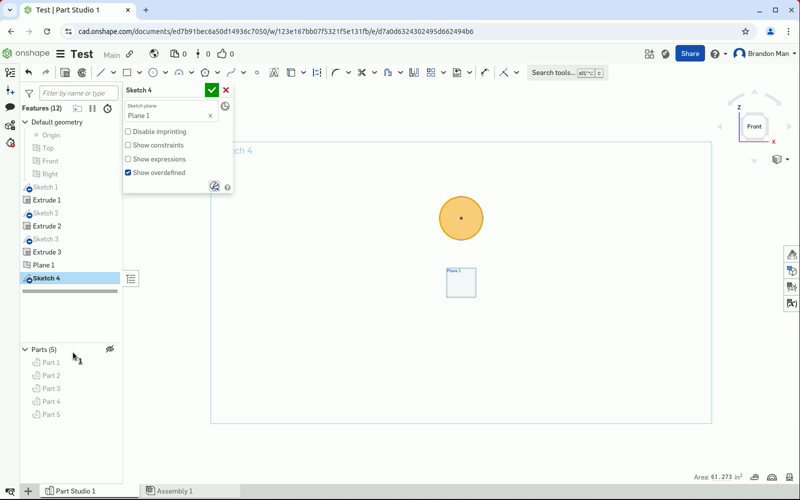
key(shift+y)
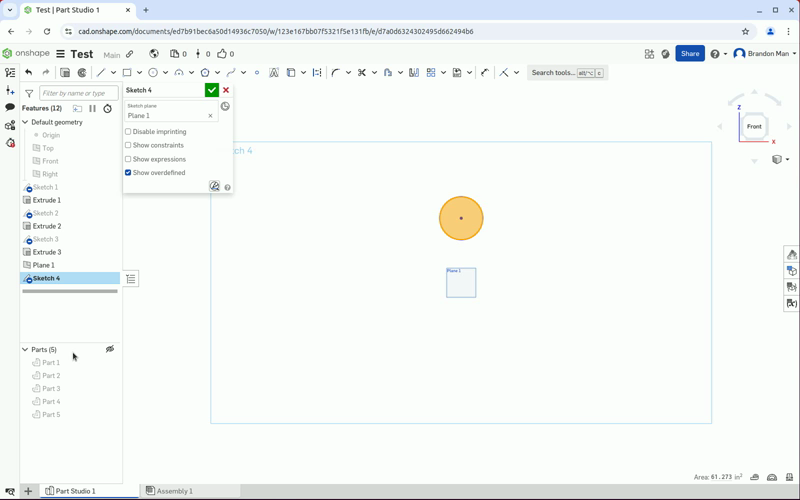
key(shift+e)
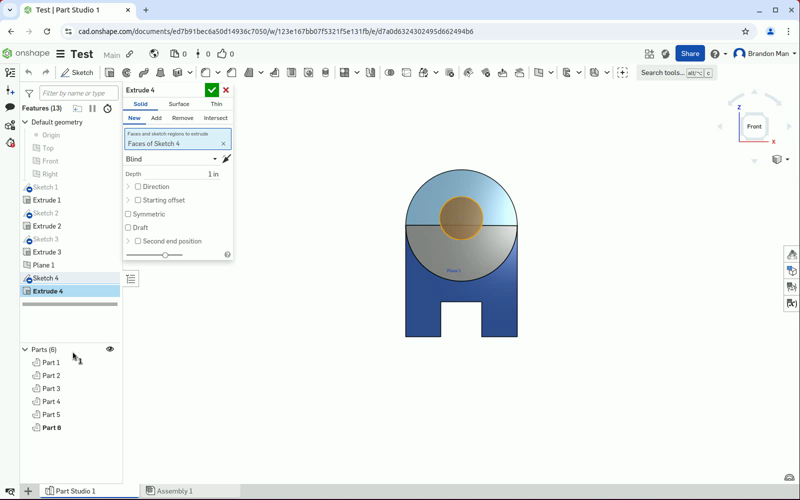
mouse_move(143, 106)
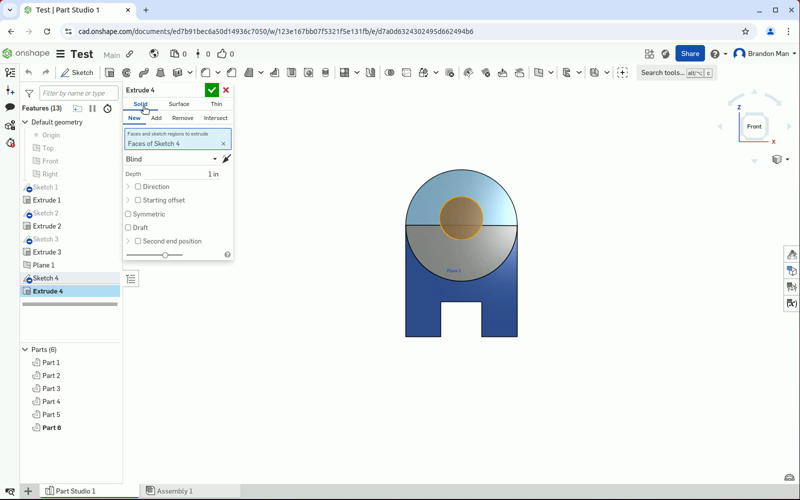
click(143, 106)
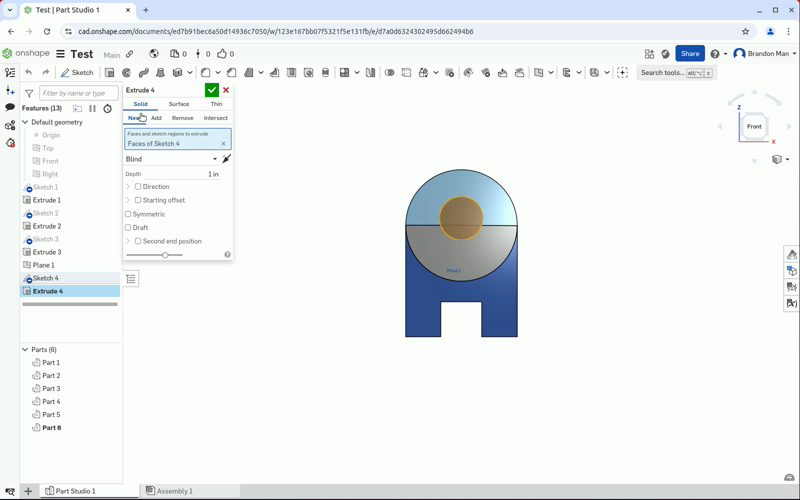
mouse_move(137, 120)
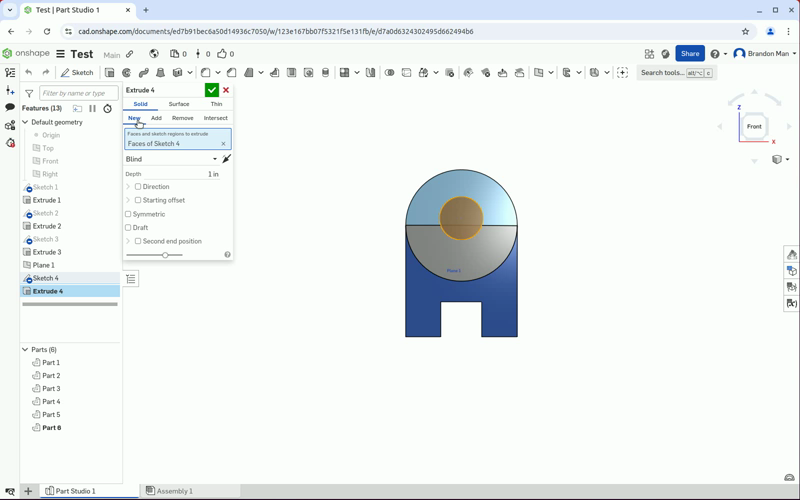
click(137, 120)
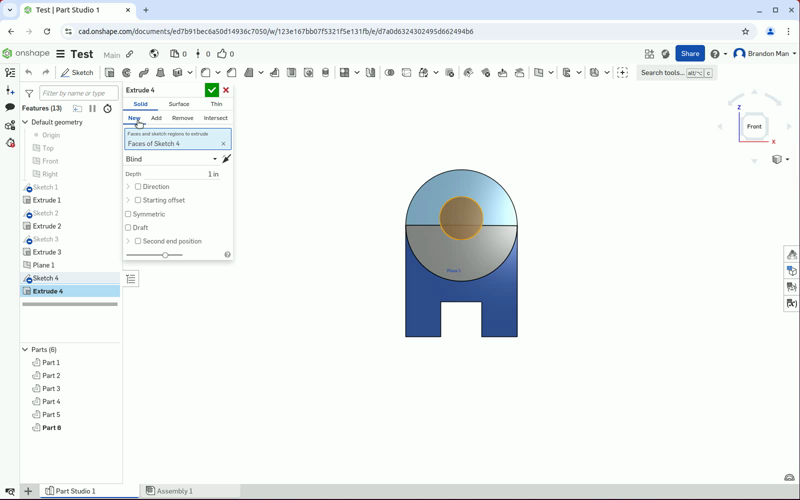
key(tab, 4)
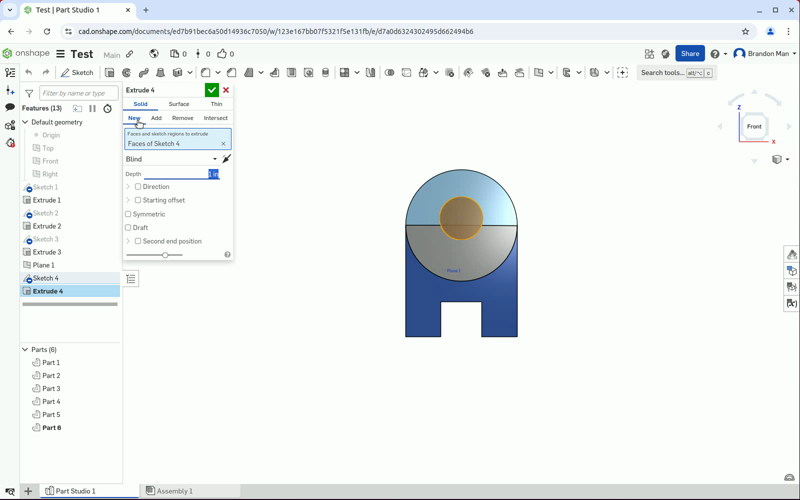
text(5.777)
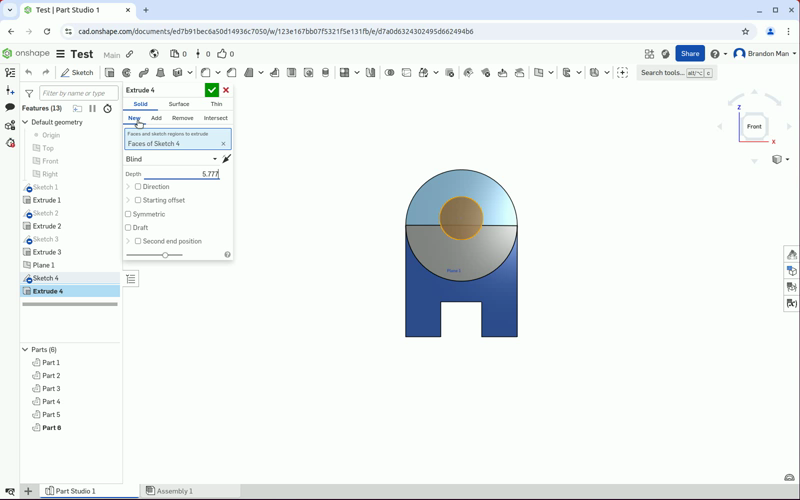
key(enter)
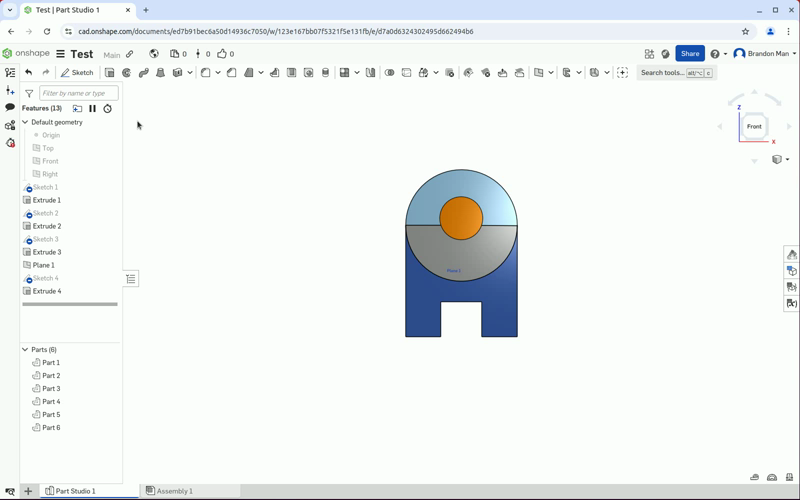
key(shift+h)
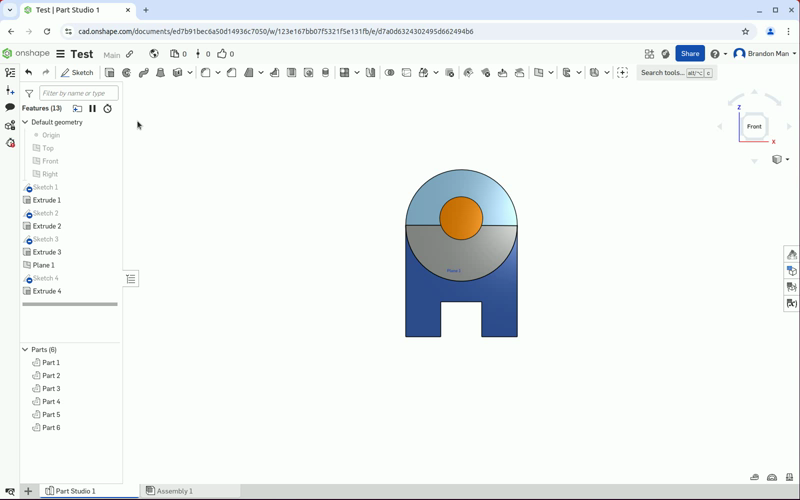
key(shift+h)
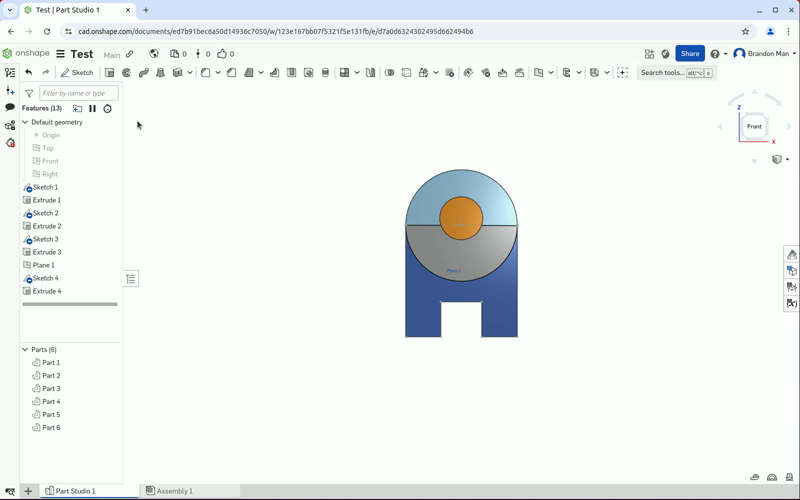
key(shift+7)
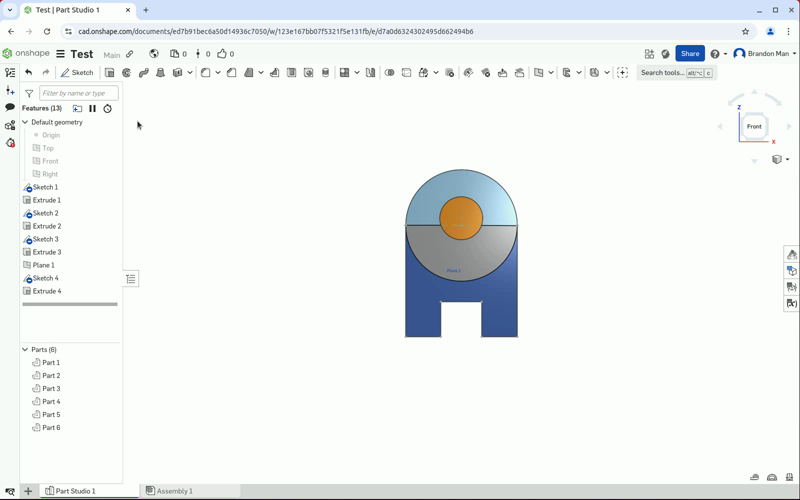
key(left, 2)
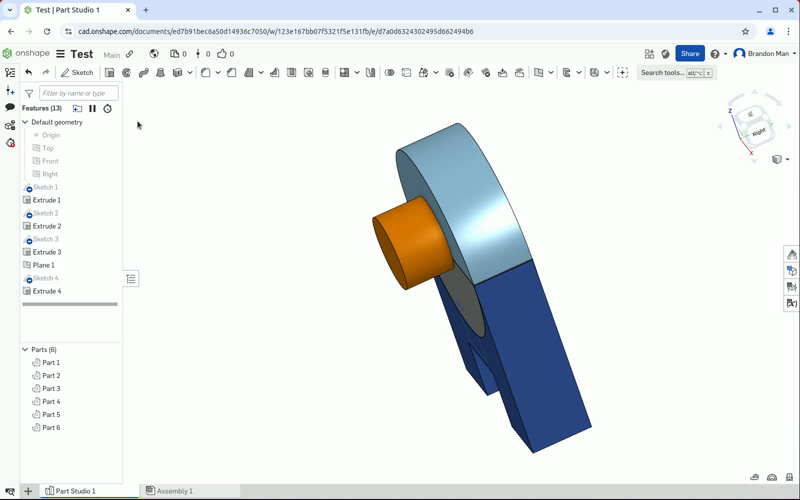
key(down, 2)
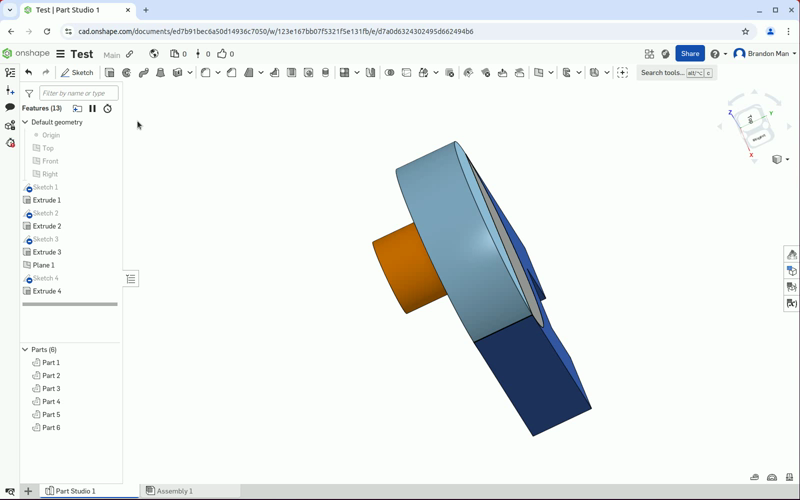
key(up, 2)
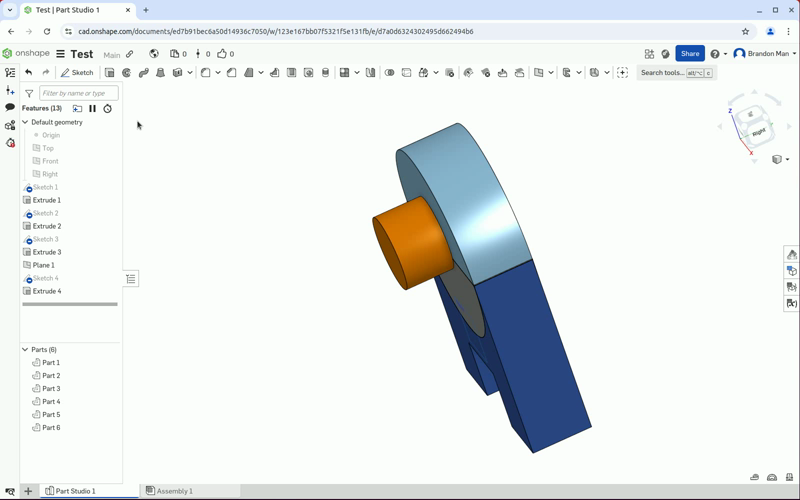
key(right, 2)
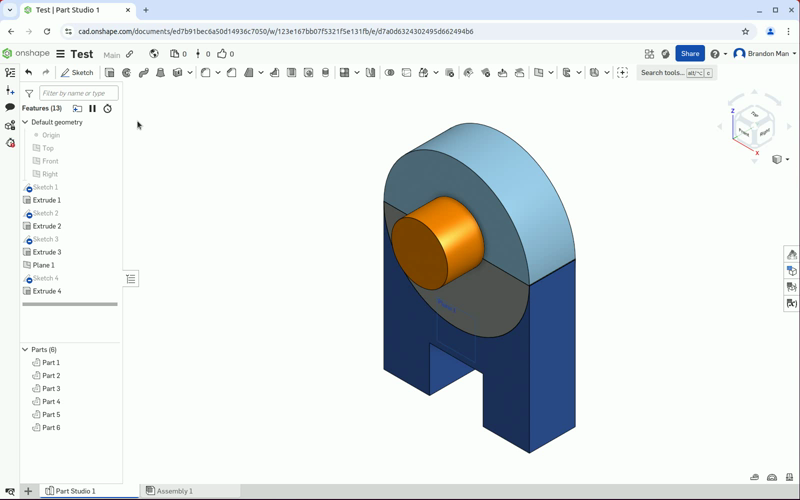
mouse_move(73, 189)
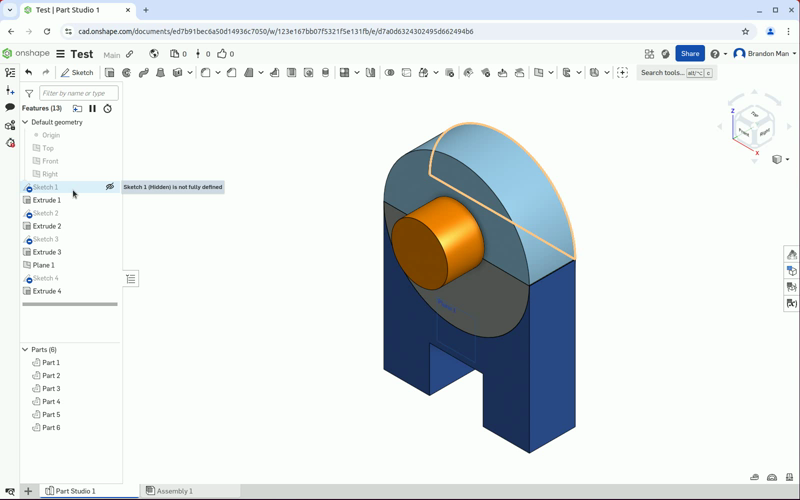
click(73, 189)